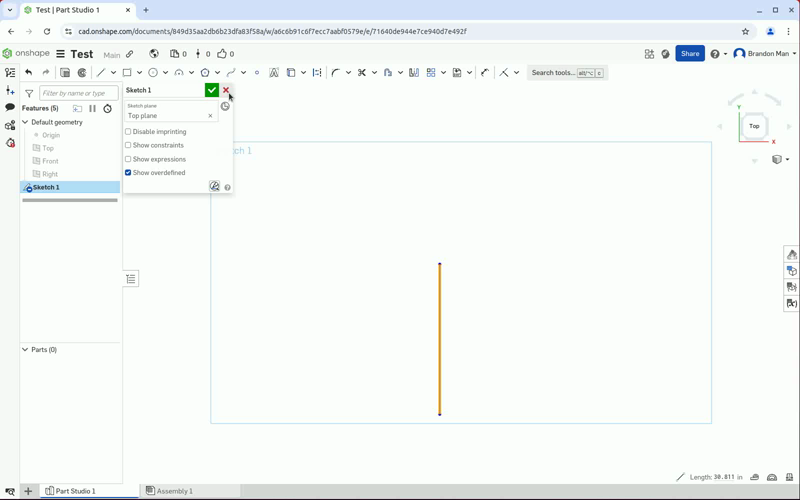
key(shift+h)
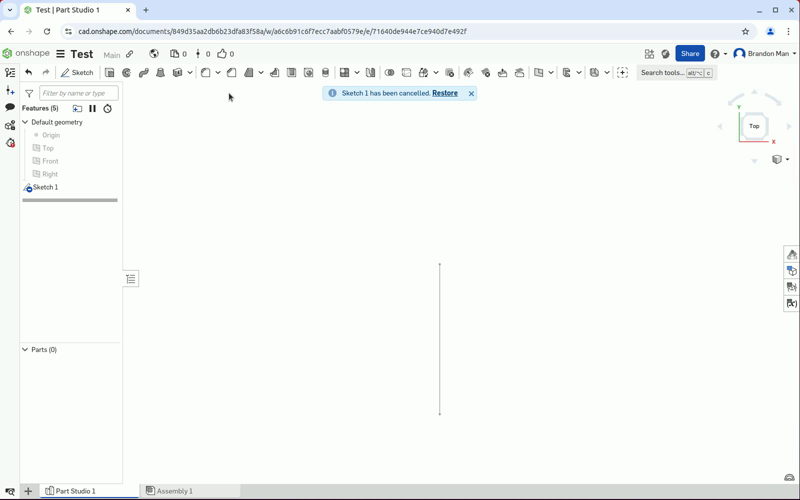
mouse_move(73, 352)
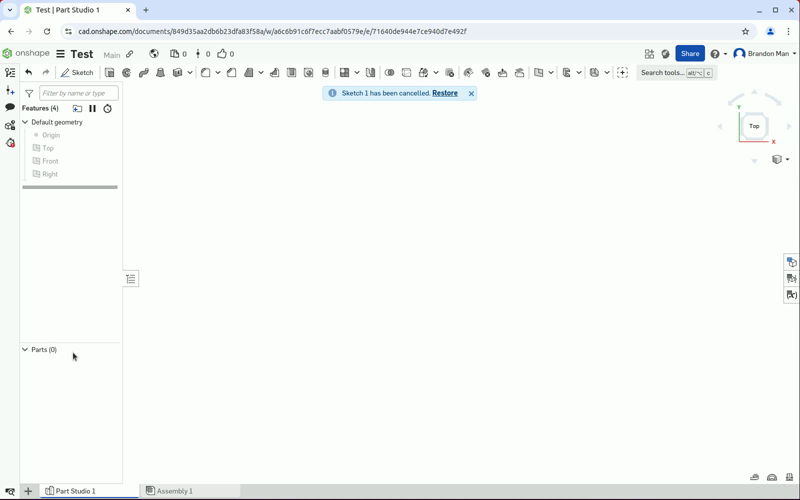
key(y)
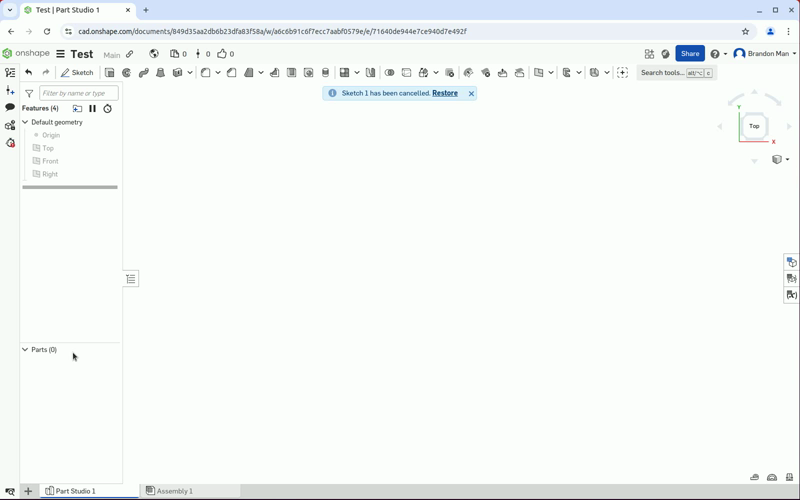
key(shift+p)
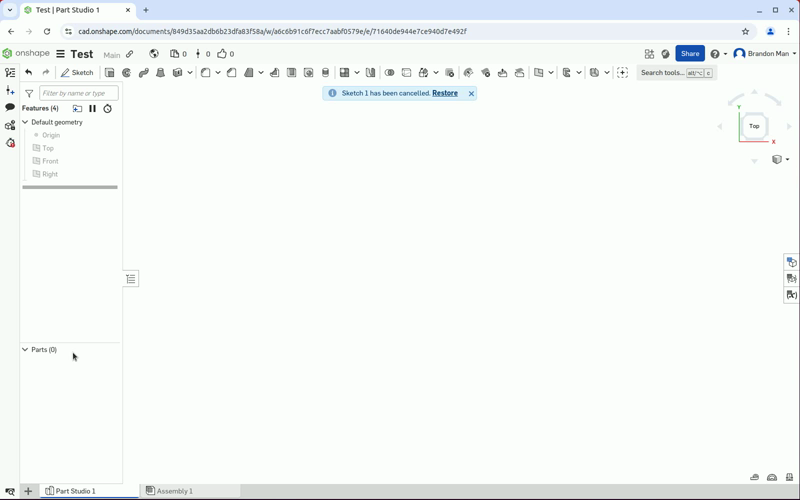
key(space)
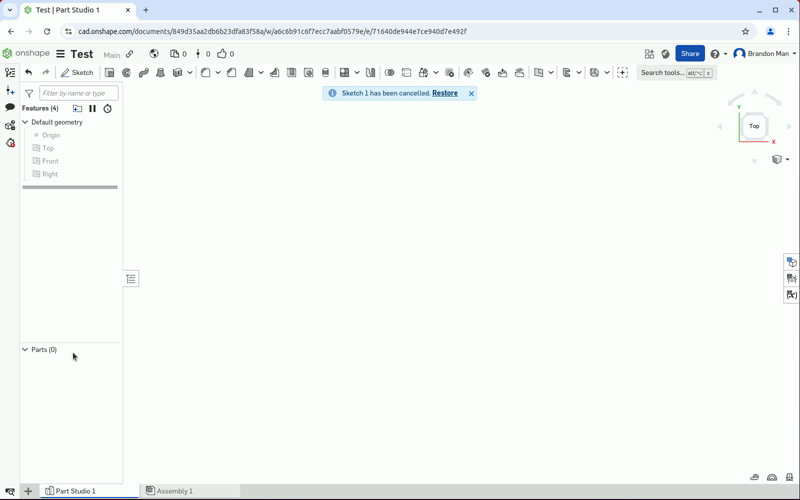
key_down(shift)
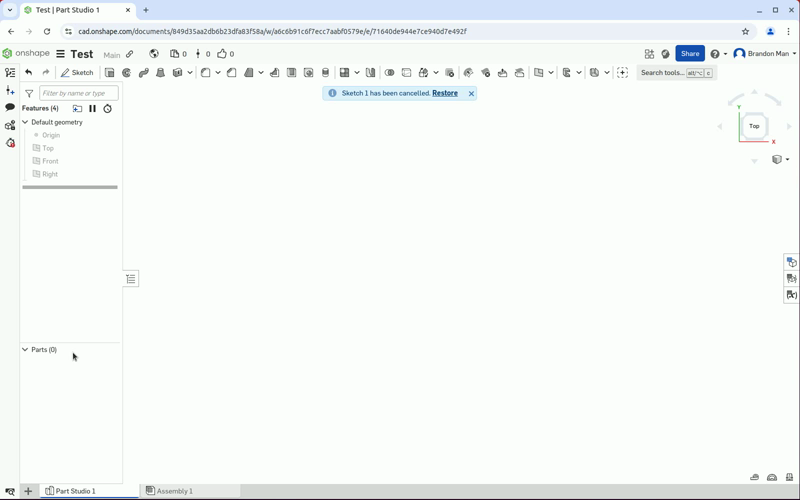
key(up)
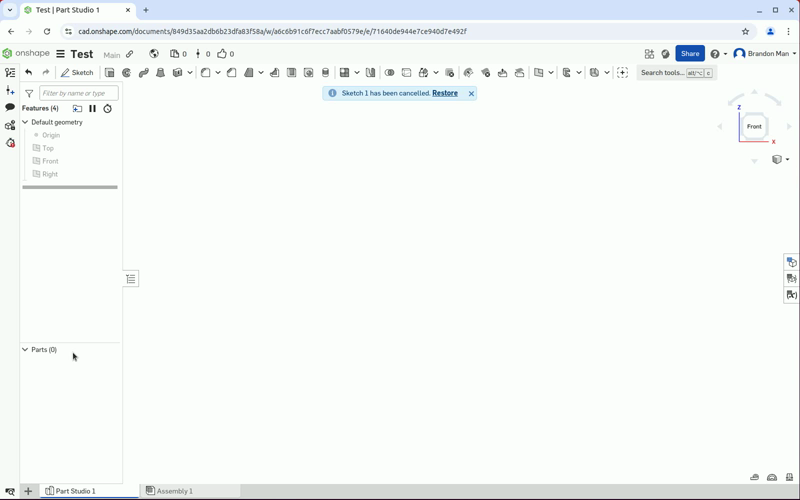
key_up(shift)
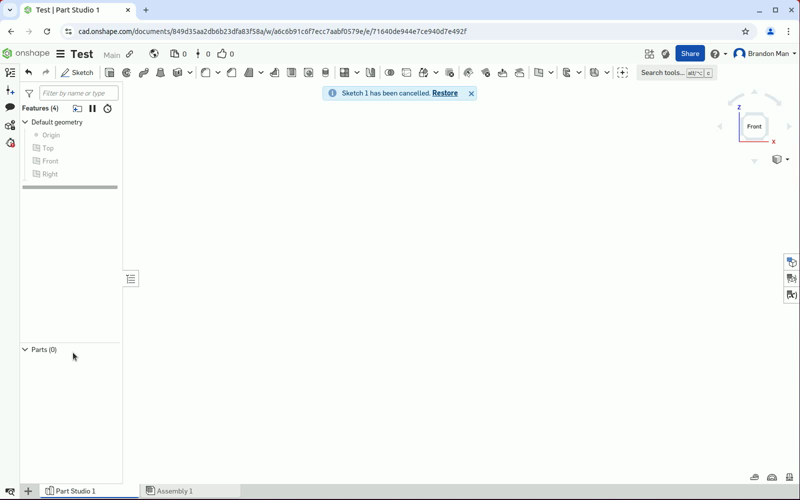
mouse_move(73, 352)
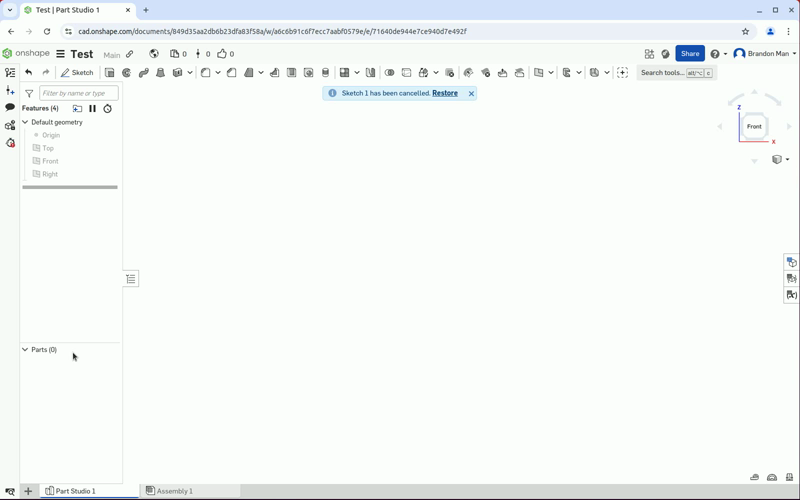
key(shift+y)
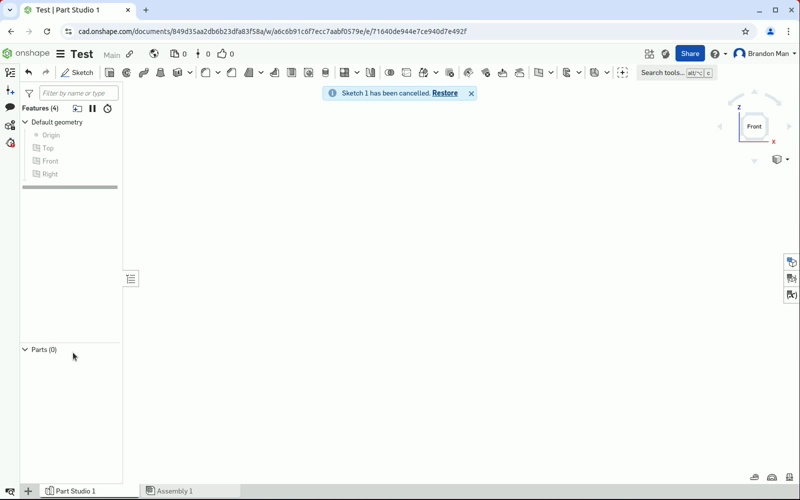
key(shift+s)
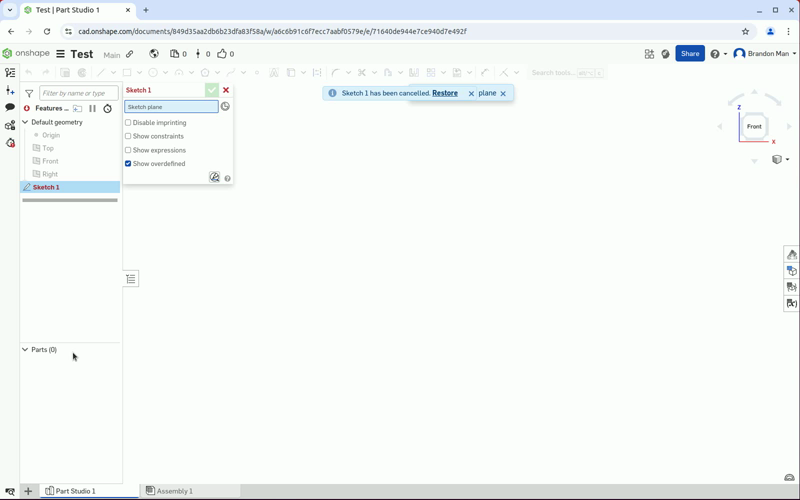
mouse_move(73, 163)
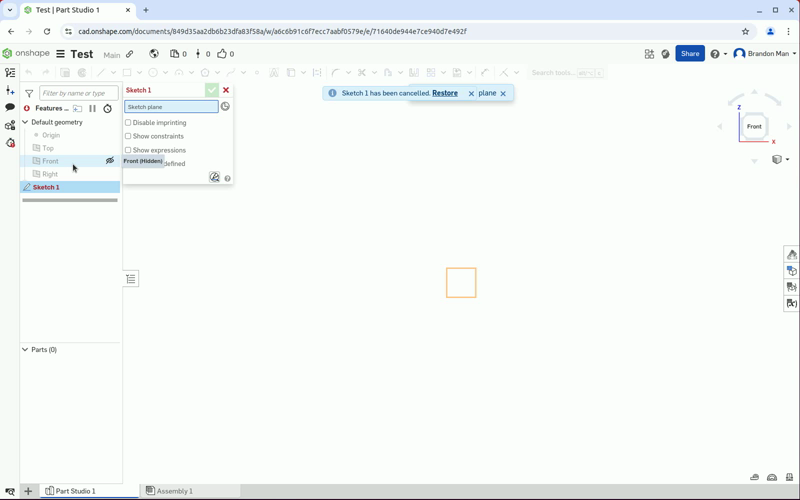
click(73, 163)
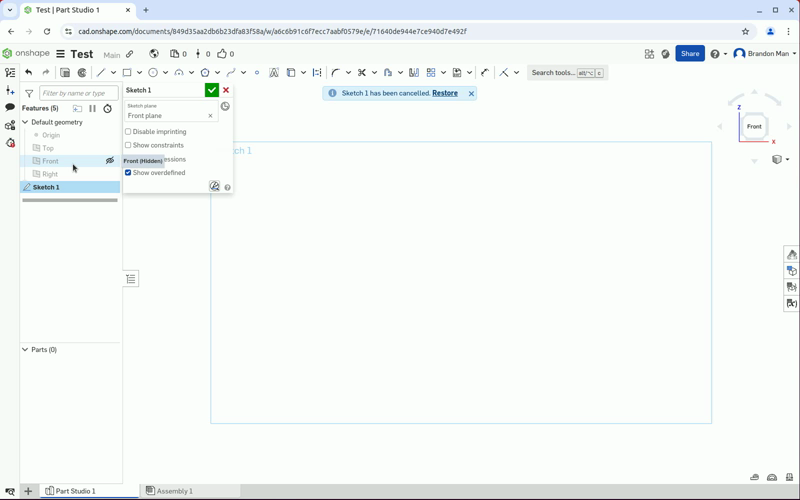
mouse_move(73, 352)
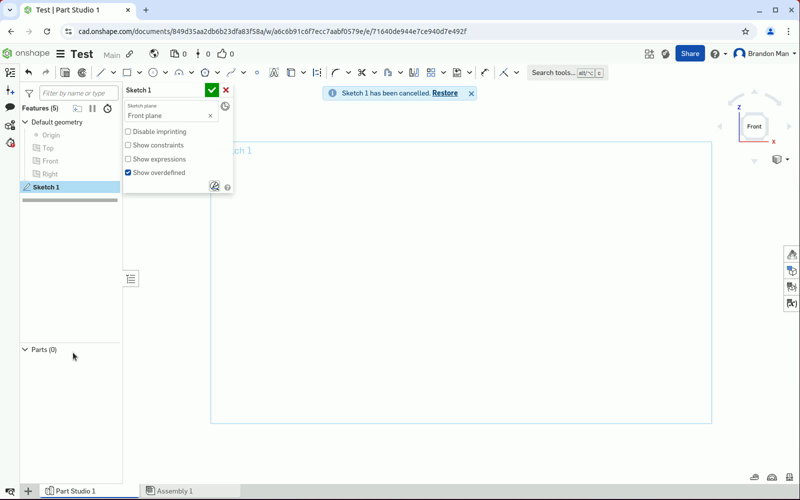
key(y)
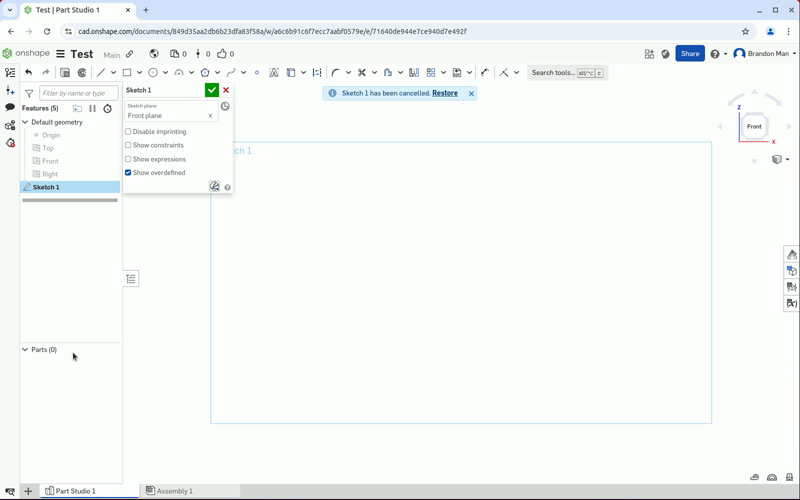
key(l)
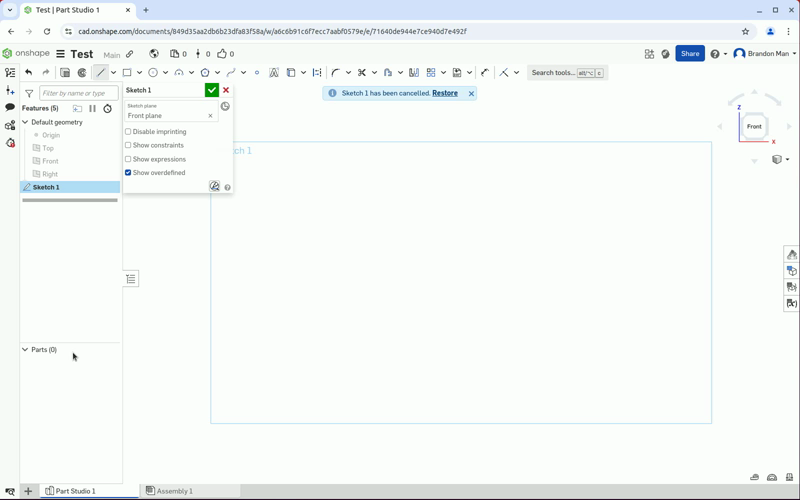
key_down(shift)
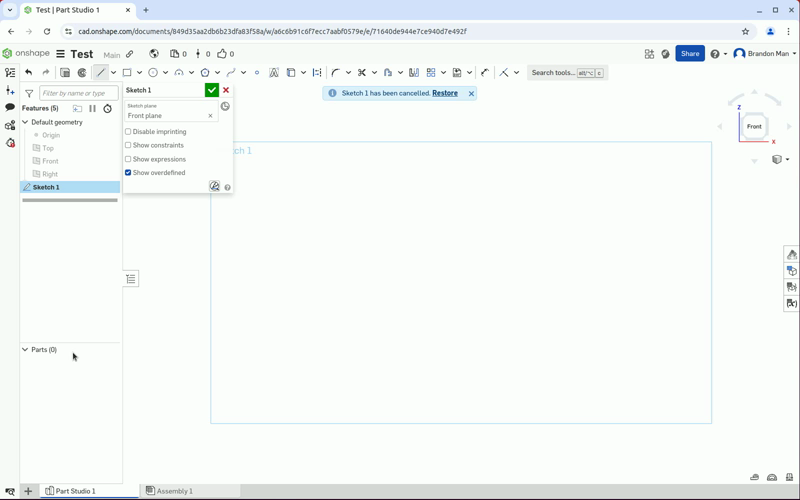
mouse_move(460, 282)
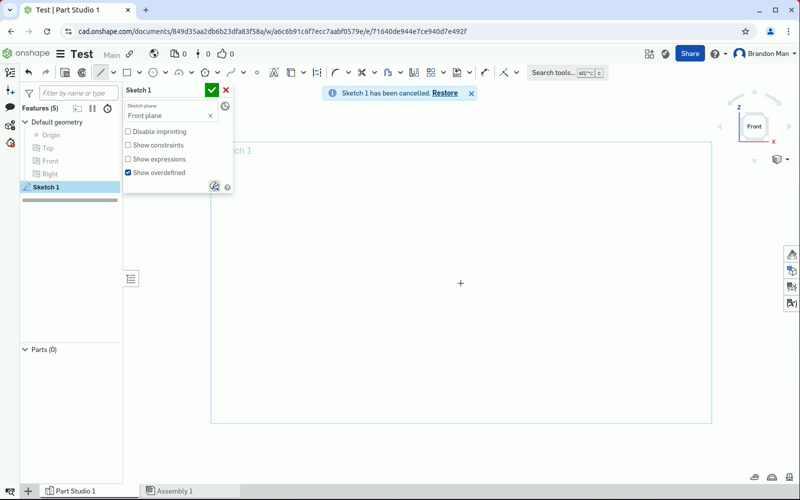
click(460, 282)
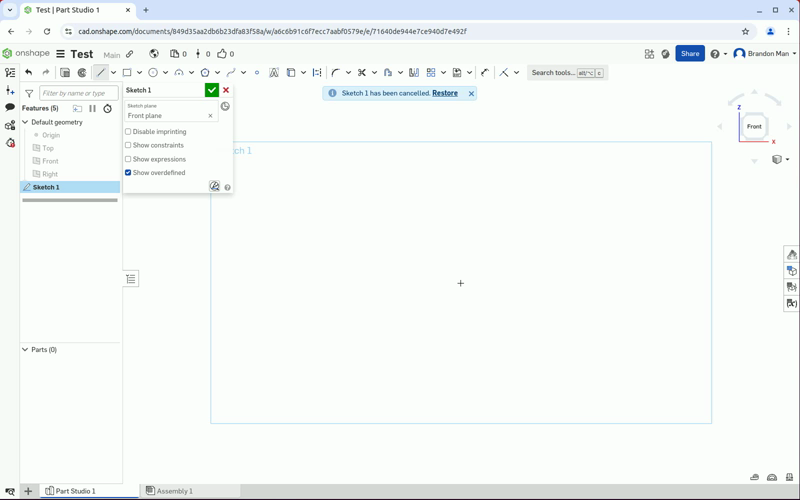
key_up(shift)
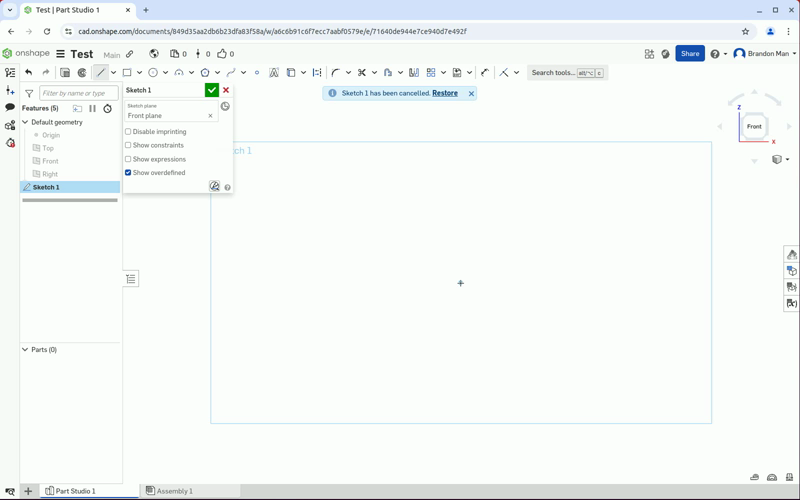
key_down(shift)
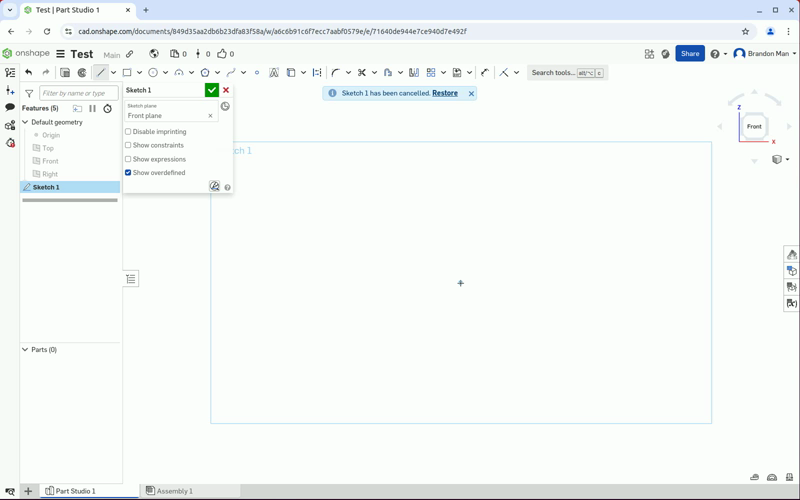
mouse_move(573, 282)
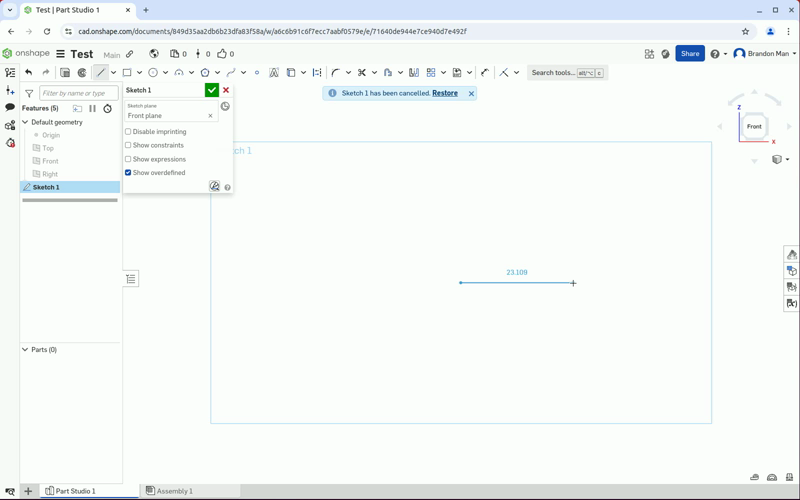
click(573, 282)
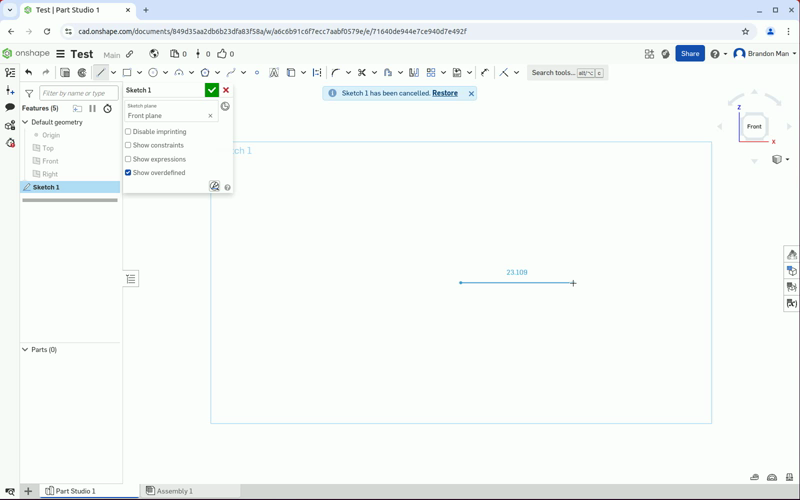
key_up(shift)
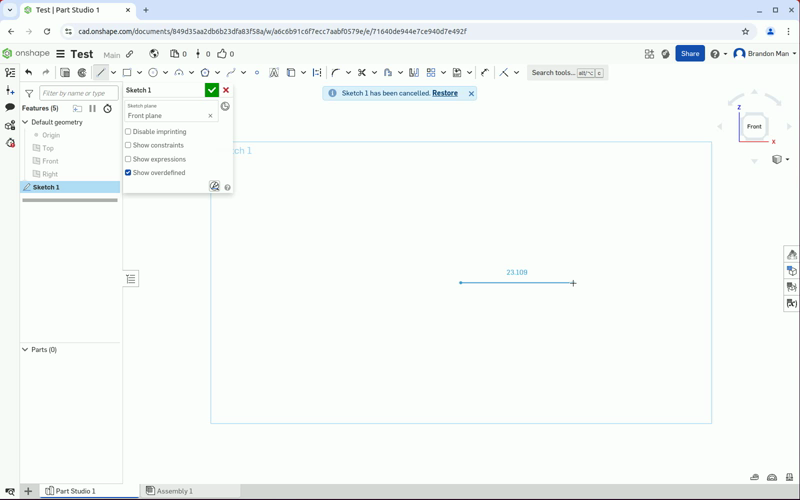
key_down(shift)
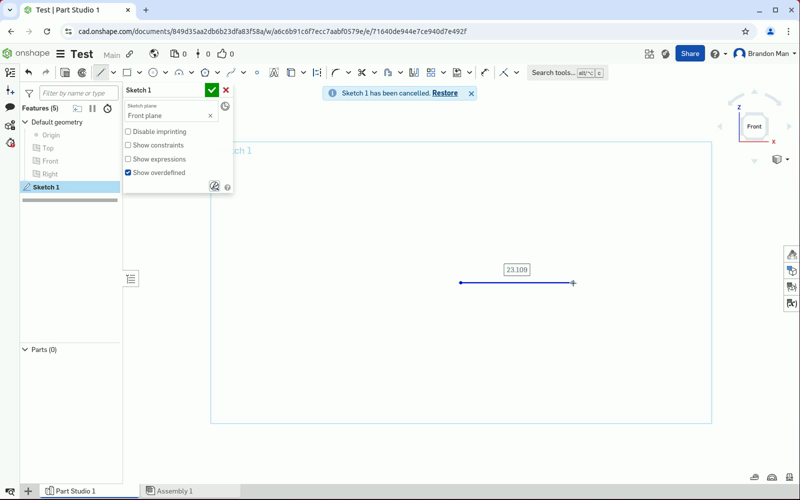
mouse_move(589, 282)
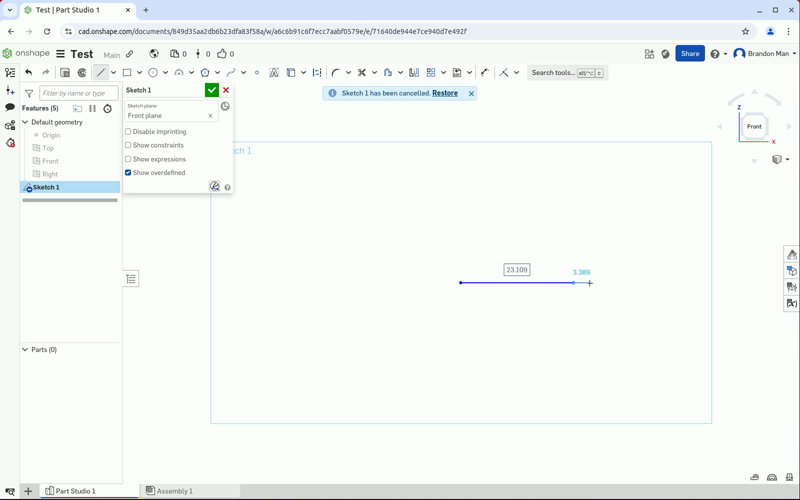
mouse_move(573, 226)
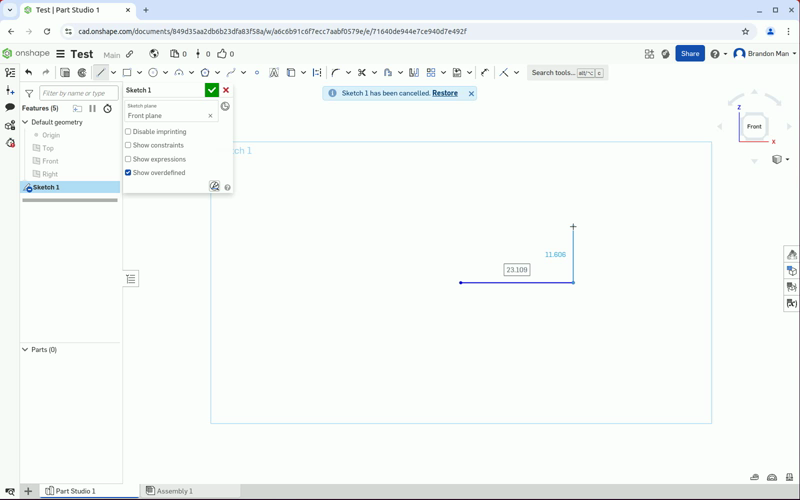
click(573, 226)
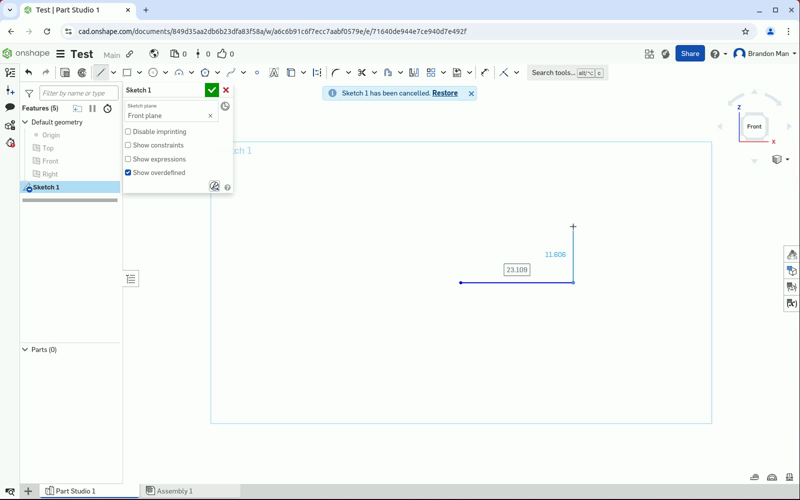
key_up(shift)
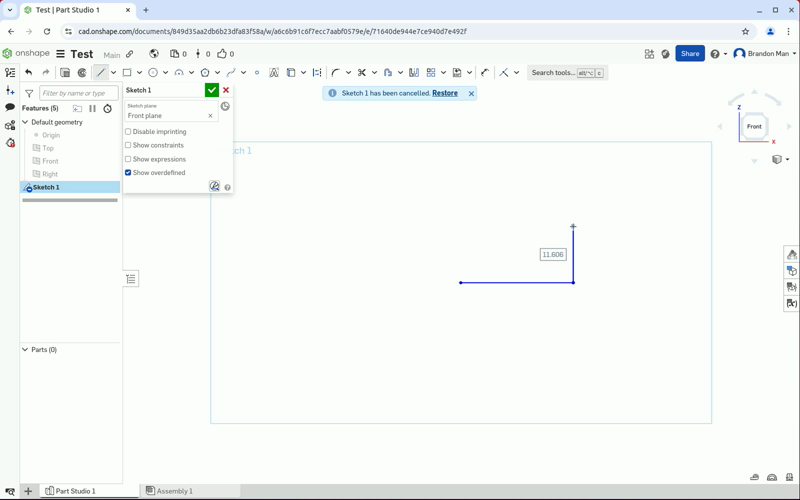
key_down(shift)
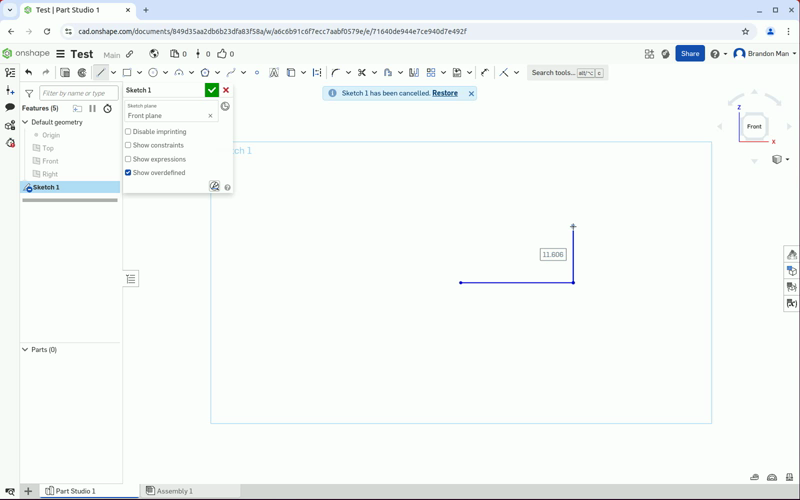
mouse_move(460, 226)
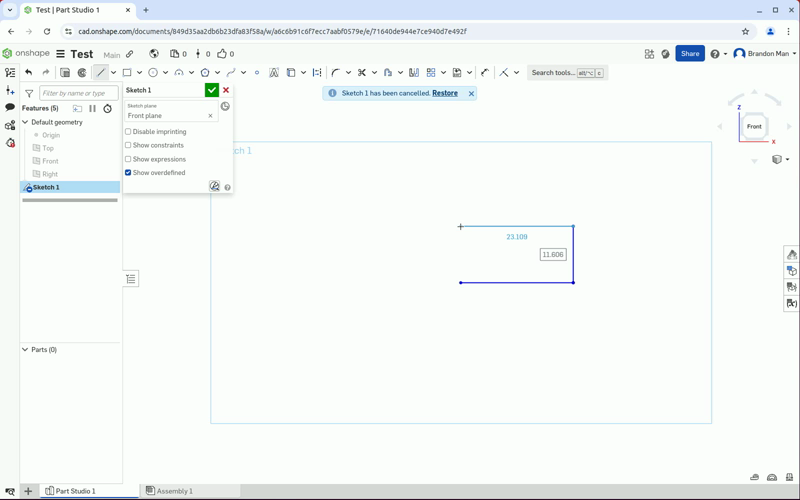
click(460, 226)
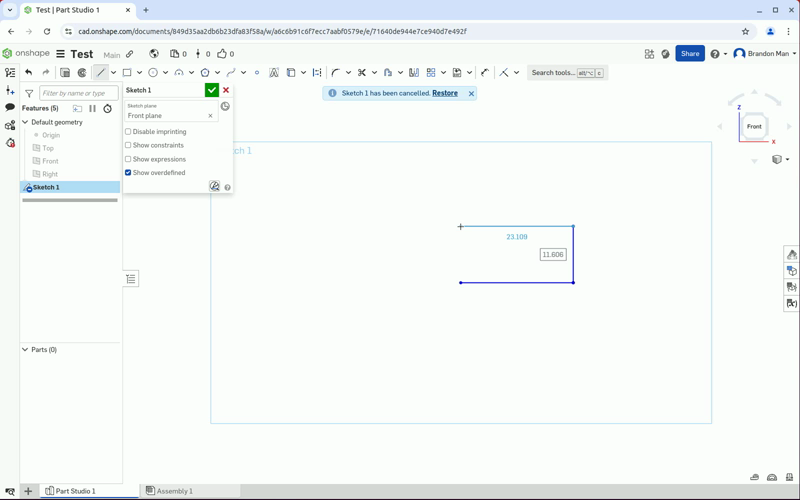
key_up(shift)
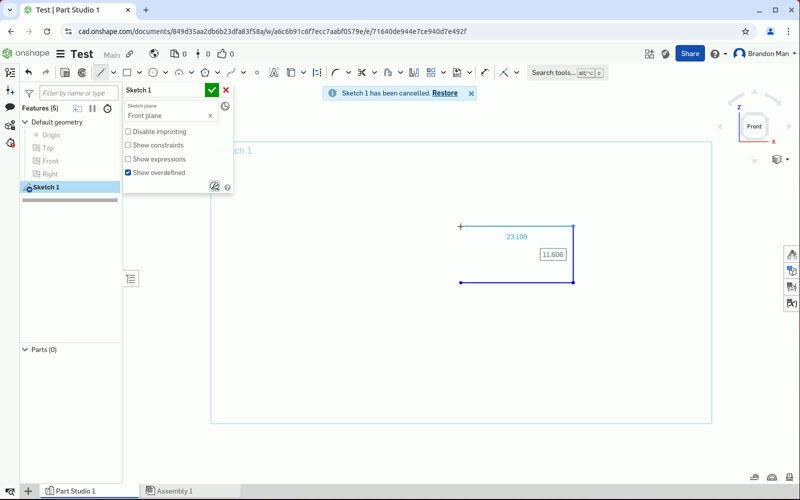
mouse_move(490, 226)
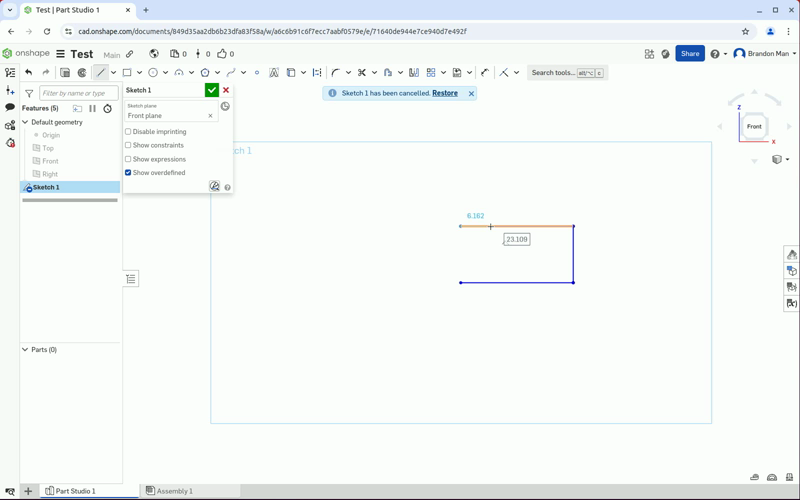
key_down(shift)
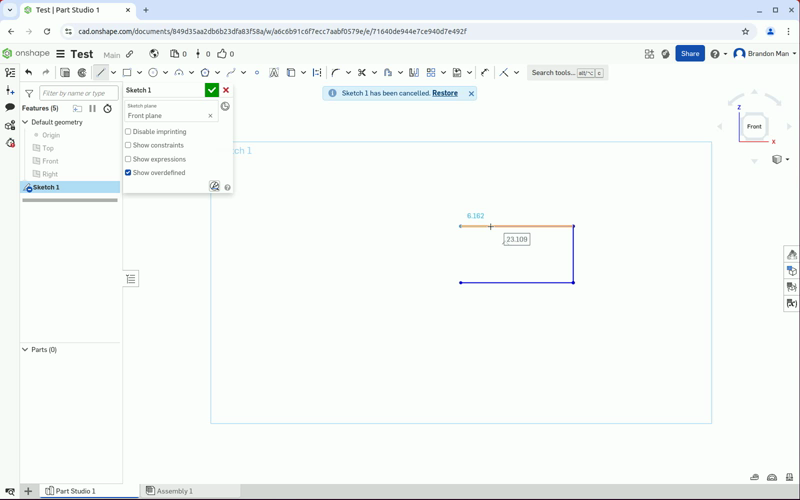
mouse_move(460, 282)
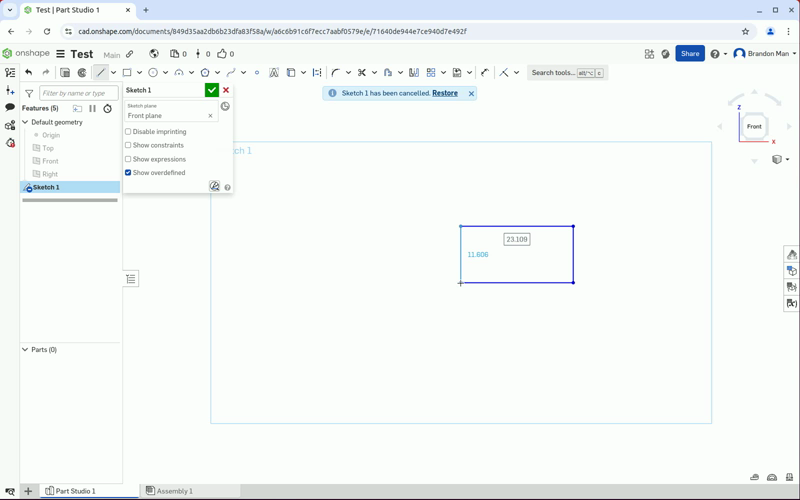
key_up(shift)
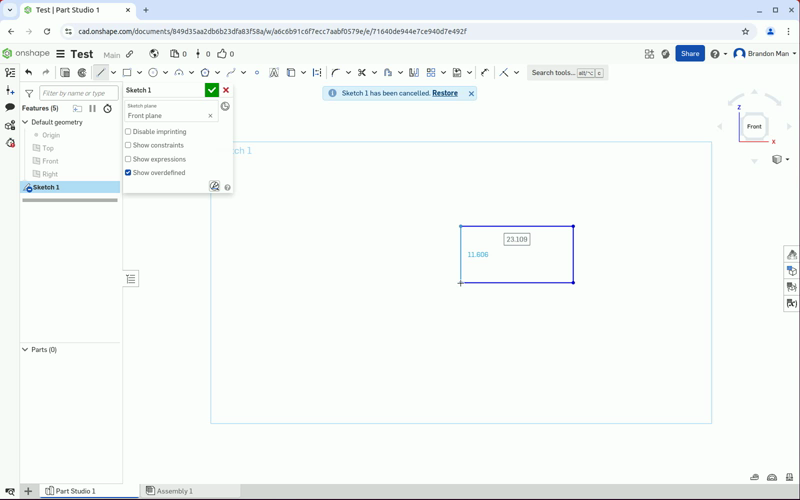
click(460, 282)
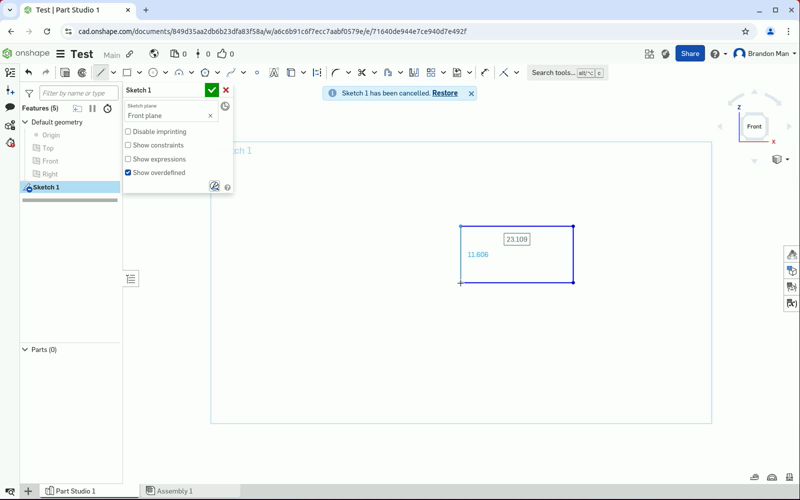
key(esc)
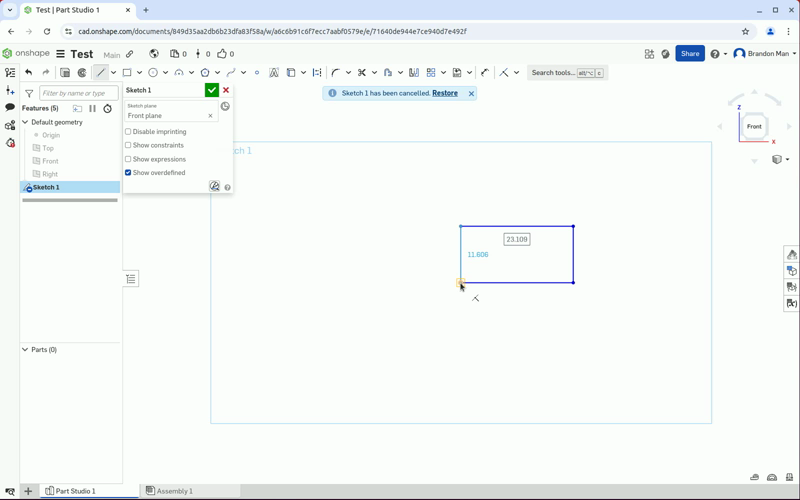
mouse_move(527, 250)
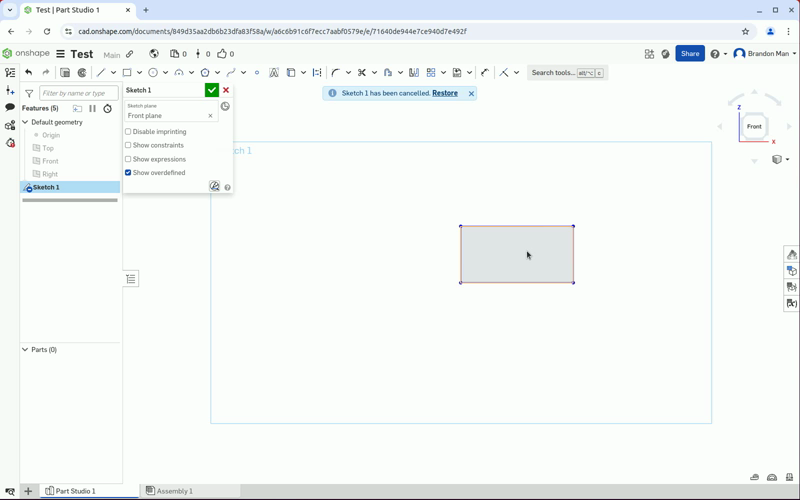
click(527, 250)
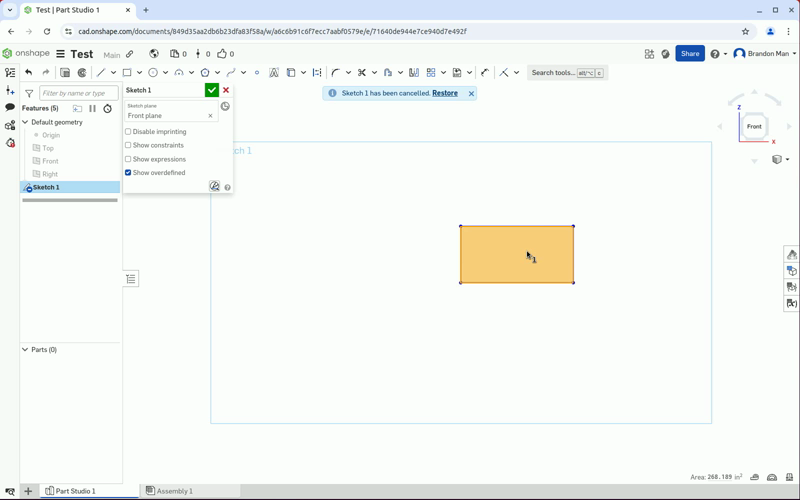
mouse_move(73, 352)
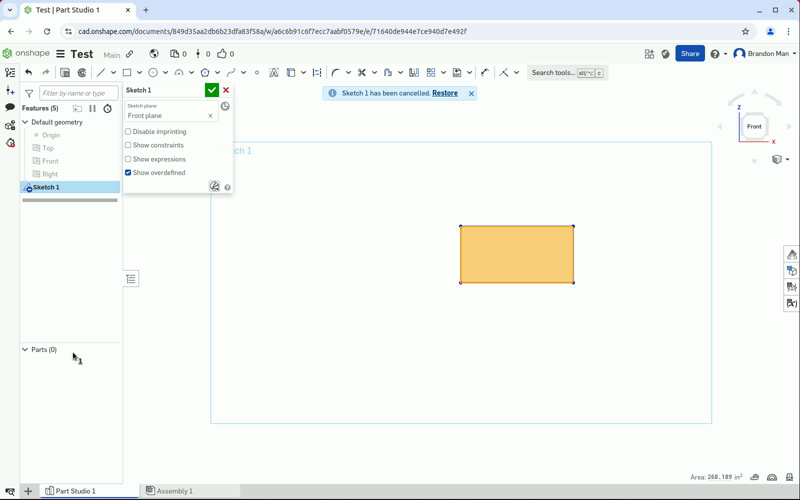
key(shift+y)
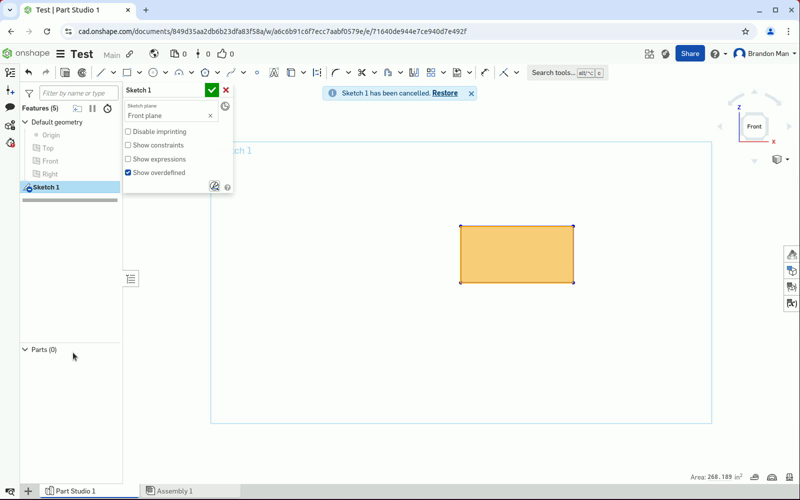
key(shift+e)
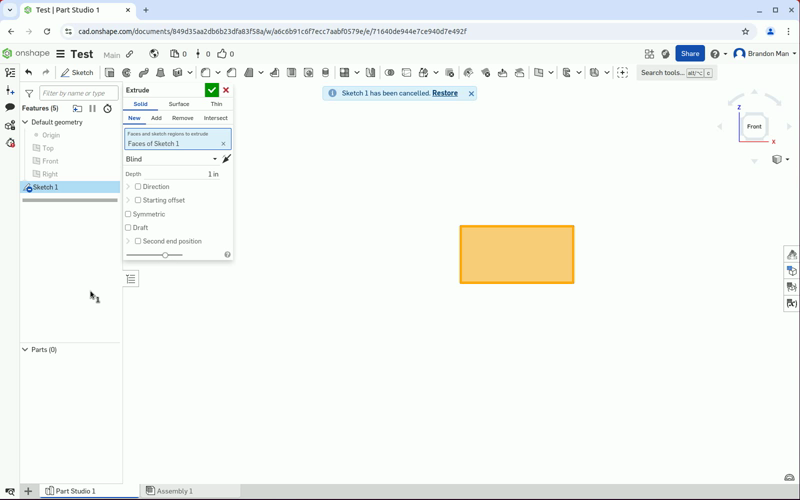
mouse_move(143, 106)
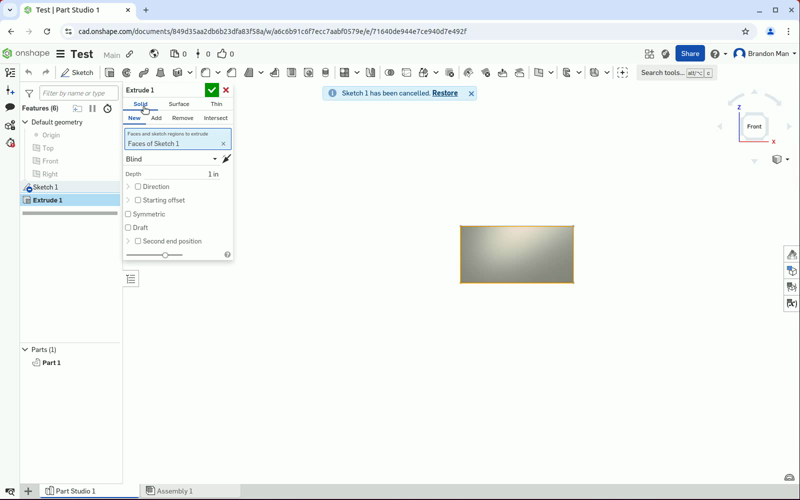
click(143, 106)
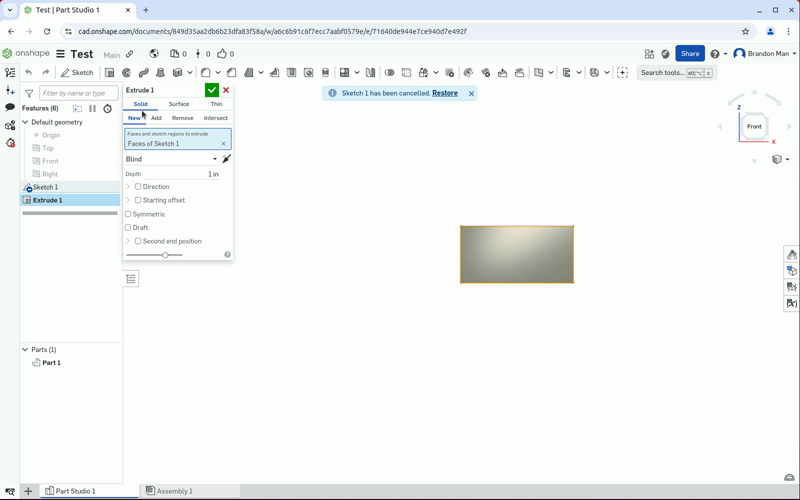
mouse_move(137, 120)
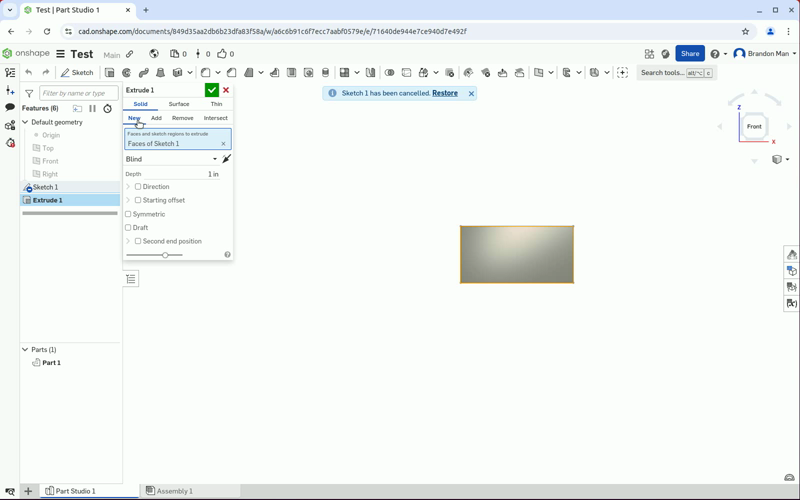
click(137, 120)
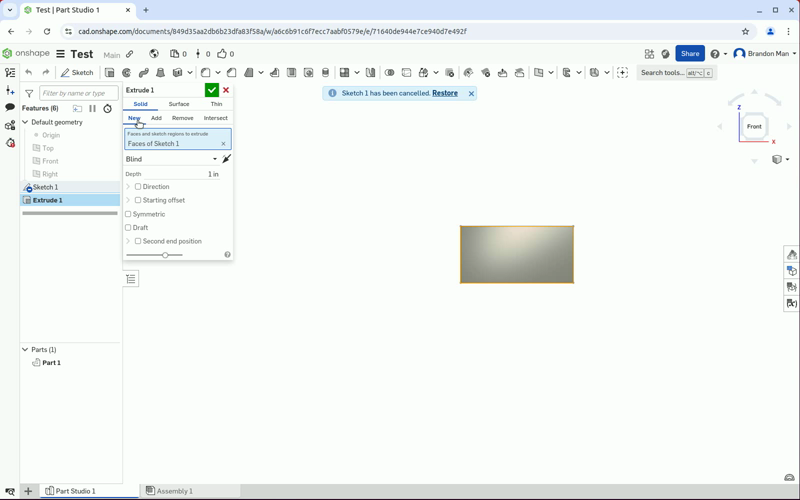
key(tab, 4)
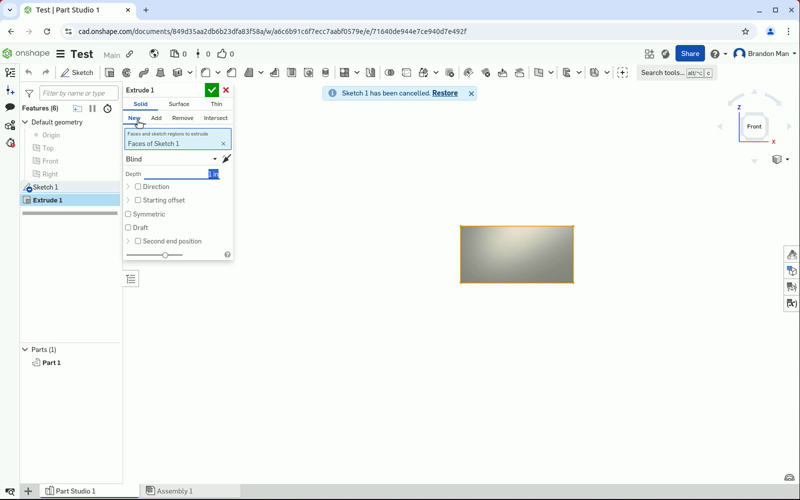
text(1.926)
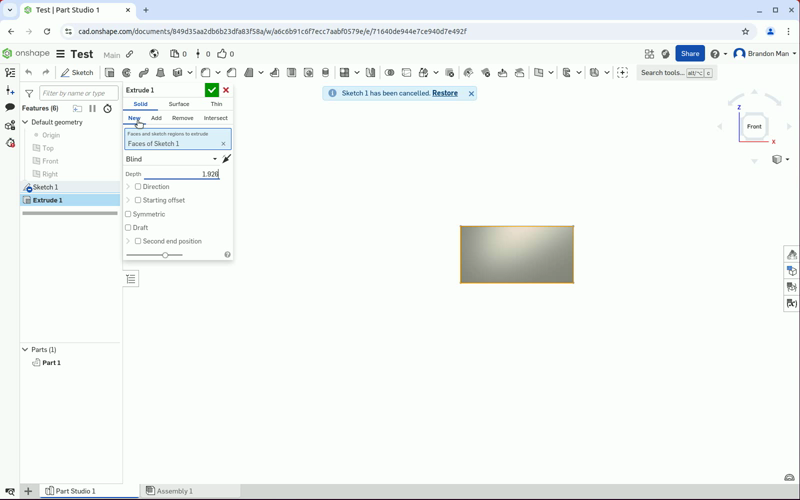
key(enter)
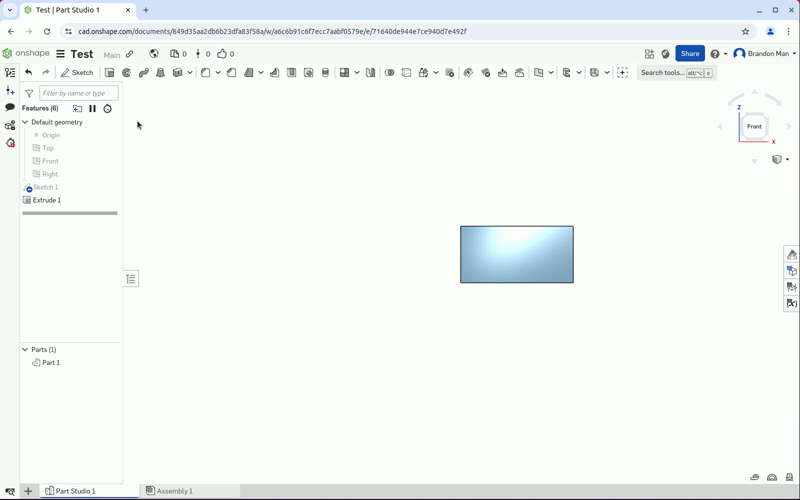
key(shift+h)
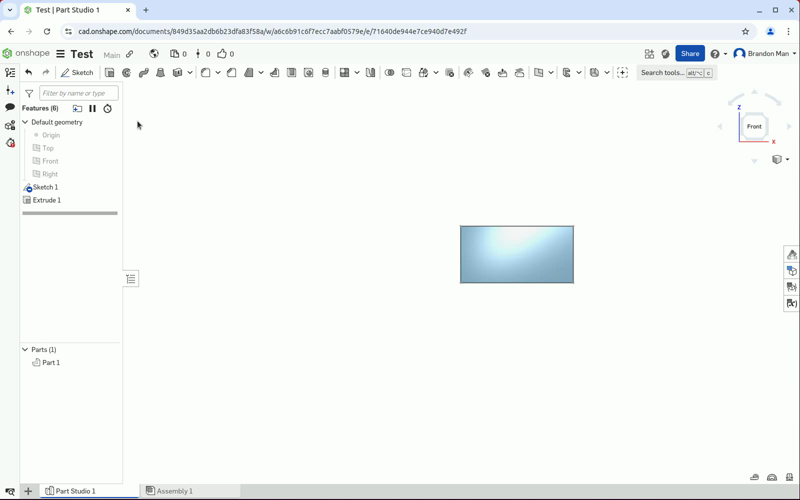
key(shift+h)
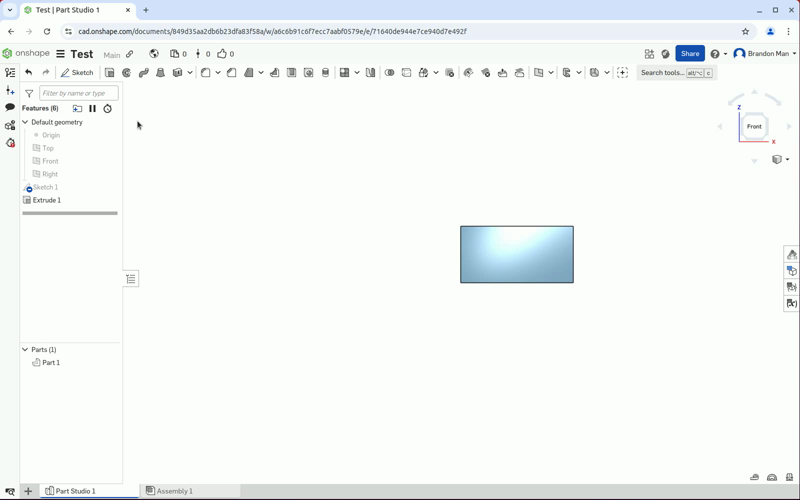
mouse_move(73, 189)
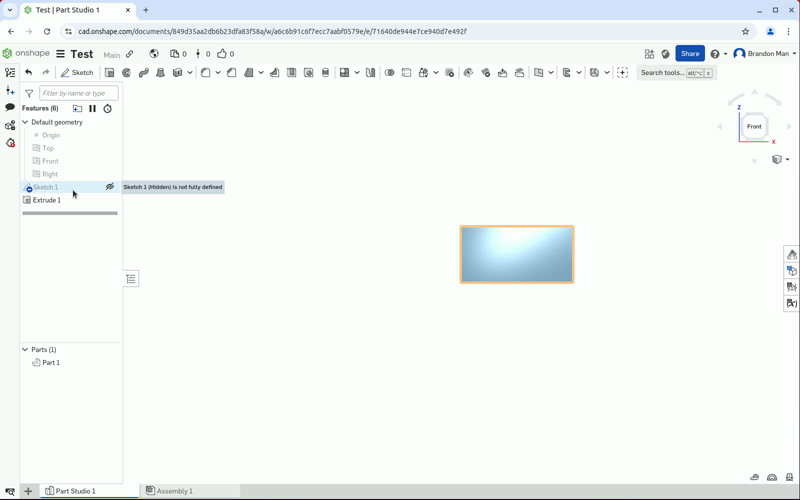
click(73, 189)
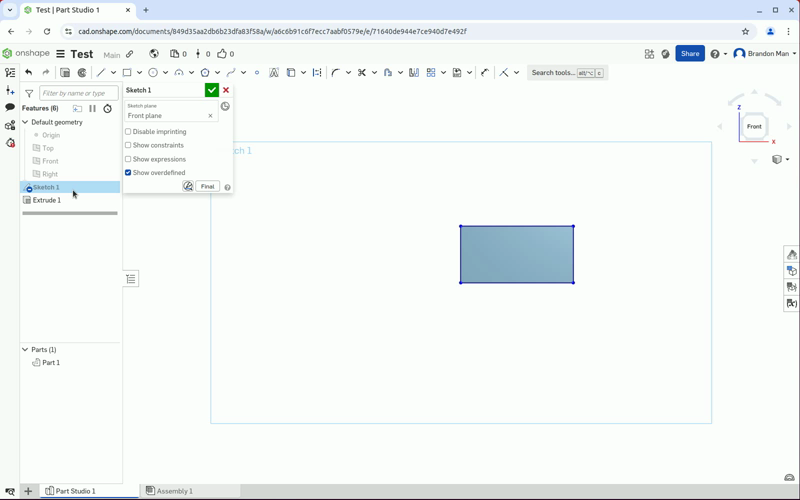
mouse_move(229, 92)
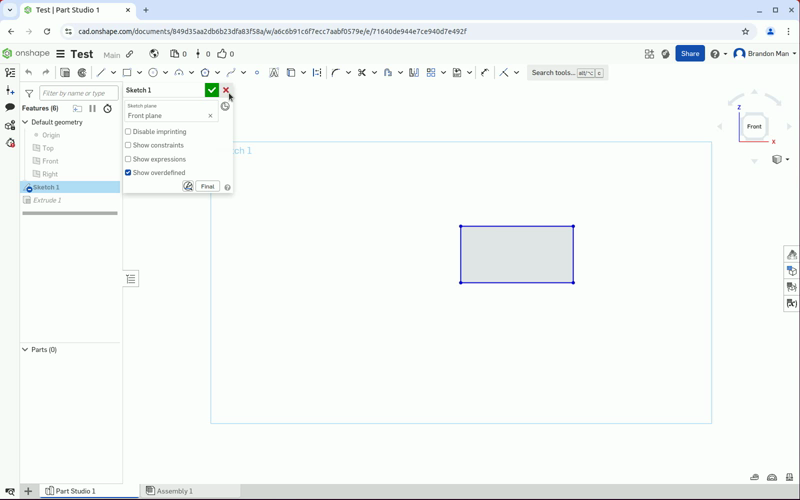
click(229, 92)
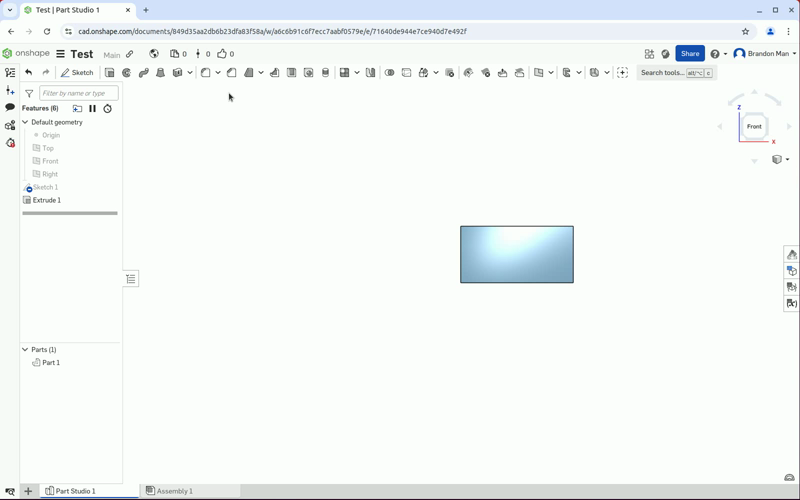
mouse_move(541, 75)
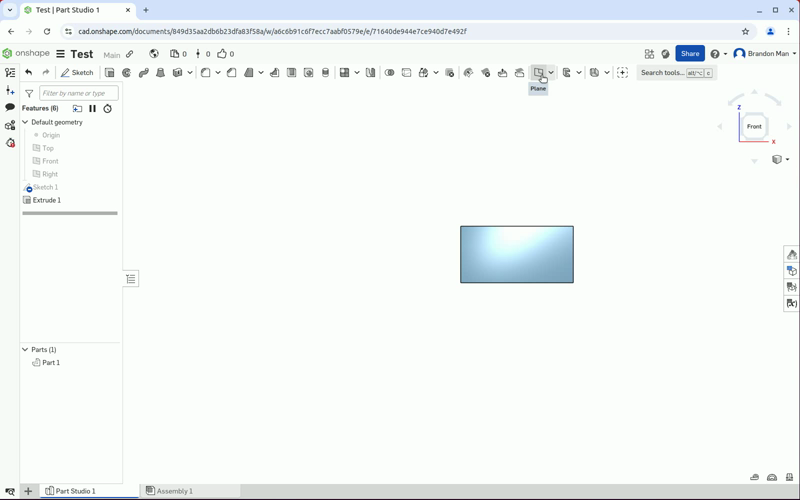
click(541, 75)
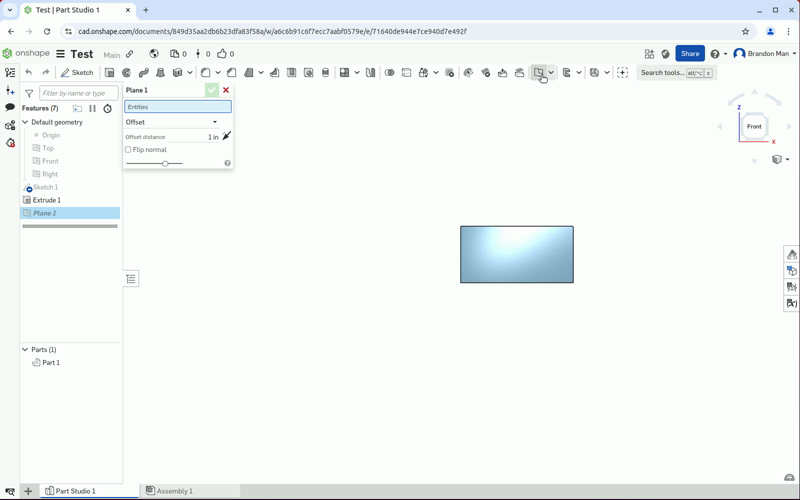
mouse_move(73, 163)
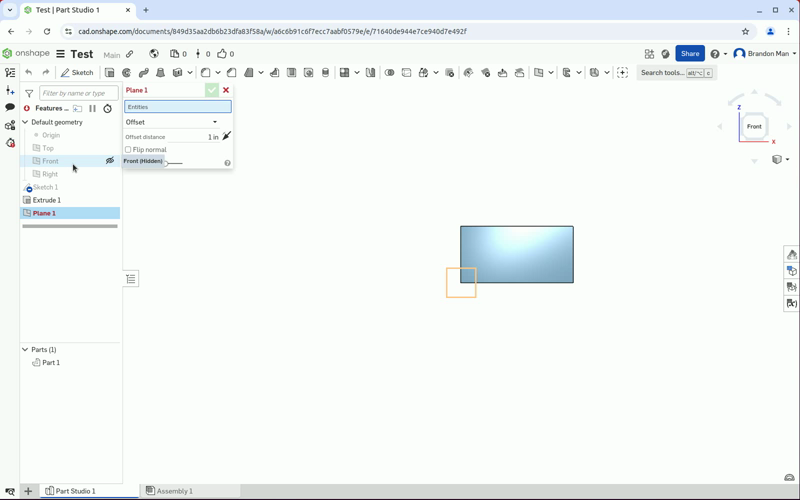
click(73, 163)
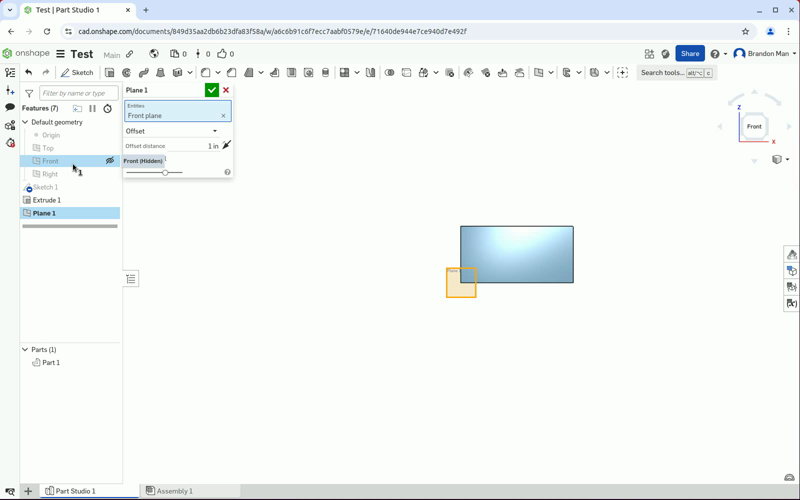
key(tab, 2)
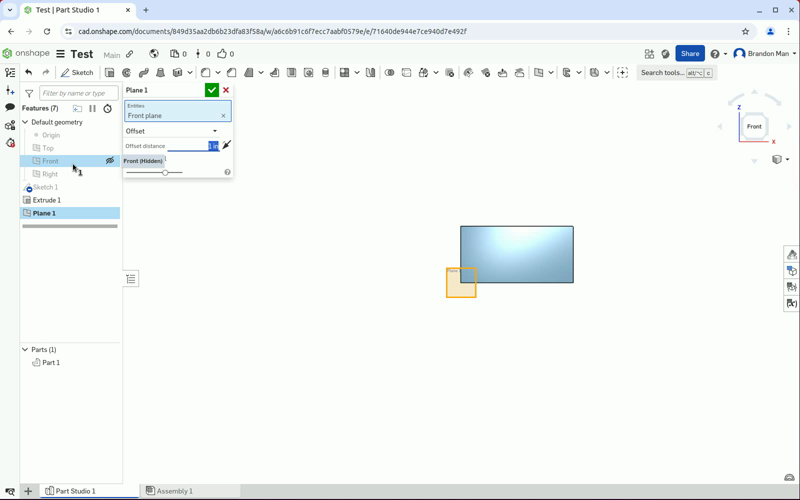
text(1.91)
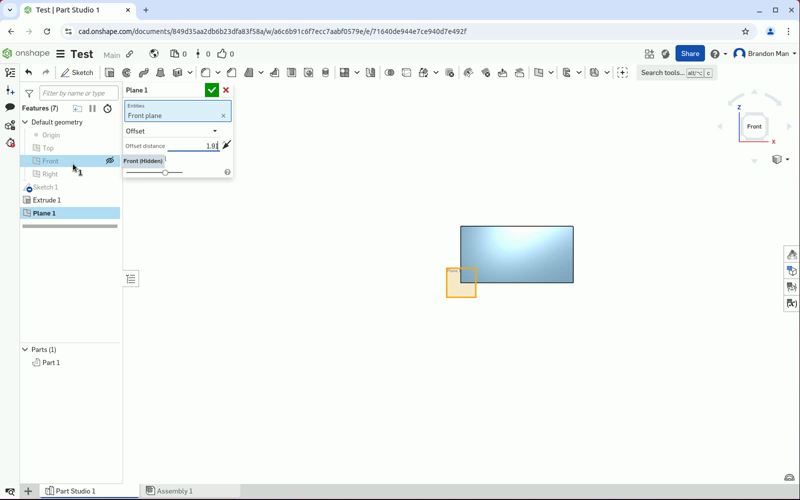
key(enter, 2)
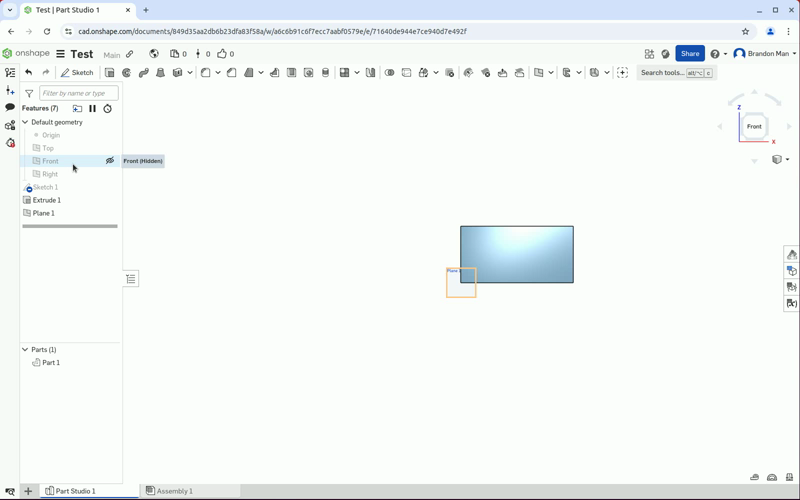
key(shift+s)
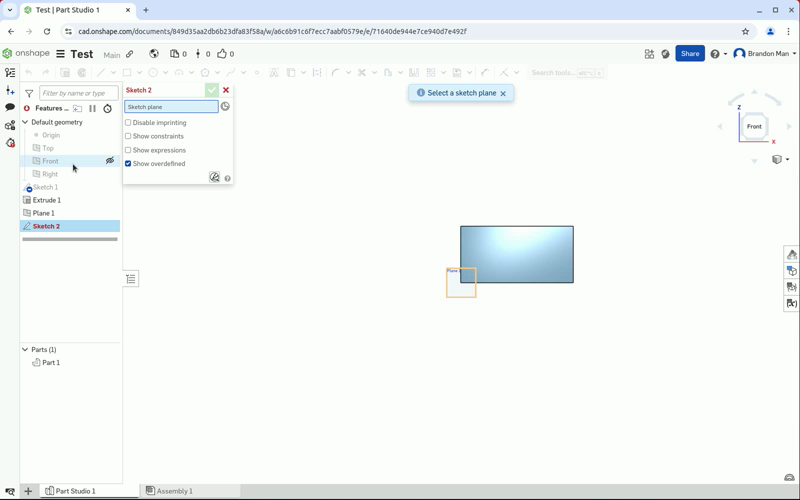
mouse_move(73, 215)
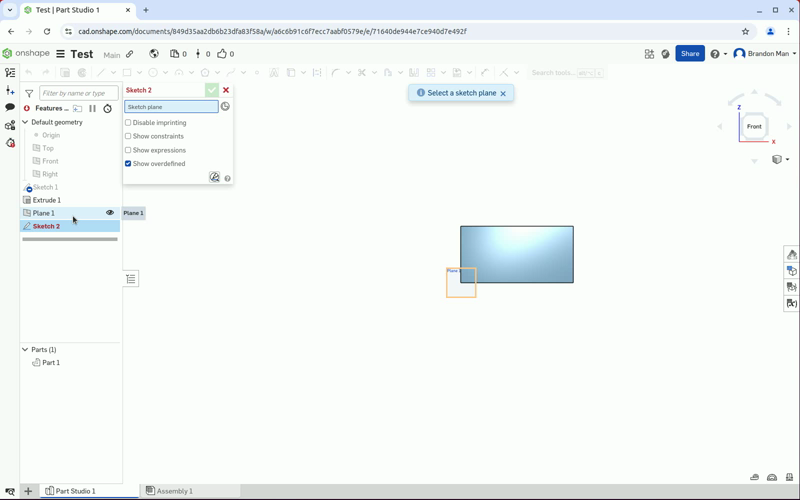
click(73, 215)
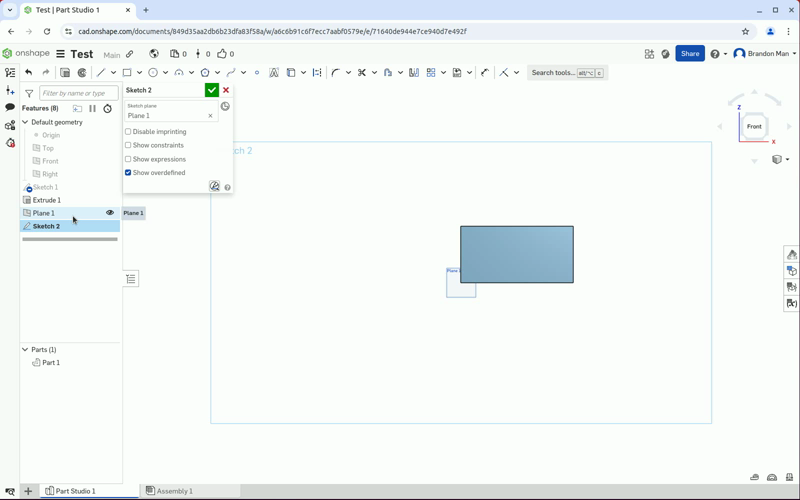
mouse_move(73, 352)
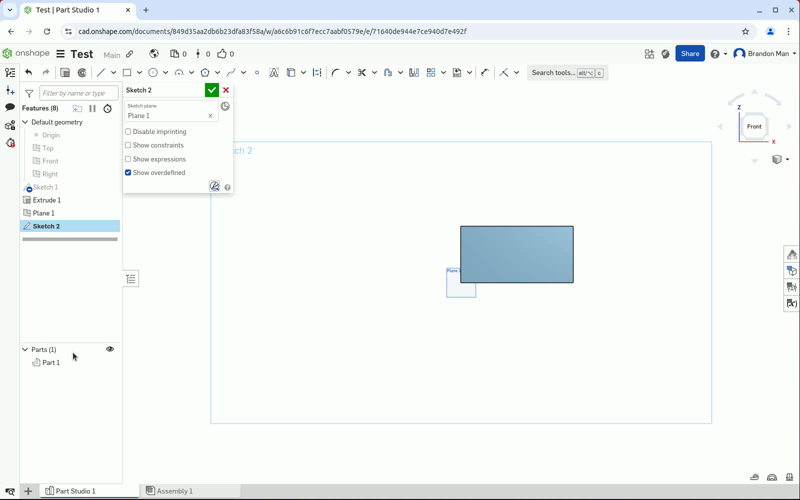
key(y)
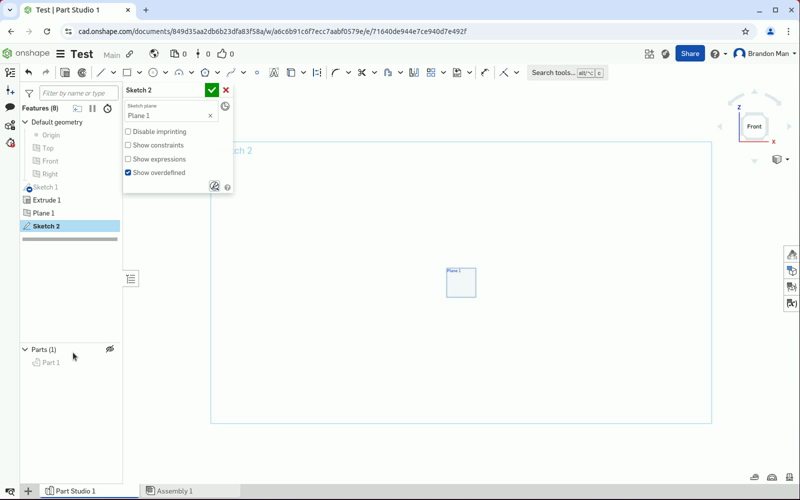
key(c)
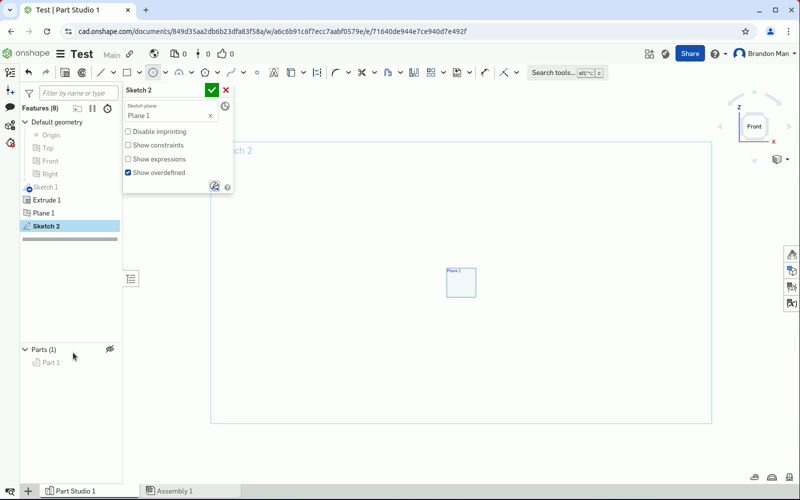
key_down(shift)
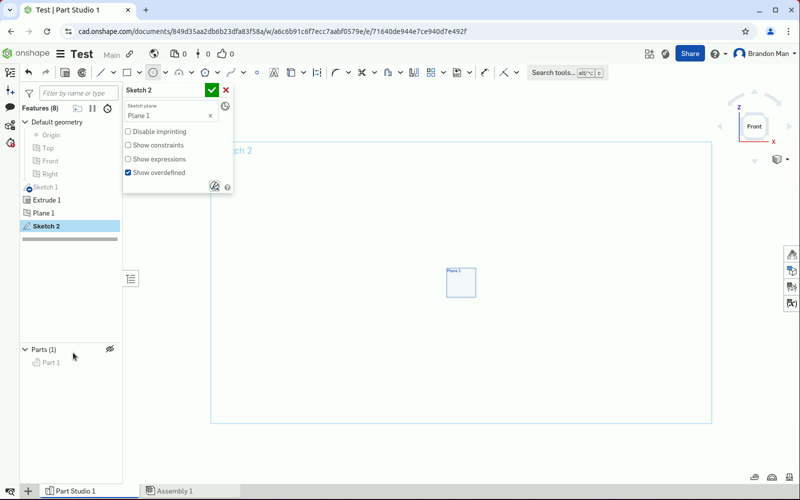
mouse_move(484, 260)
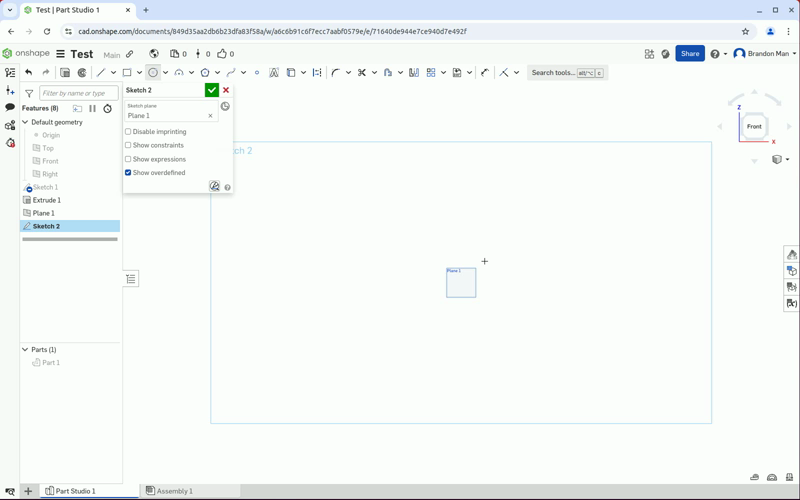
click(484, 260)
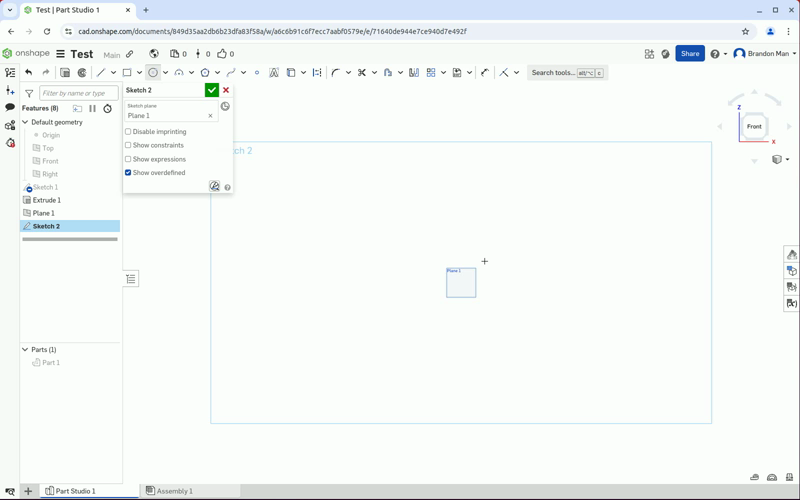
key_up(shift)
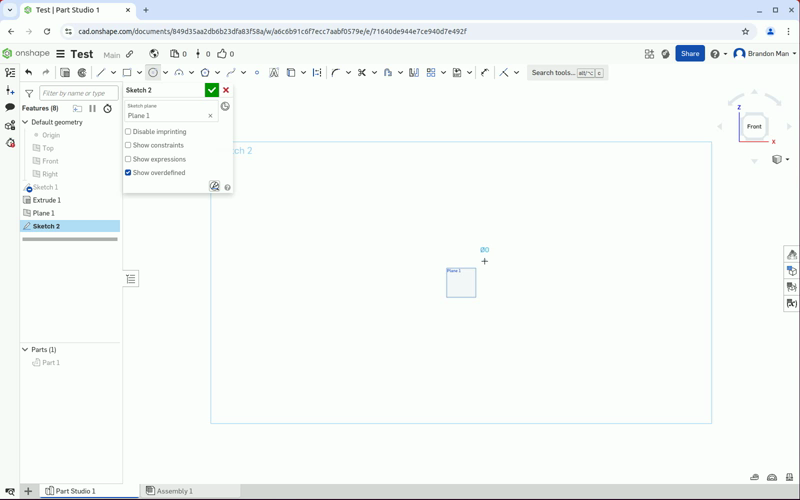
mouse_move(503, 260)
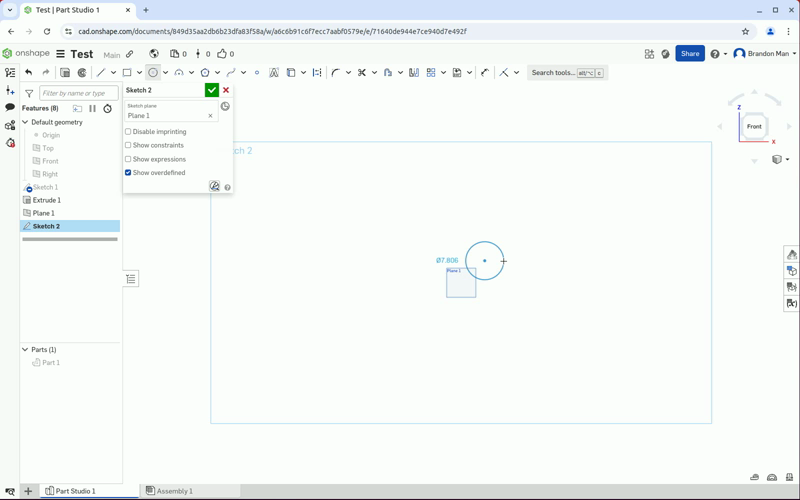
click(503, 260)
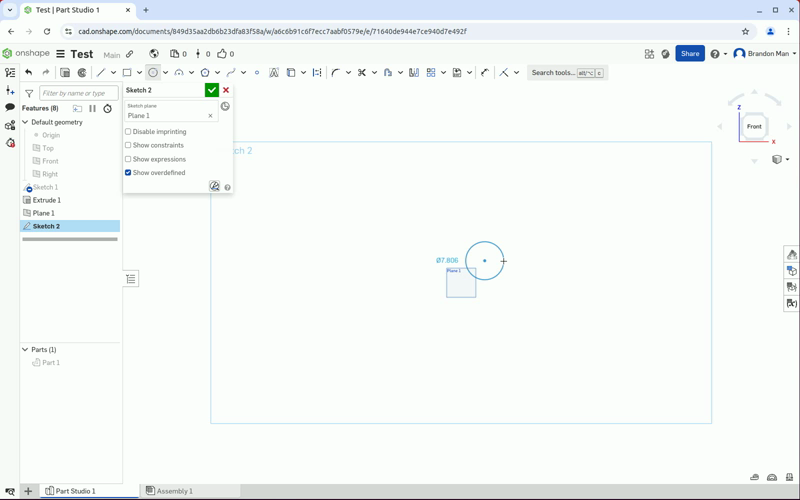
key(esc)
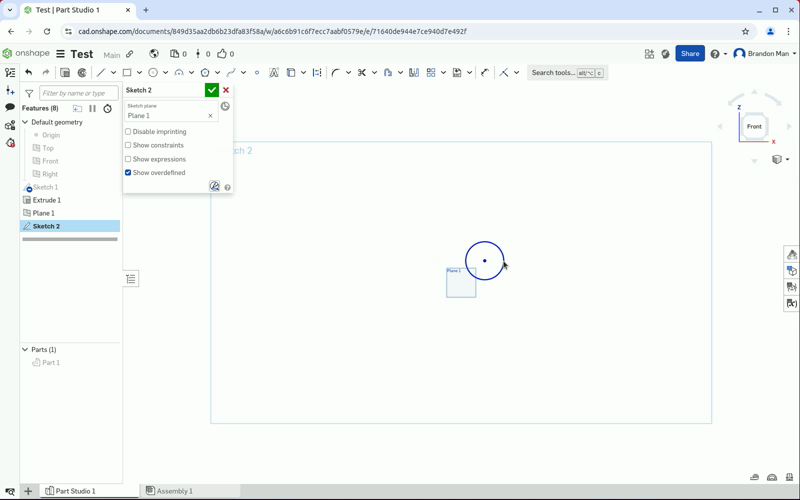
mouse_move(478, 264)
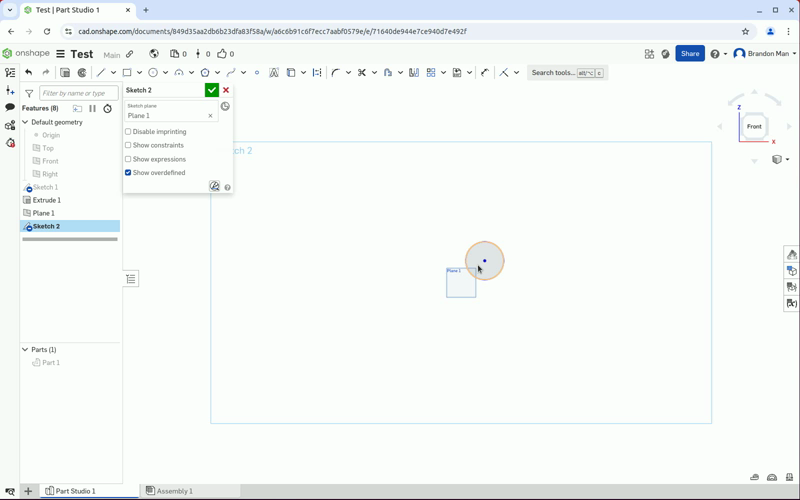
scroll(6)
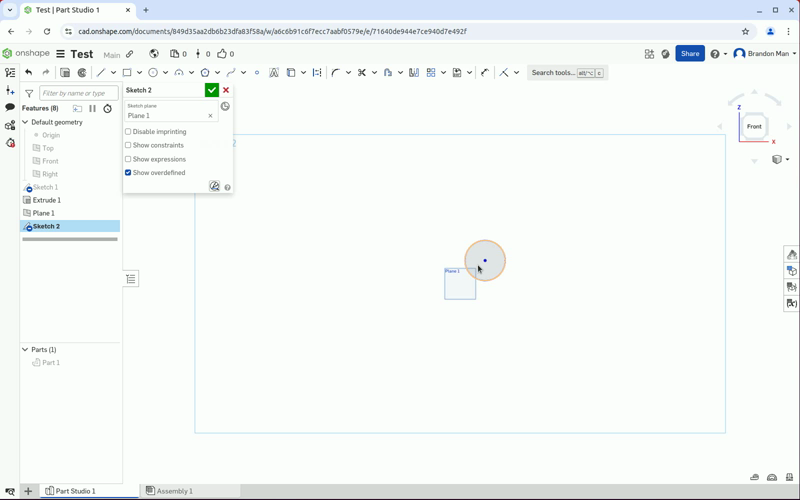
scroll(6)
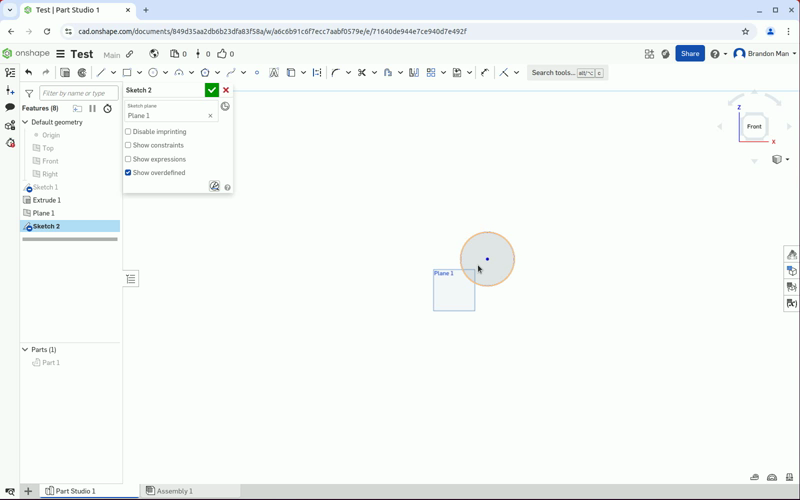
scroll(6)
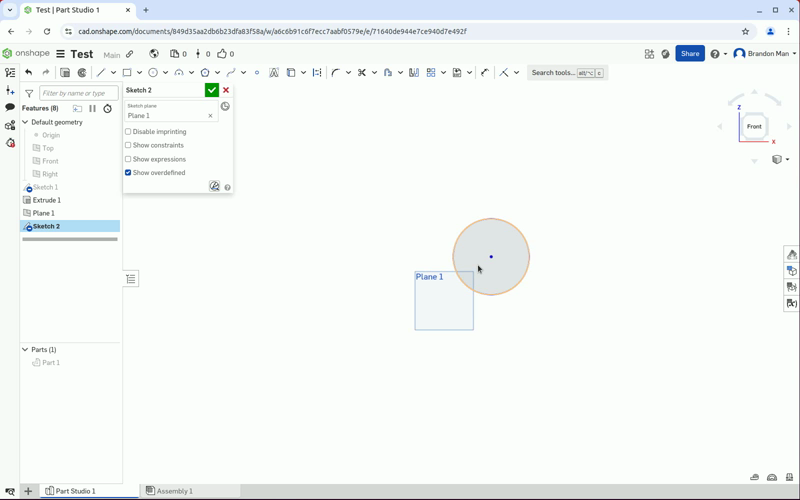
scroll(6)
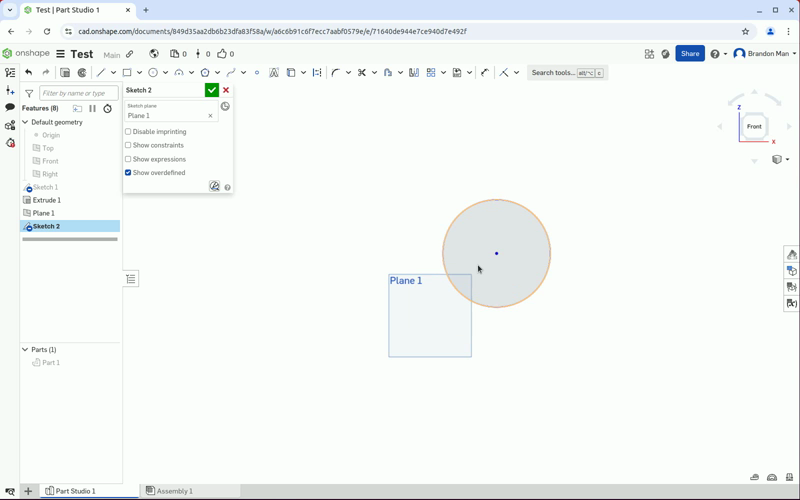
scroll(6)
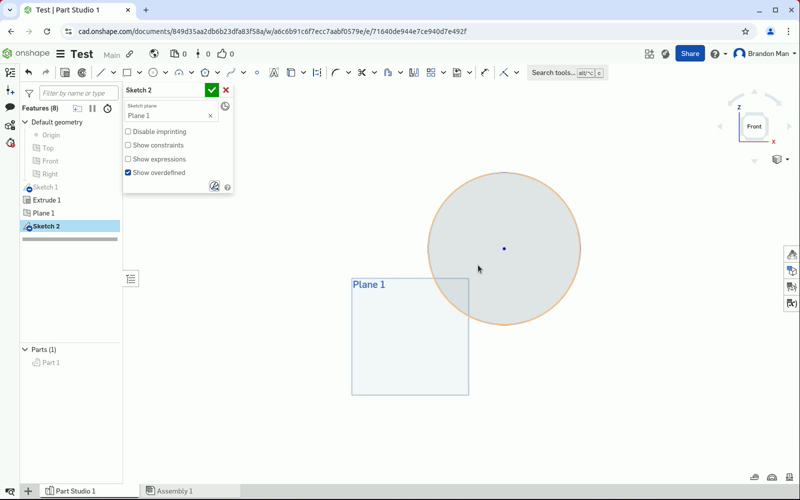
scroll(6)
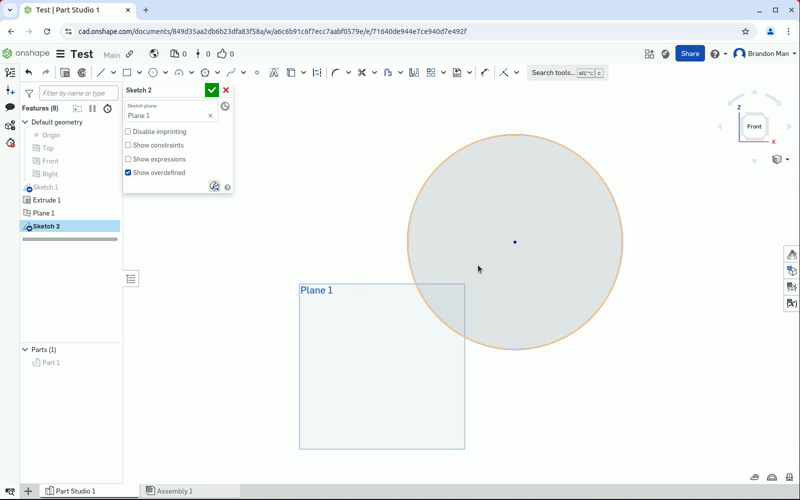
scroll(6)
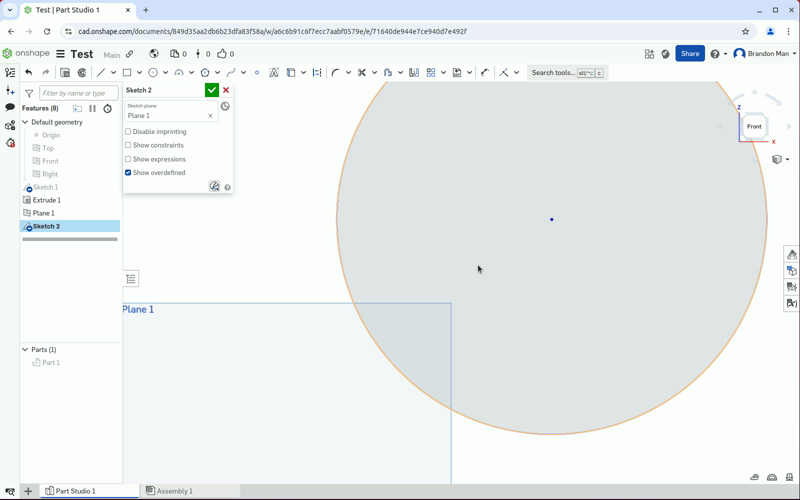
click(478, 264)
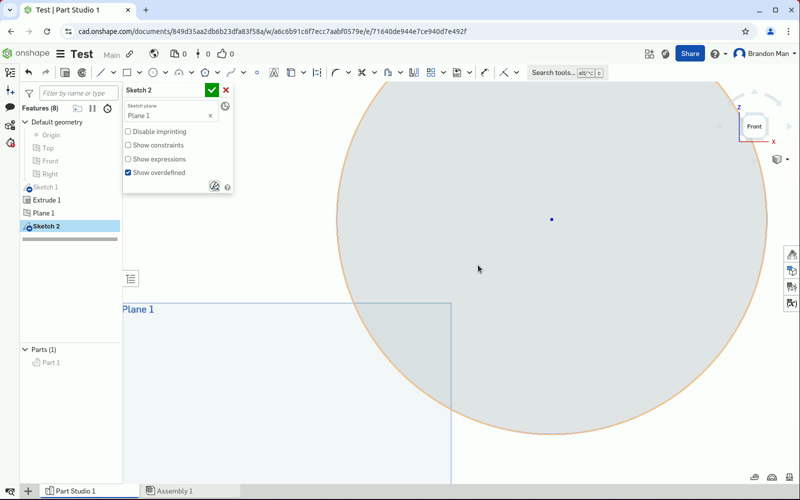
scroll(-6)
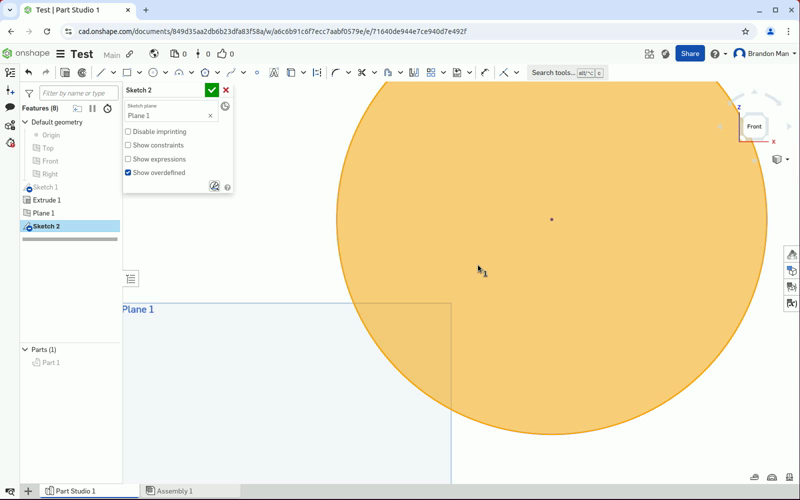
scroll(-6)
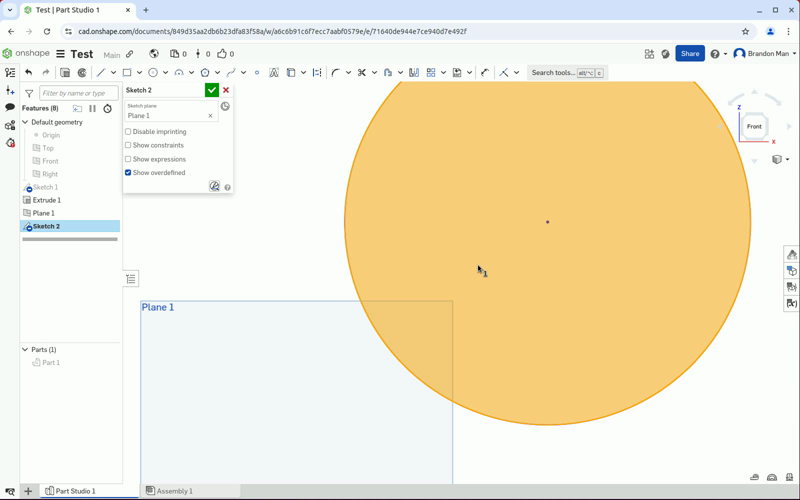
scroll(-6)
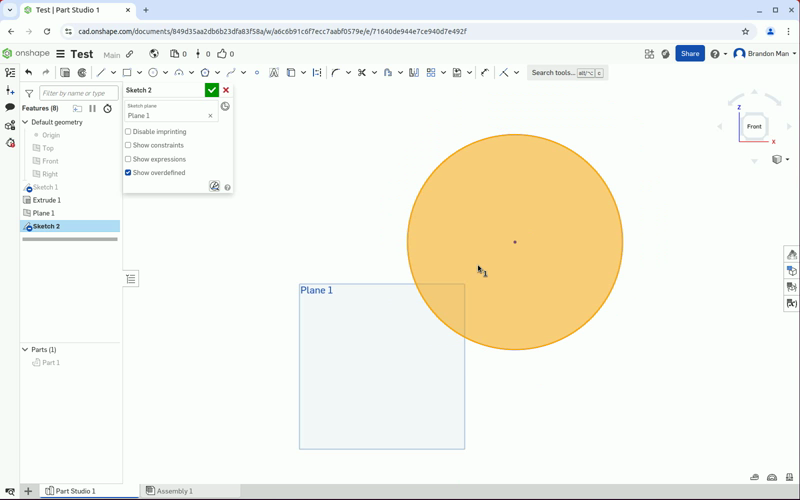
scroll(-6)
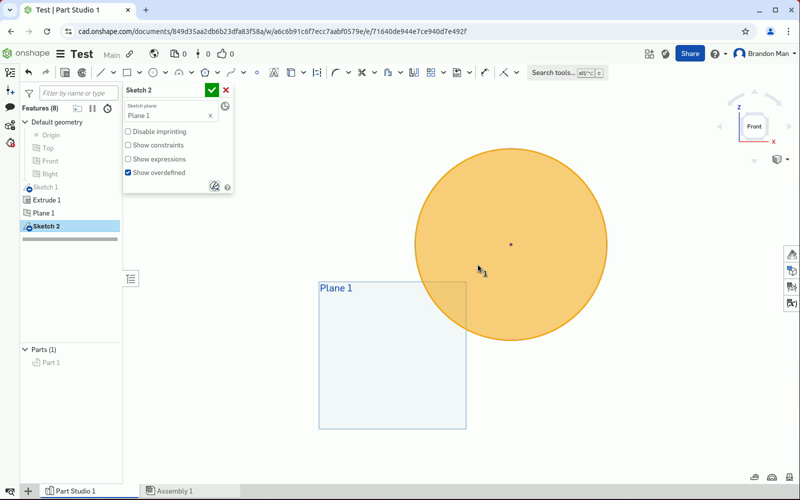
scroll(-6)
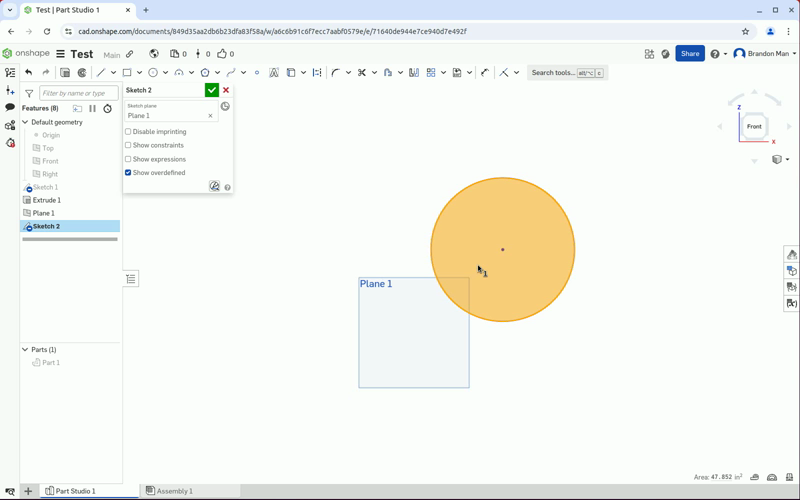
scroll(-6)
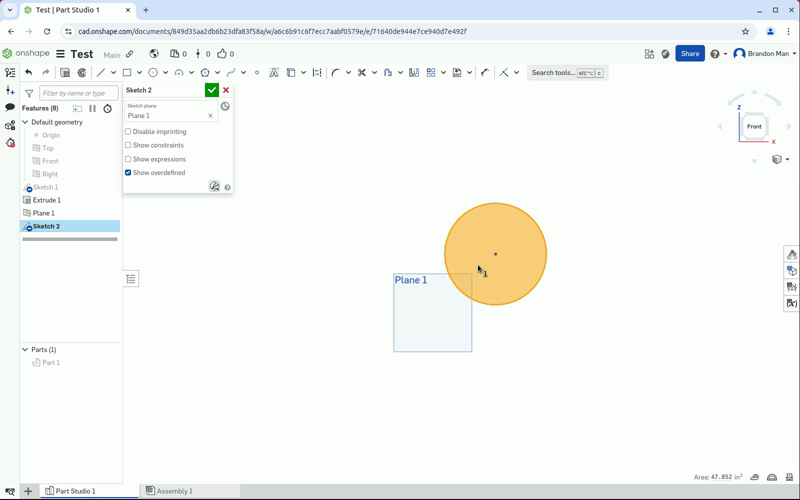
scroll(-6)
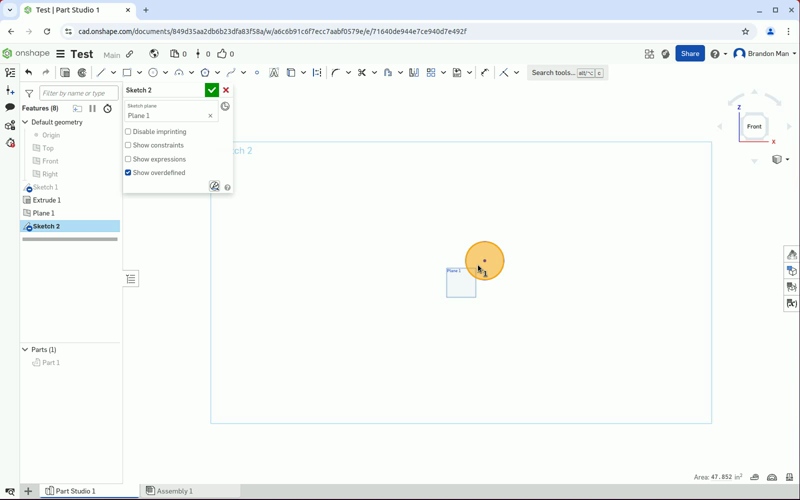
mouse_move(73, 352)
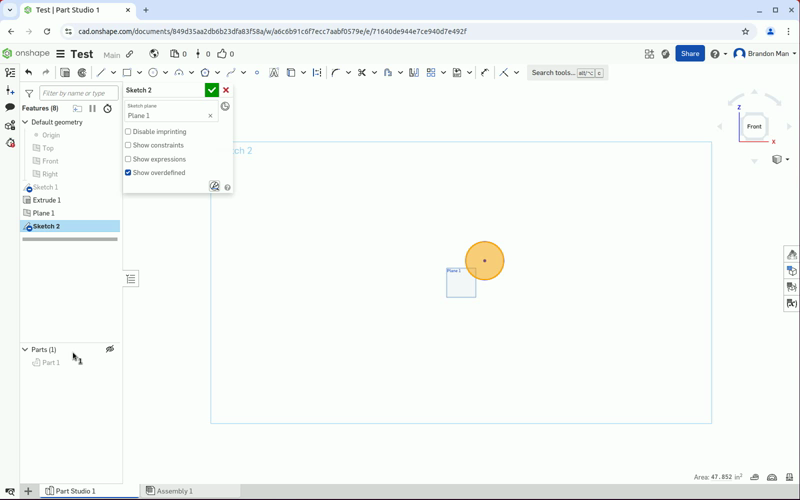
key(shift+y)
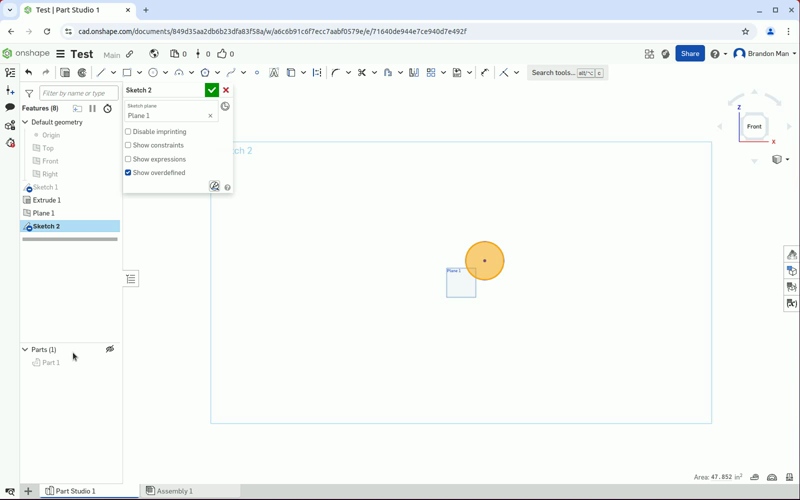
key(shift+e)
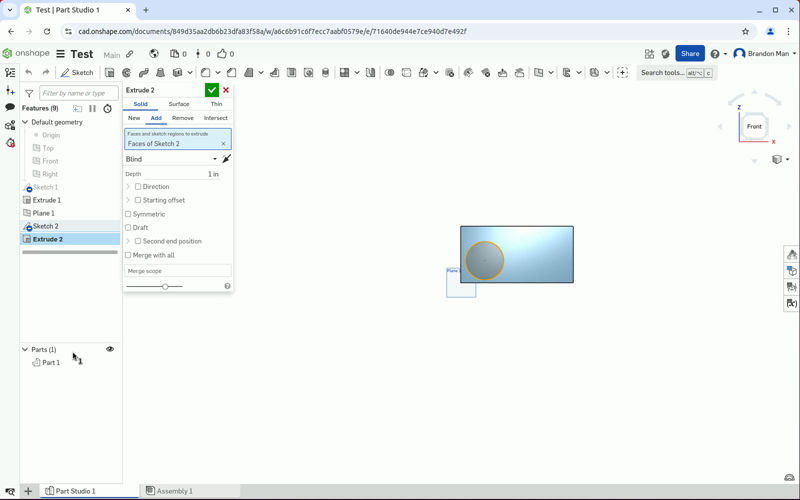
mouse_move(143, 106)
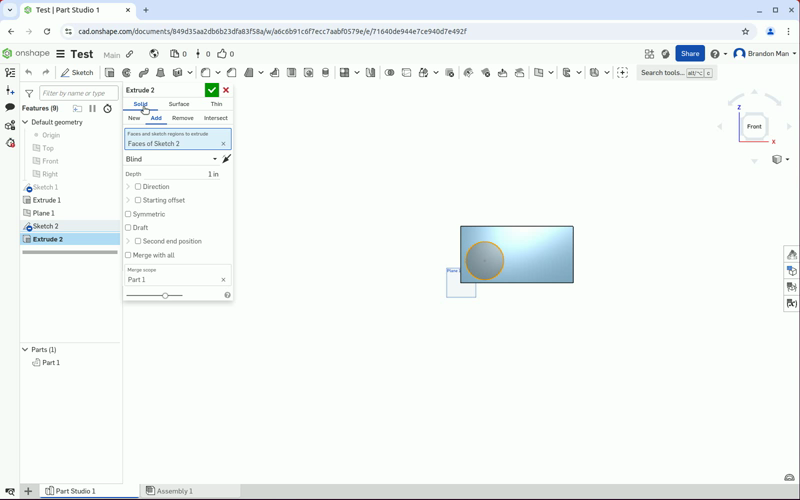
click(143, 106)
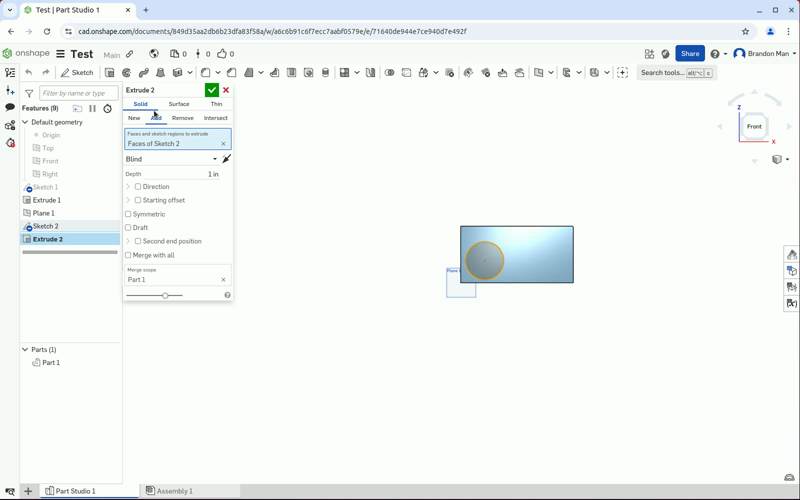
mouse_move(186, 120)
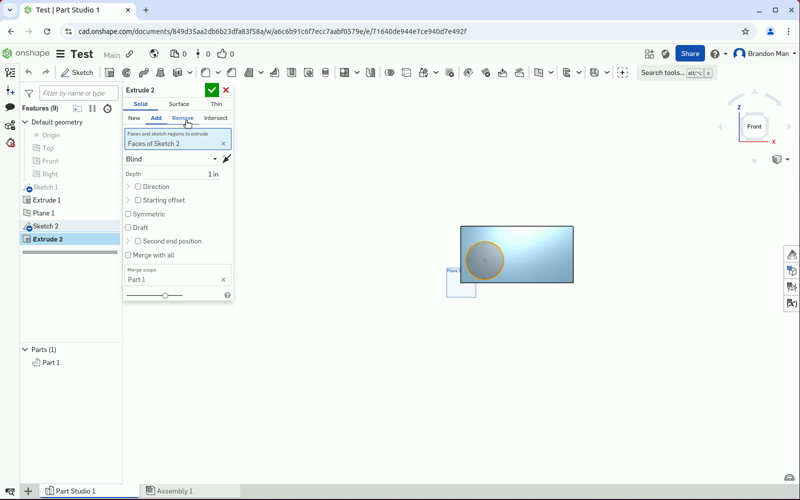
click(186, 120)
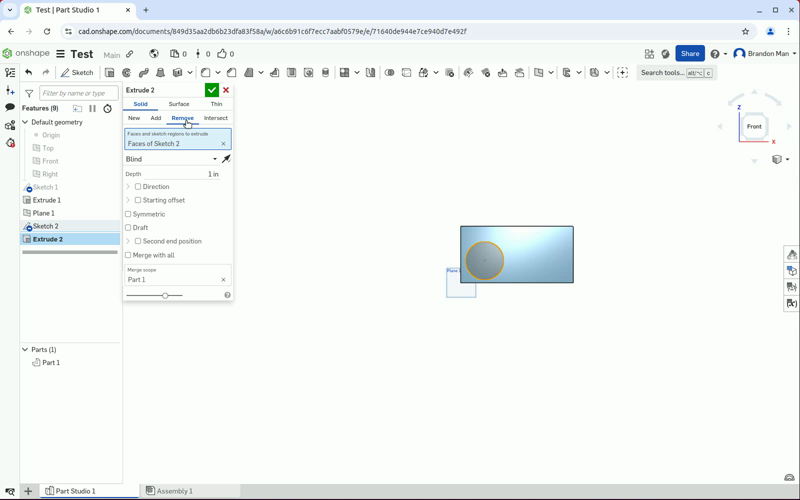
key(tab, 4)
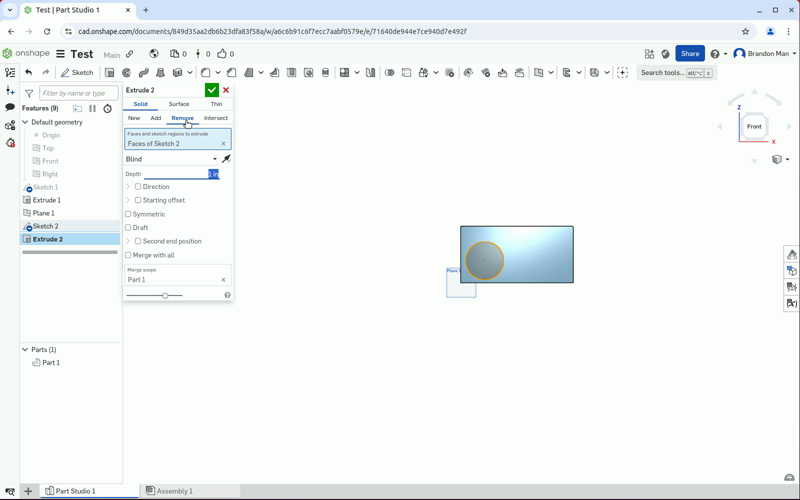
text(2.648)
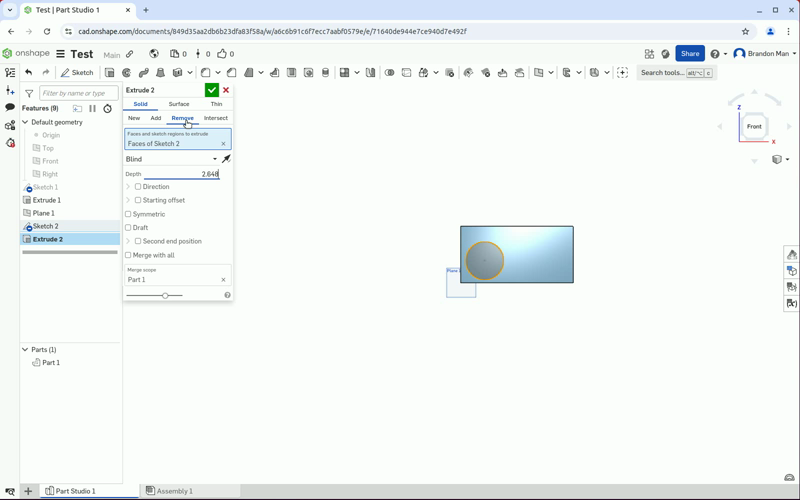
key(tab, 6)
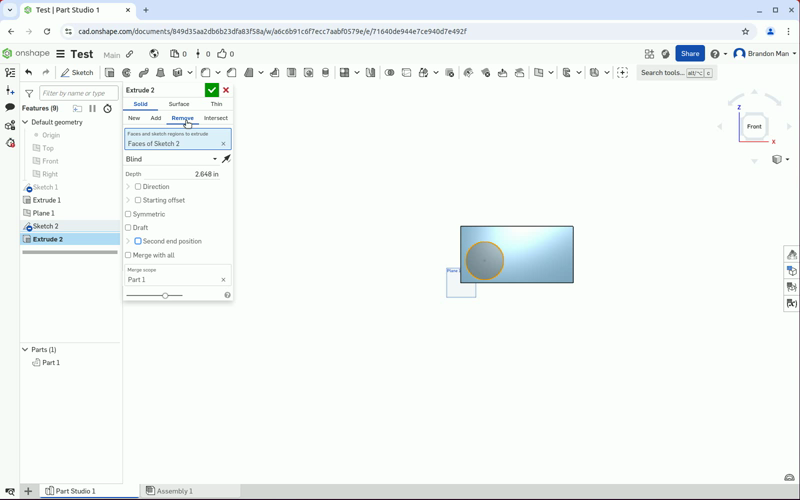
key(space)
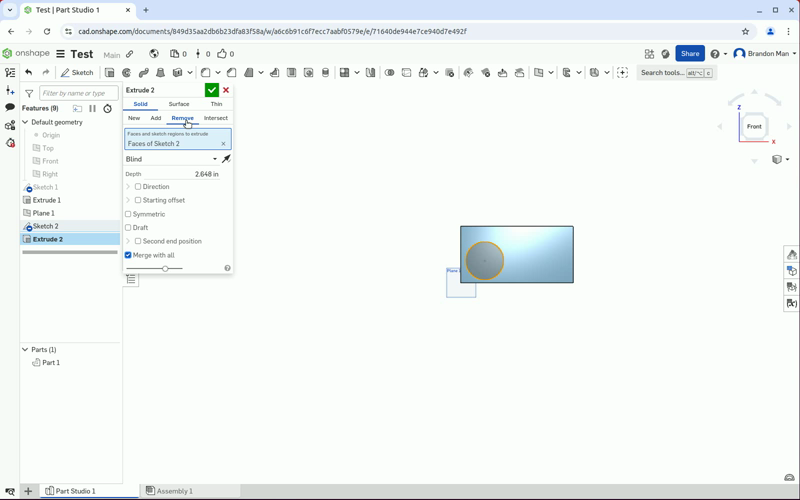
key(enter)
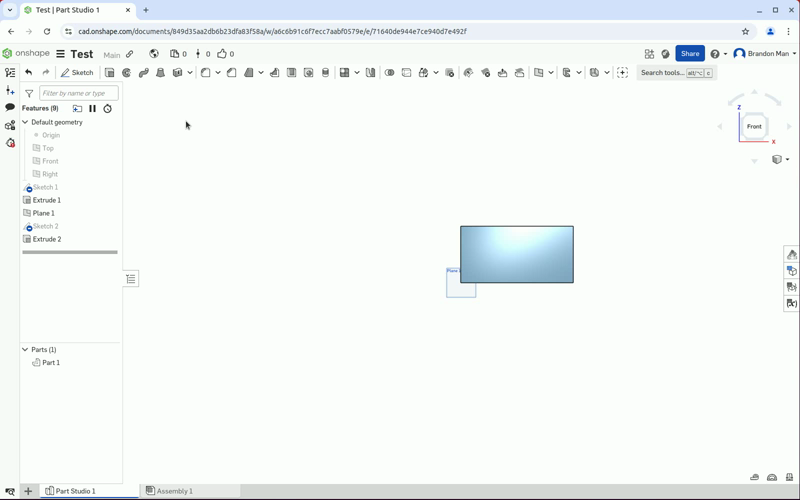
key(shift+h)
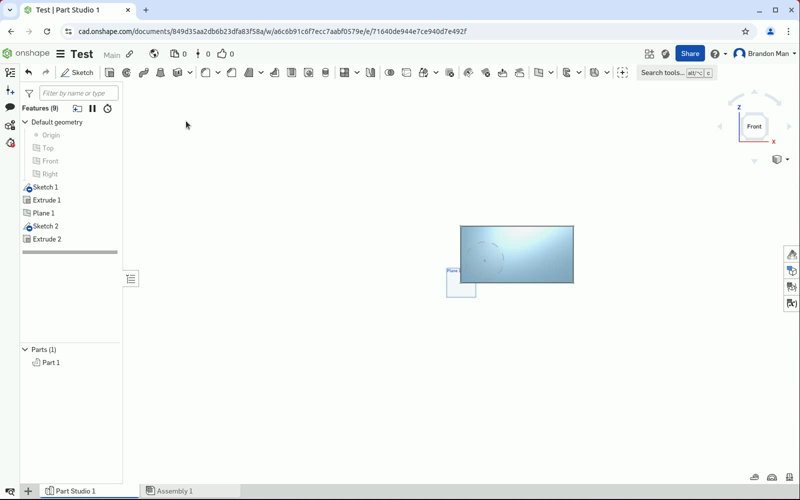
key(shift+h)
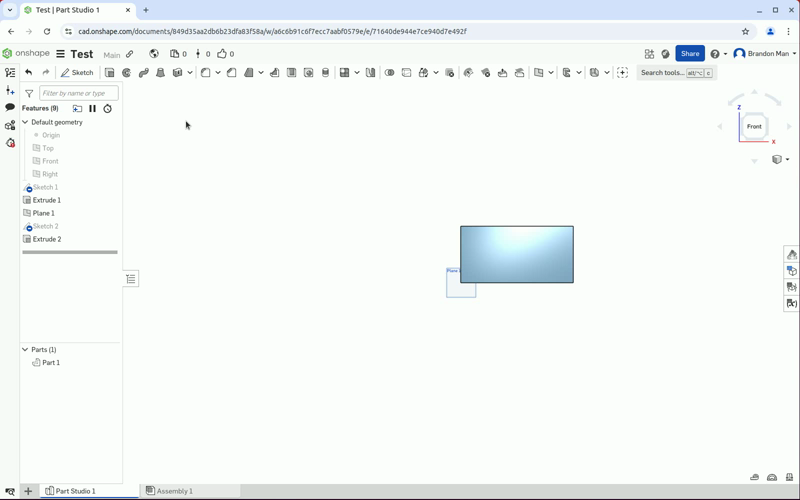
mouse_move(73, 189)
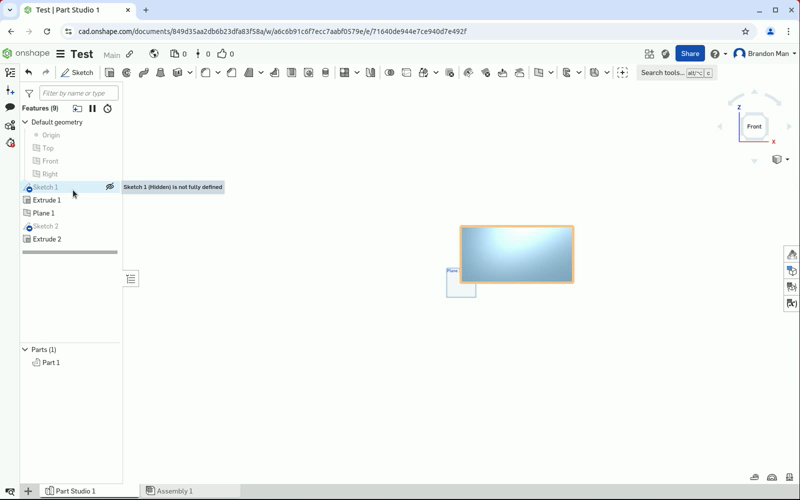
click(73, 189)
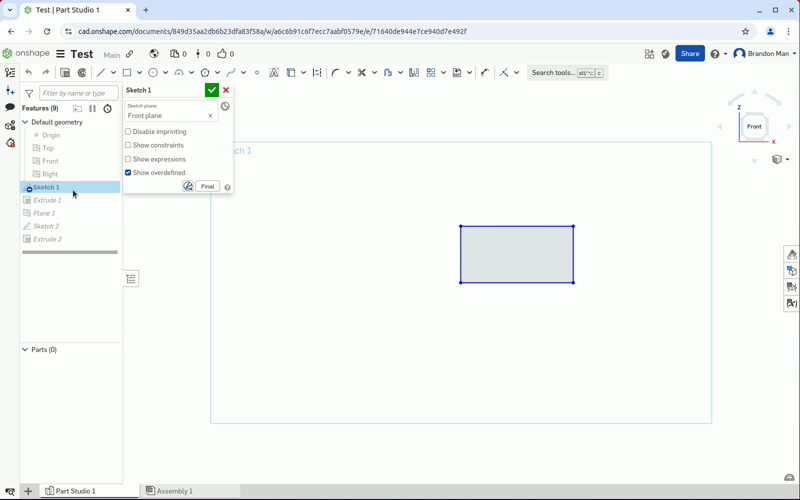
mouse_move(229, 92)
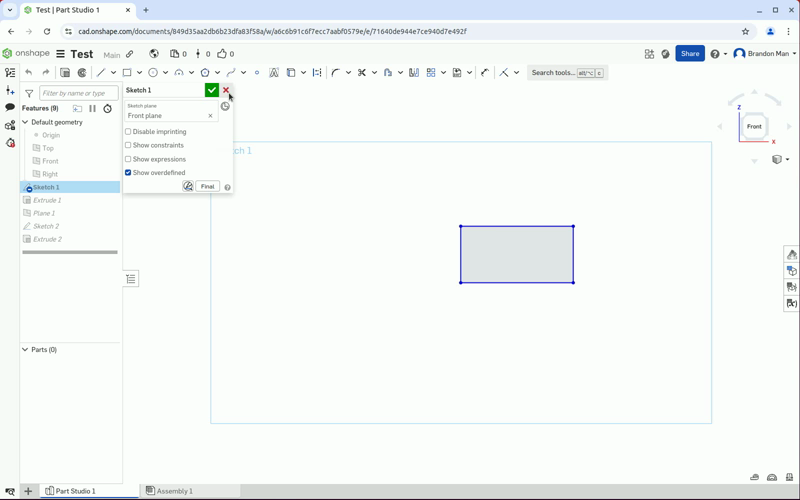
click(229, 92)
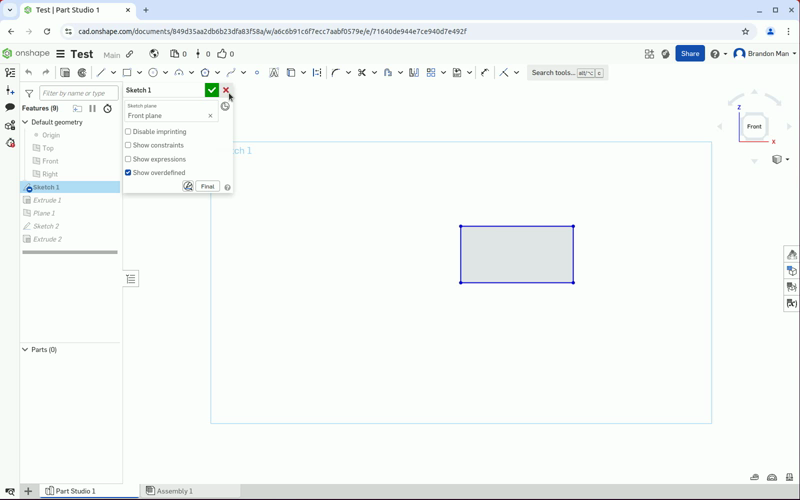
key(shift+s)
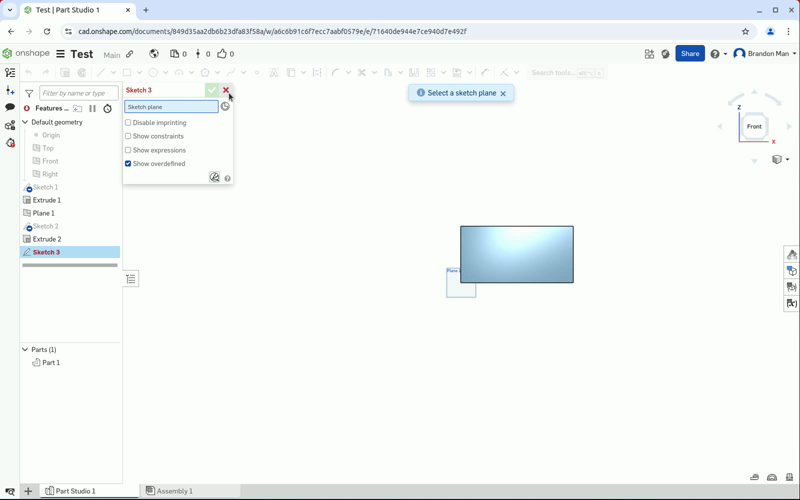
mouse_move(73, 215)
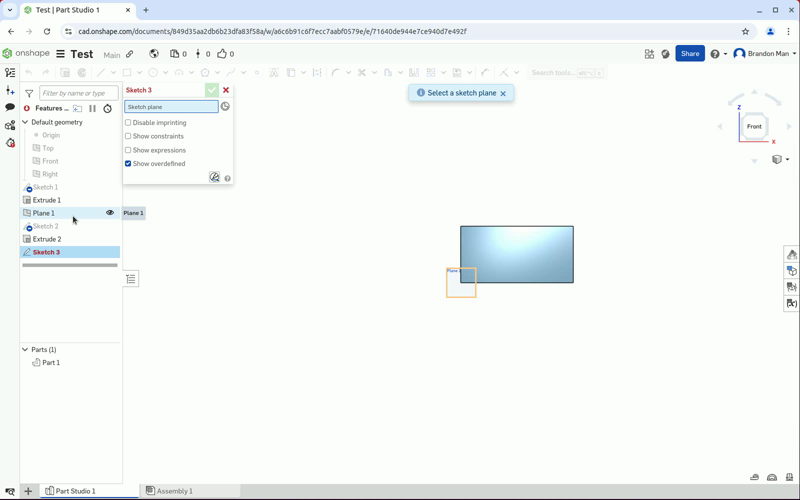
click(73, 215)
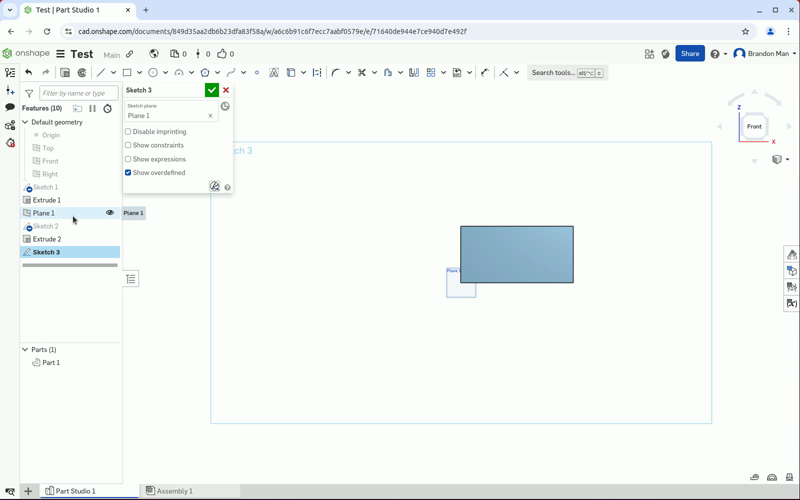
mouse_move(73, 352)
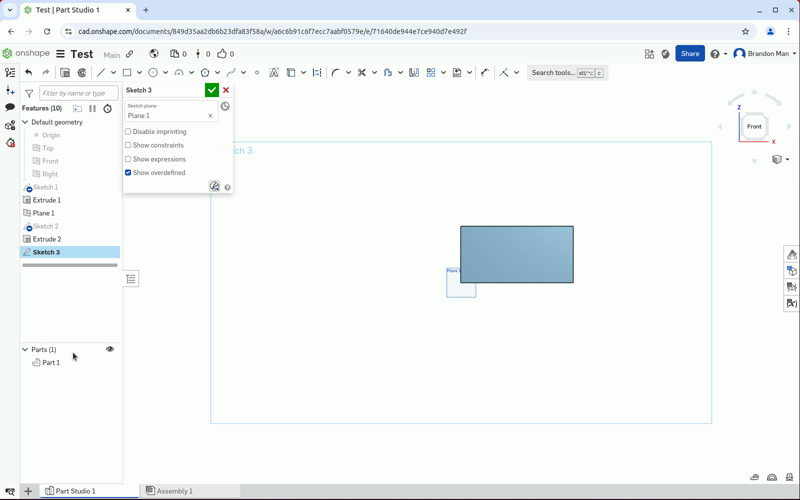
key(y)
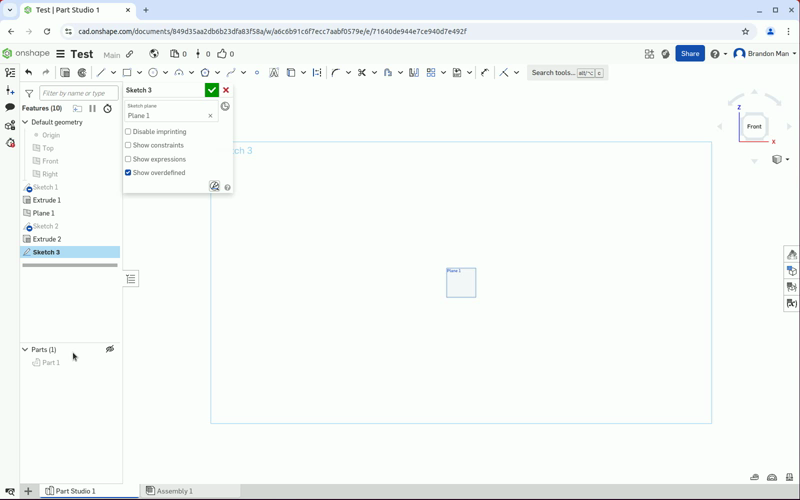
key(c)
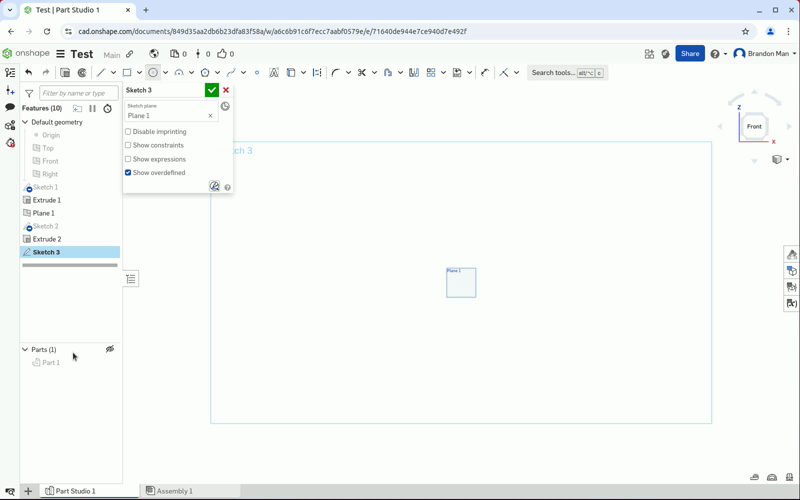
key_down(shift)
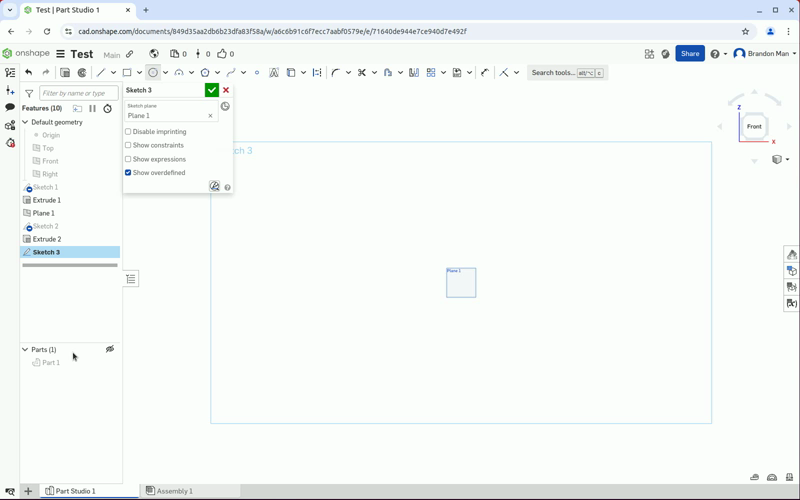
mouse_move(550, 260)
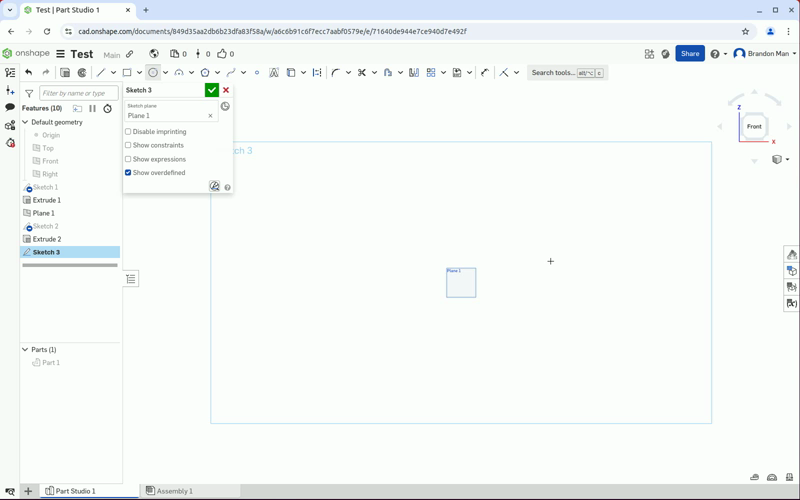
click(550, 260)
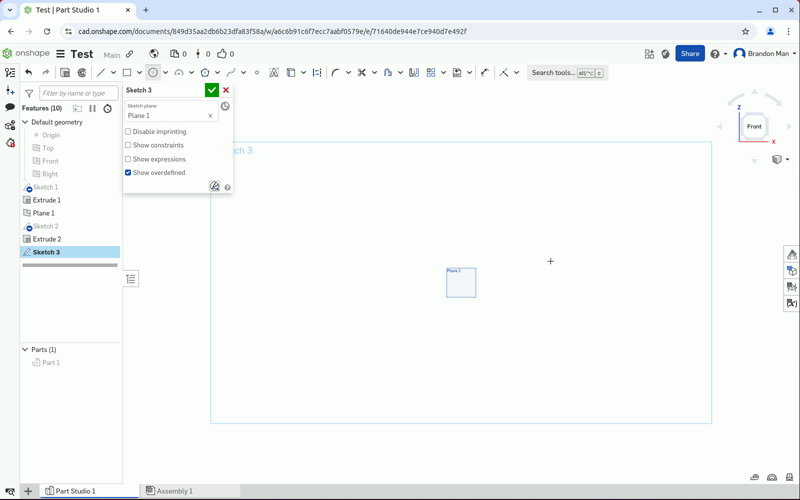
key_up(shift)
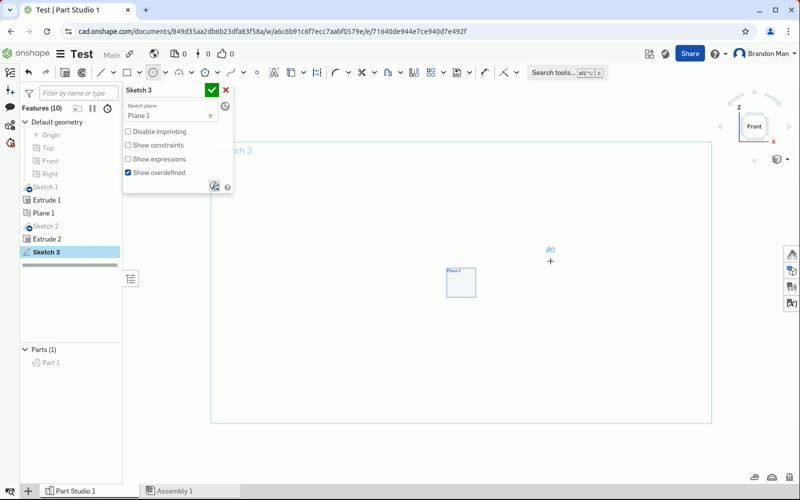
mouse_move(569, 260)
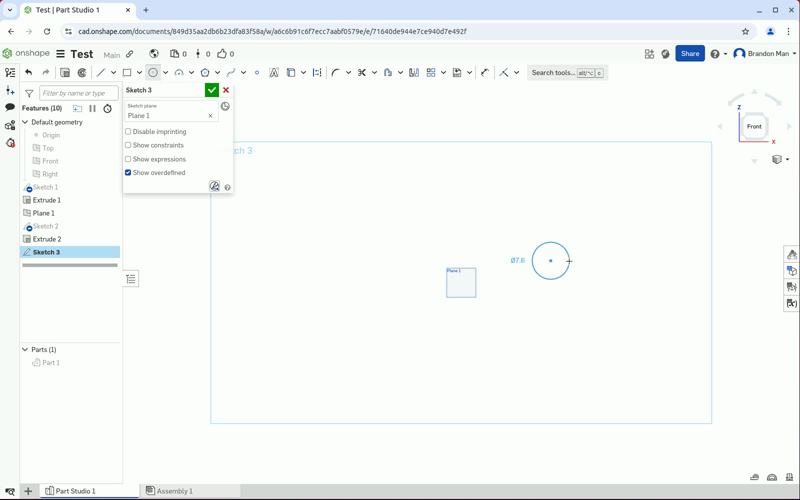
click(569, 260)
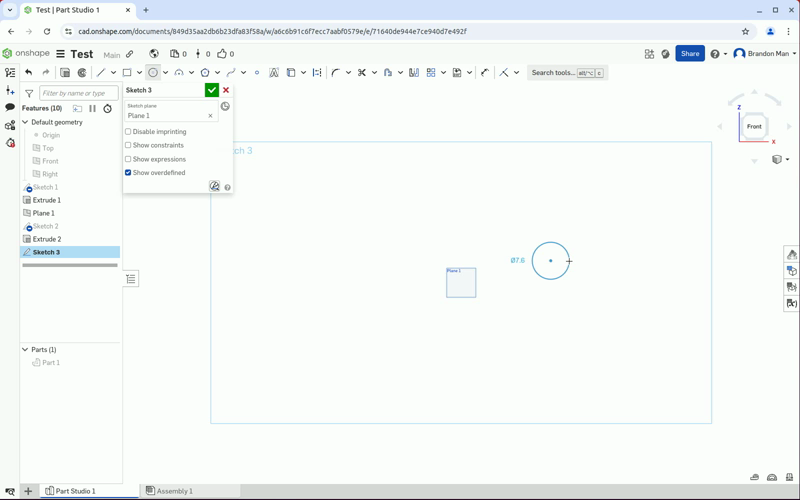
key(esc)
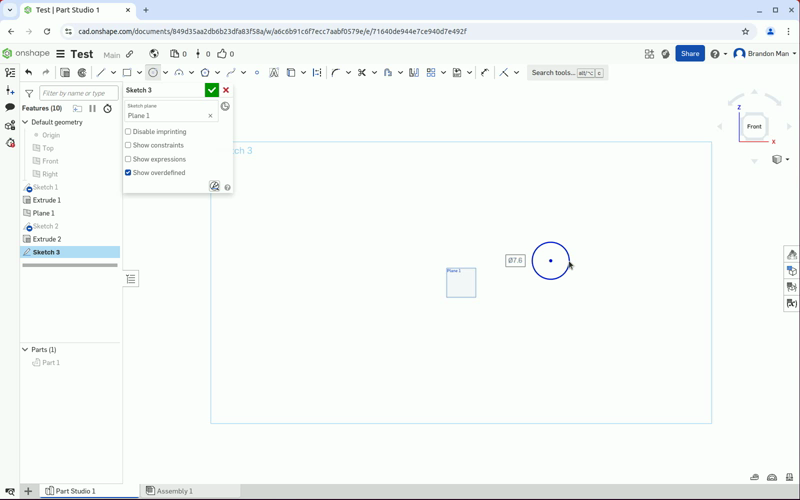
mouse_move(536, 255)
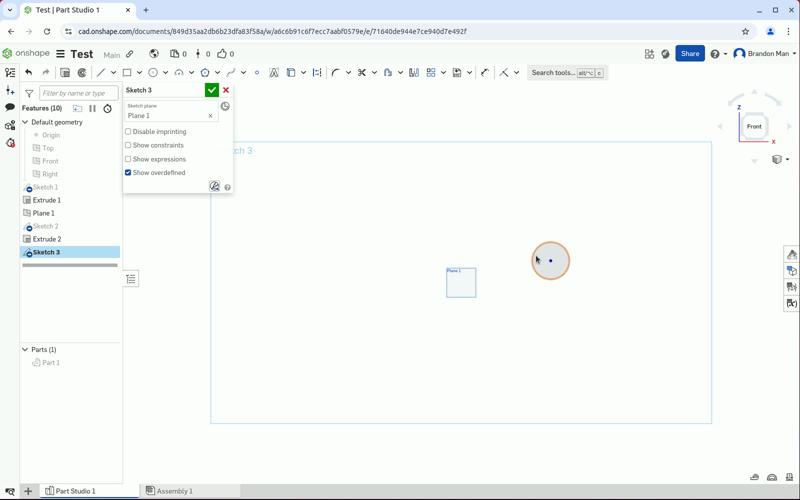
scroll(6)
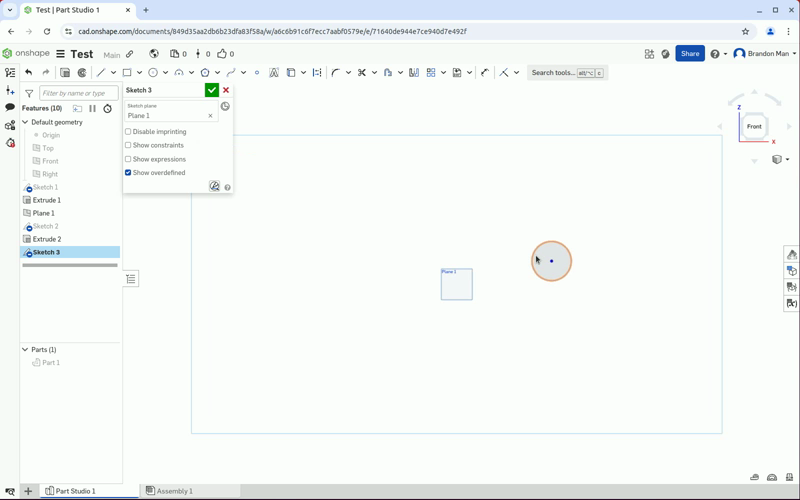
scroll(6)
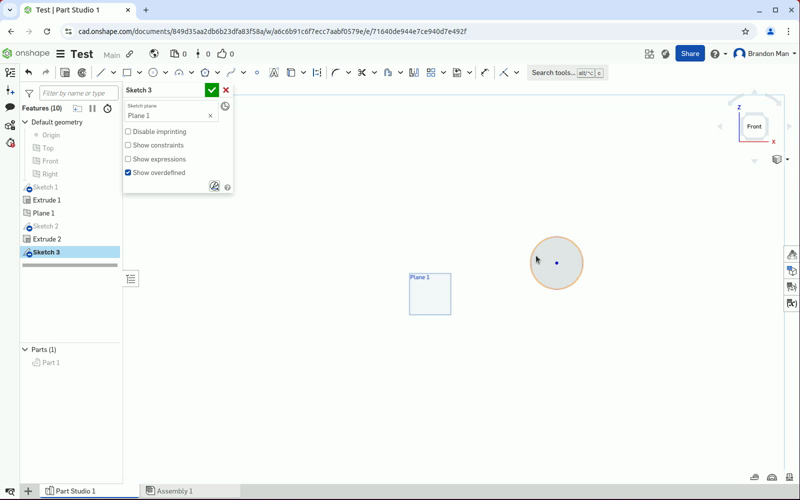
scroll(6)
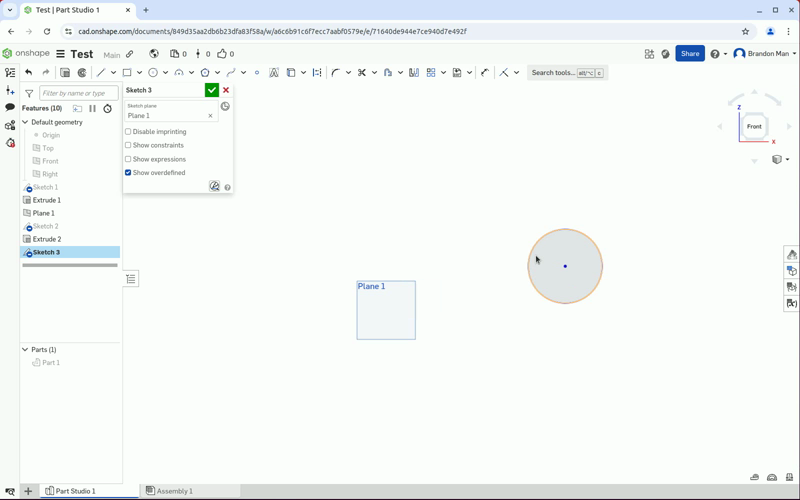
scroll(6)
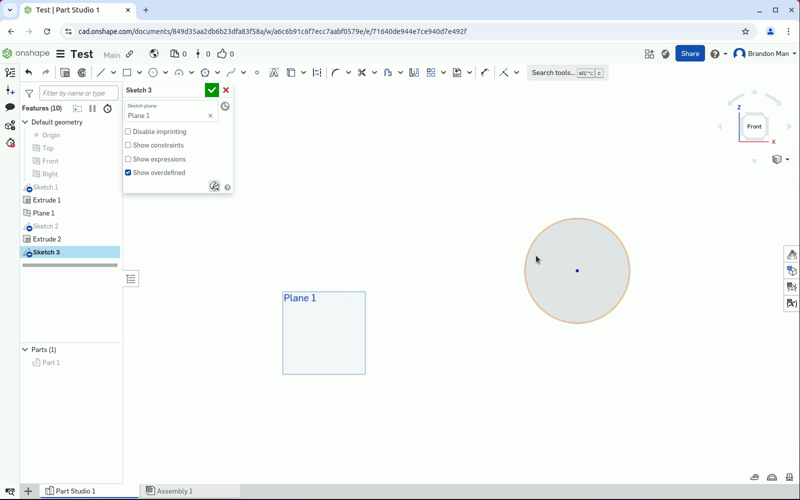
scroll(6)
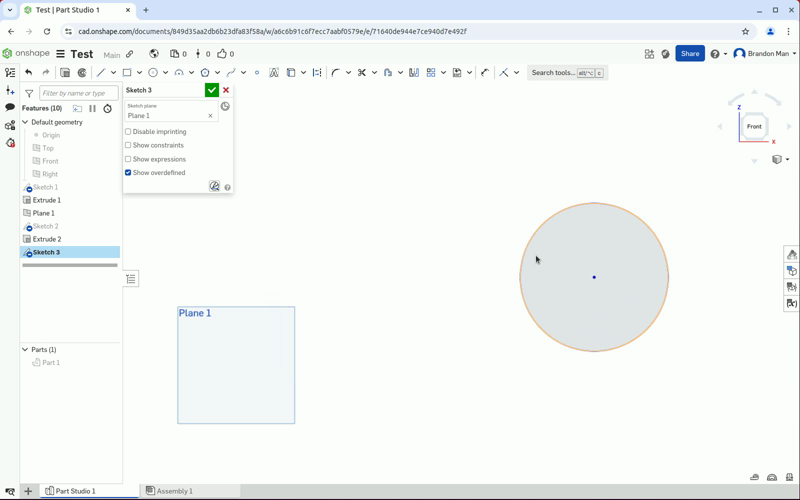
scroll(6)
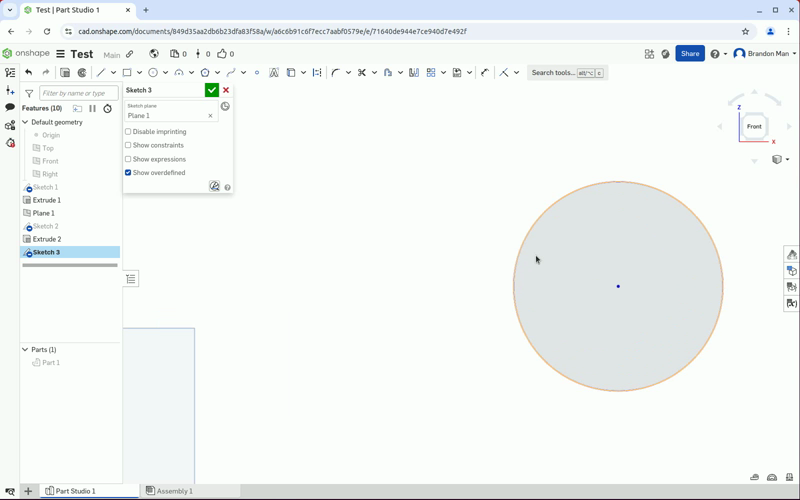
scroll(6)
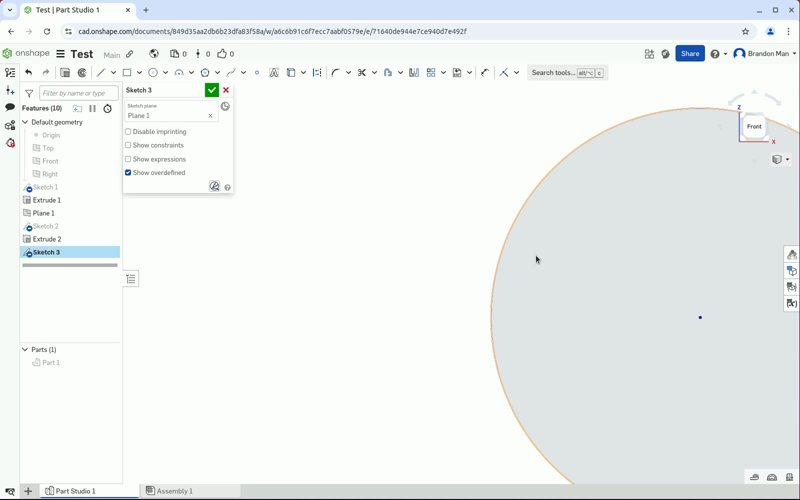
click(536, 255)
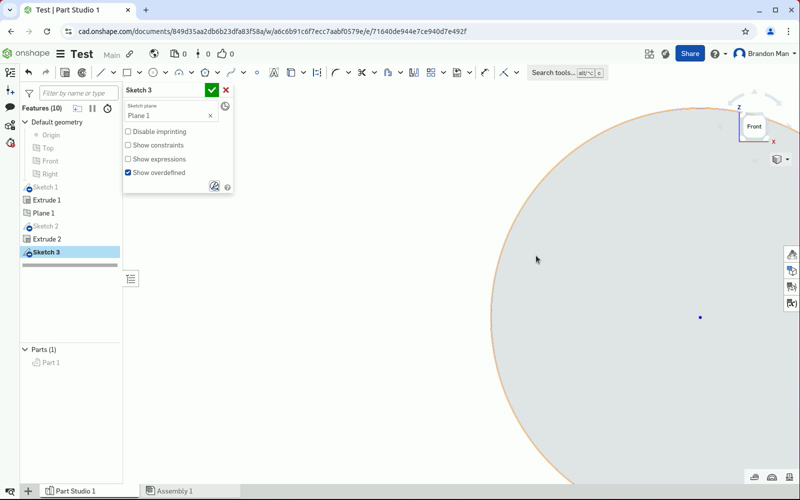
scroll(-6)
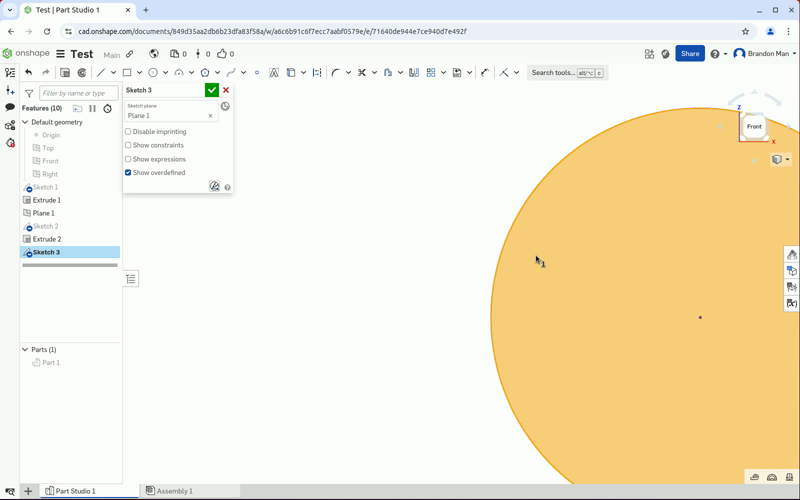
scroll(-6)
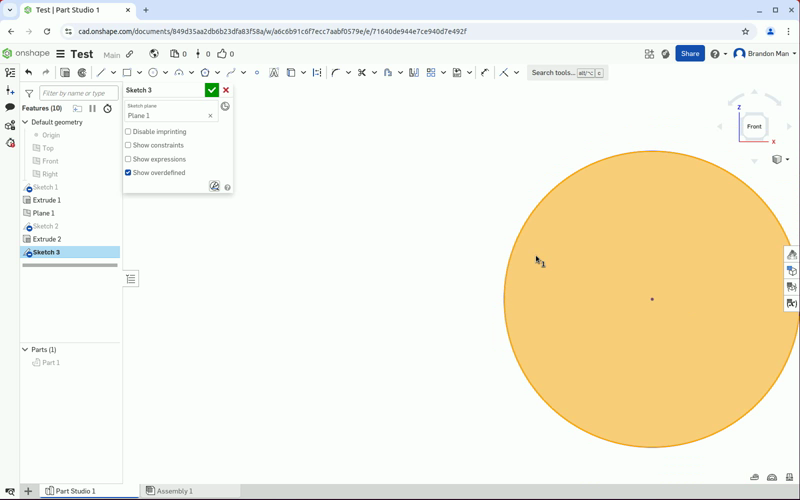
scroll(-6)
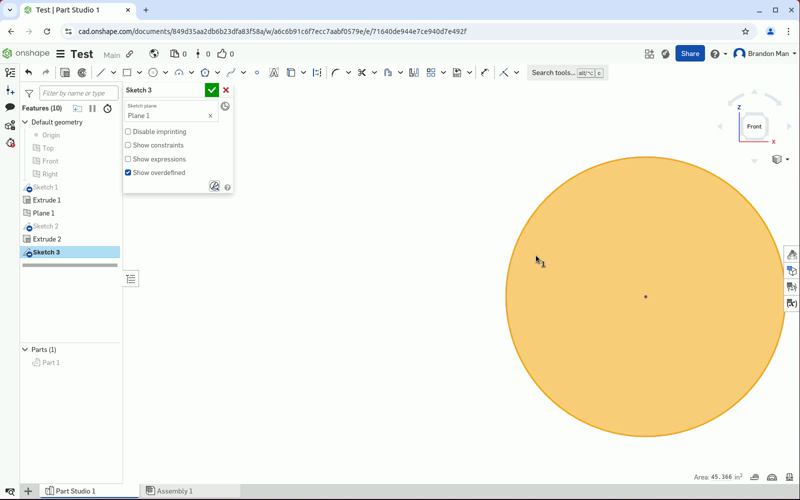
scroll(-6)
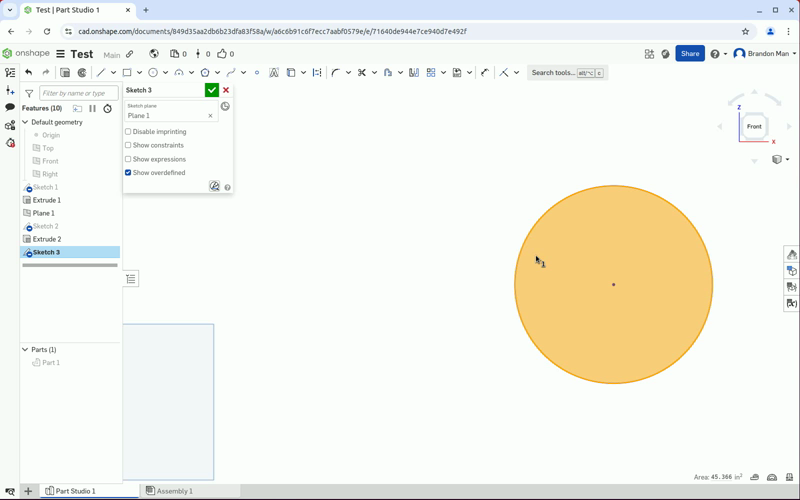
scroll(-6)
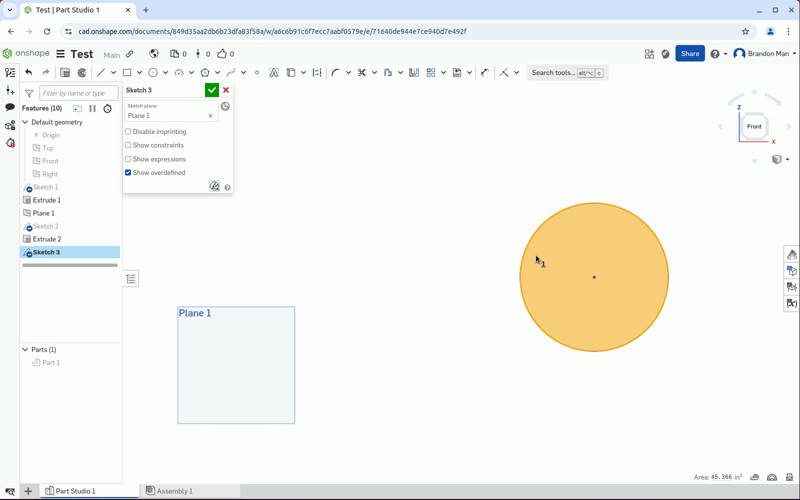
scroll(-6)
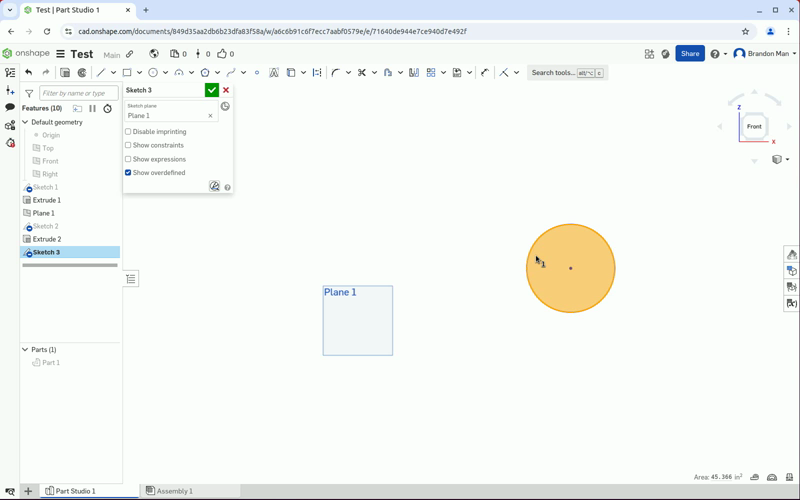
scroll(-6)
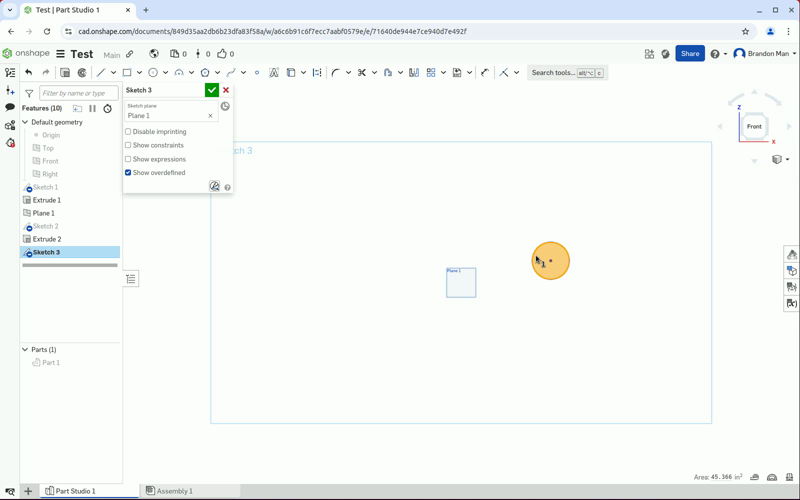
mouse_move(73, 352)
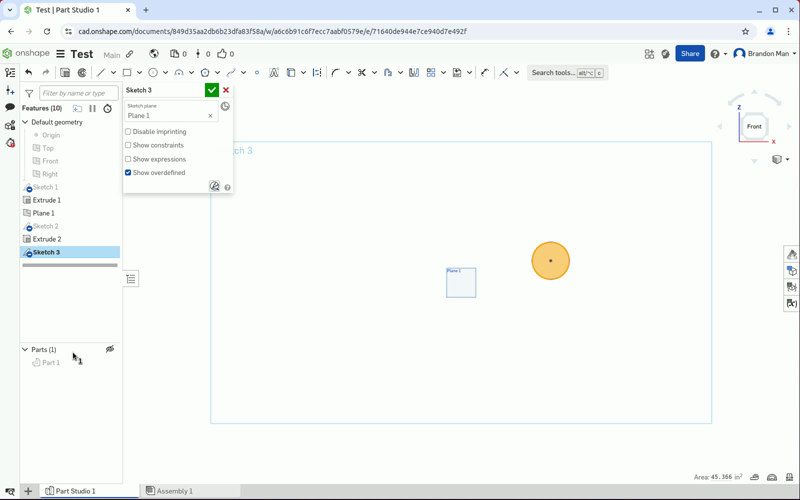
key(shift+y)
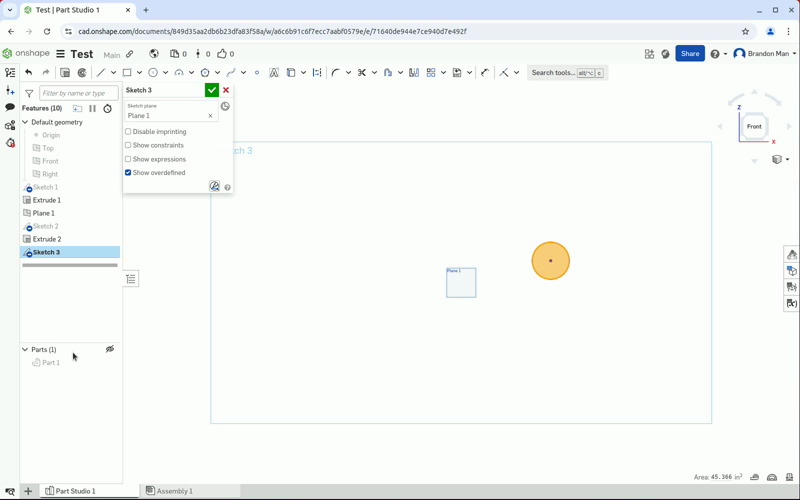
key(shift+e)
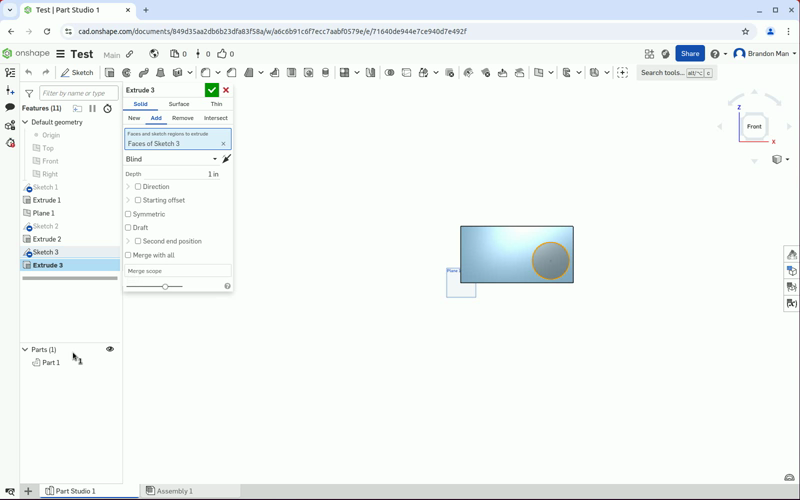
mouse_move(143, 106)
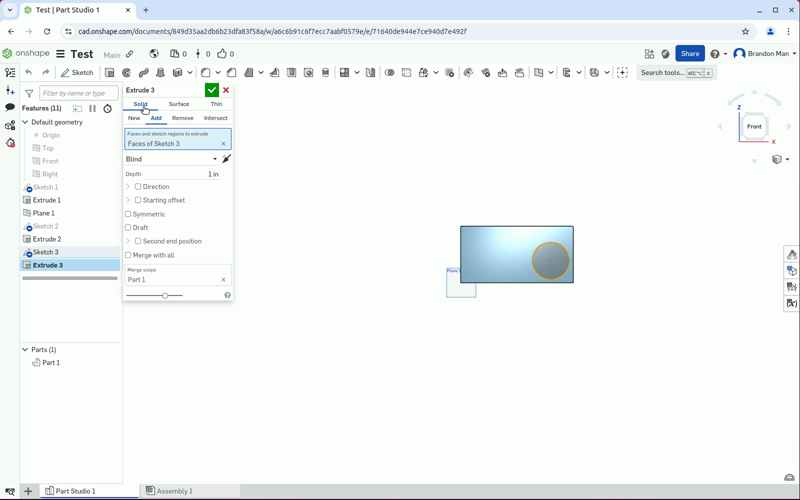
click(143, 106)
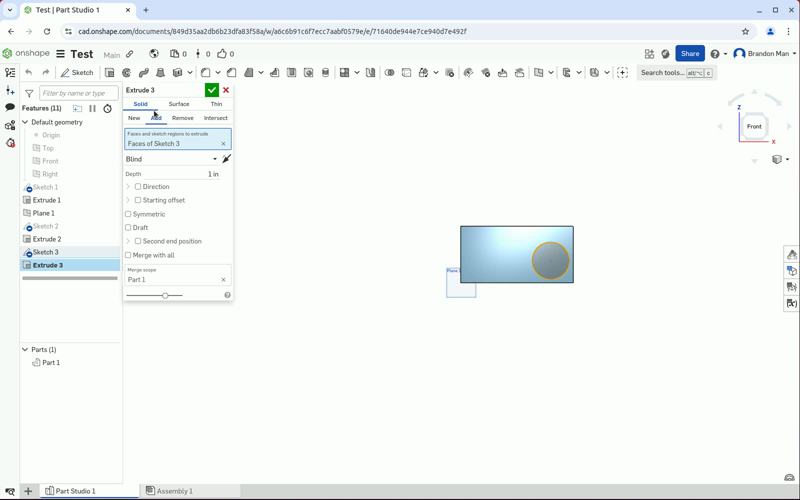
mouse_move(186, 120)
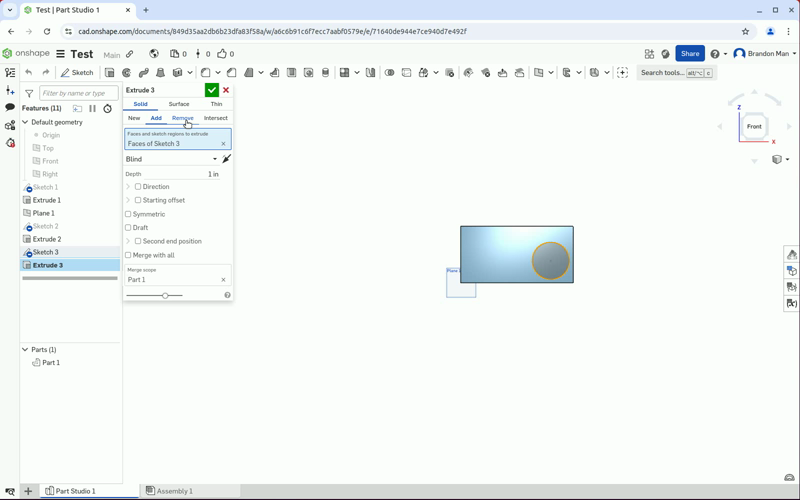
click(186, 120)
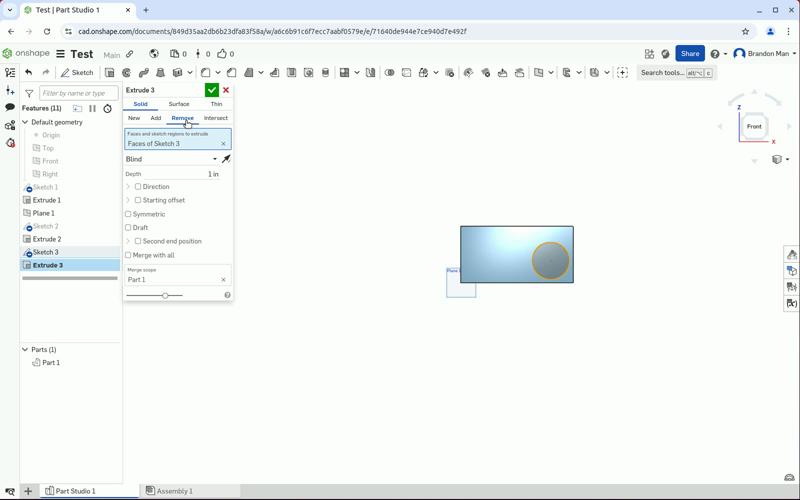
key(tab, 4)
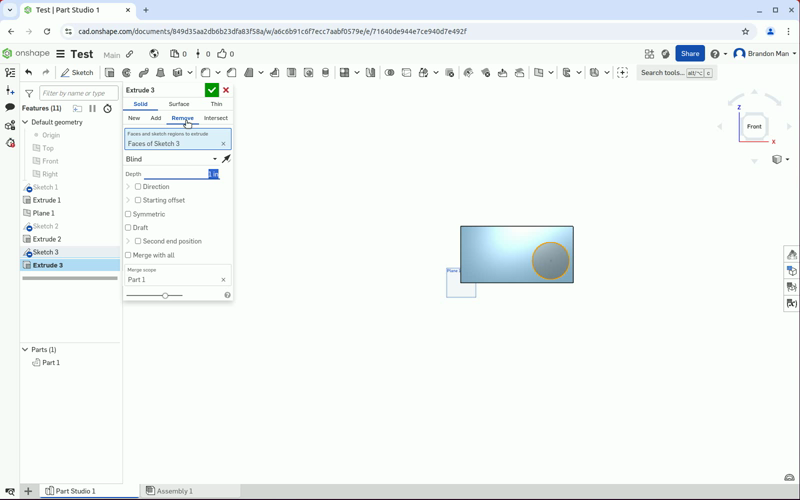
text(2.648)
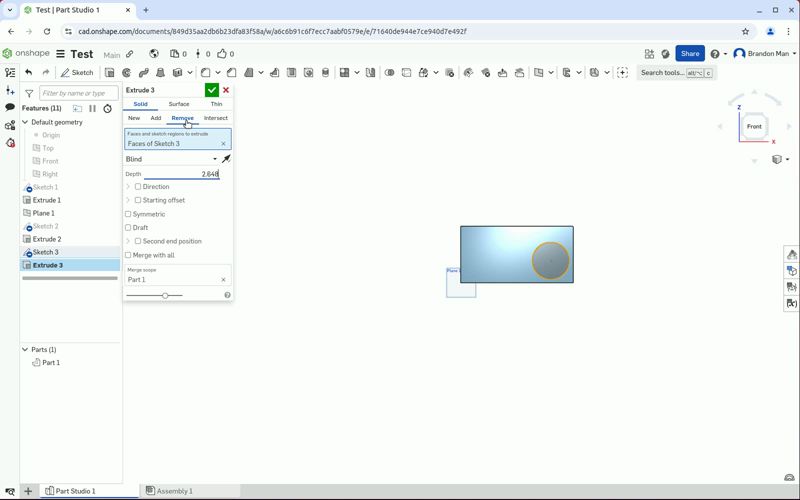
key(tab, 6)
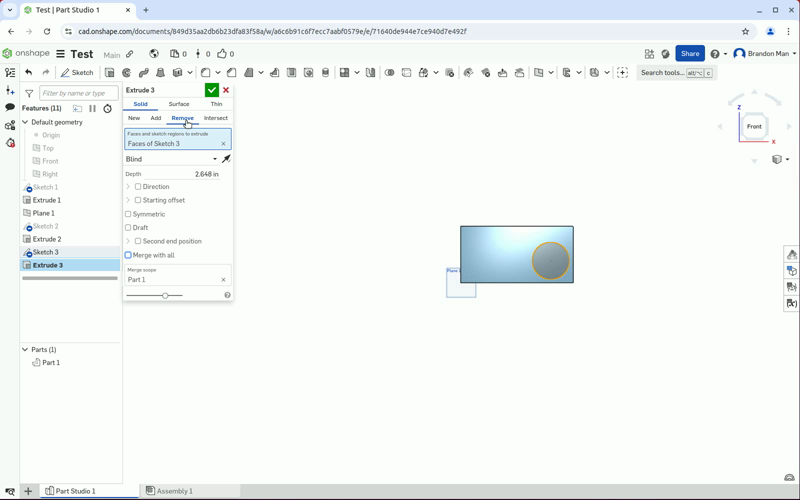
key(space)
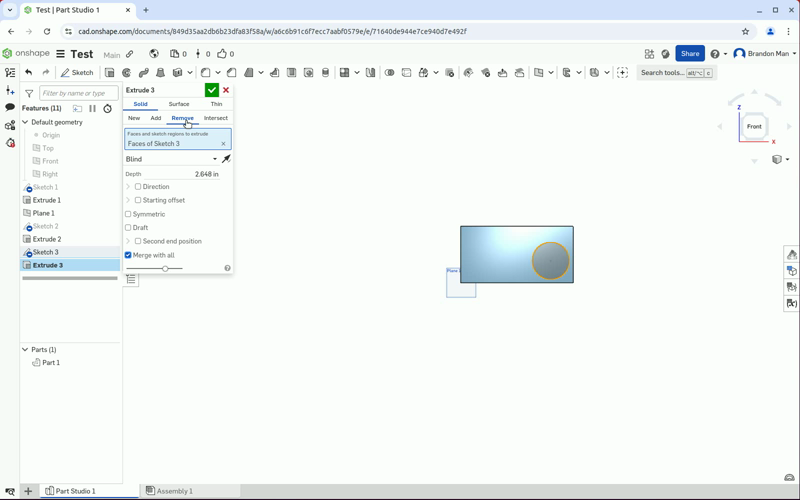
key(enter)
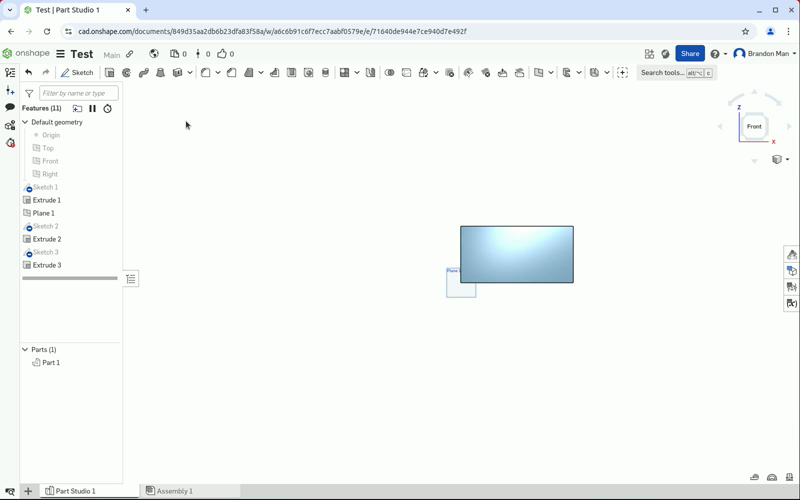
key(shift+h)
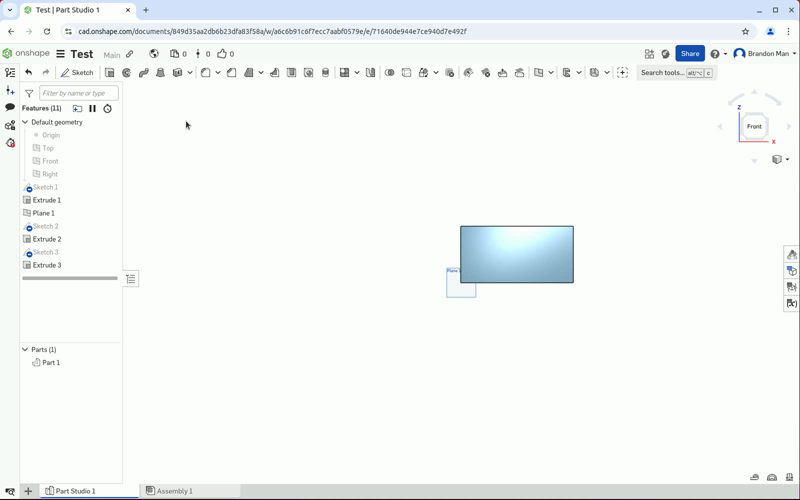
key(shift+h)
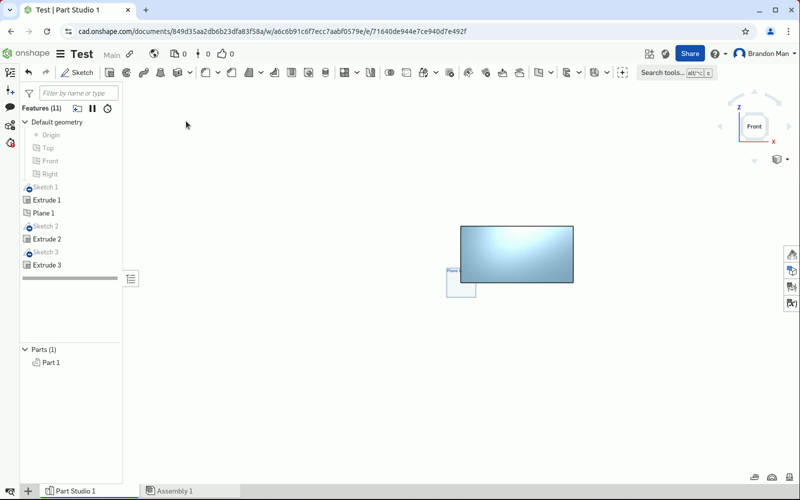
mouse_move(73, 189)
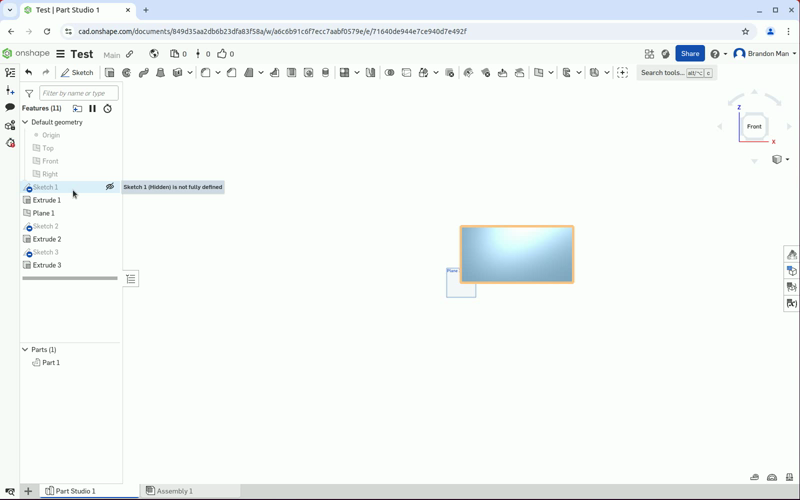
click(73, 189)
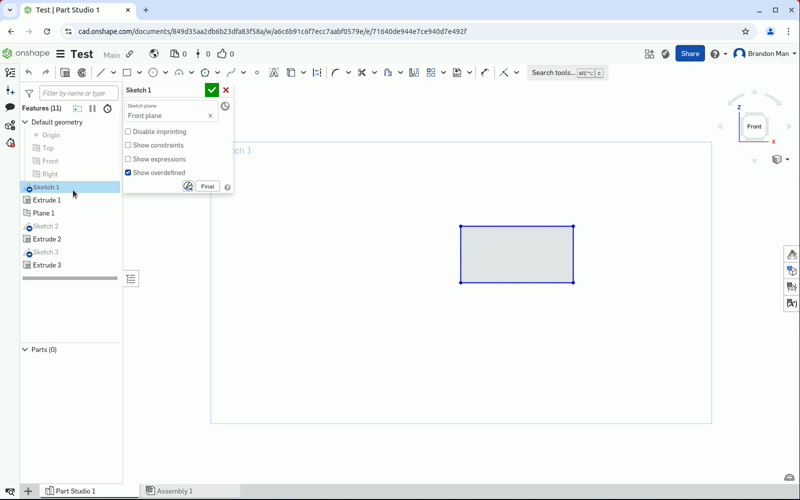
mouse_move(229, 92)
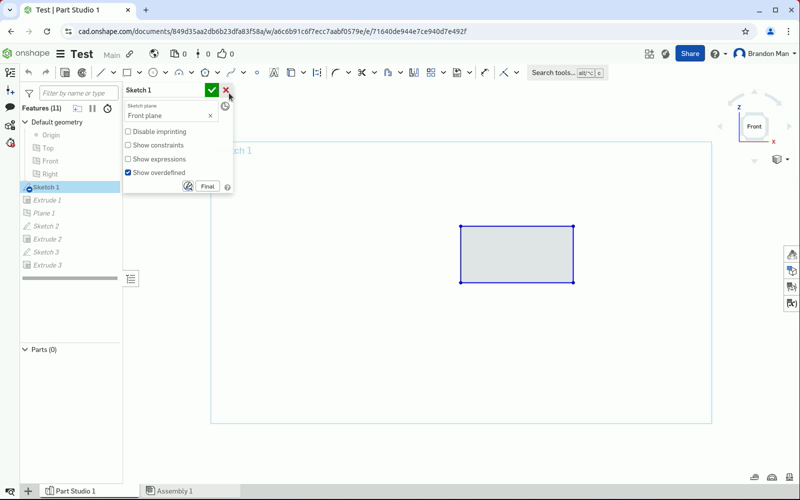
click(229, 92)
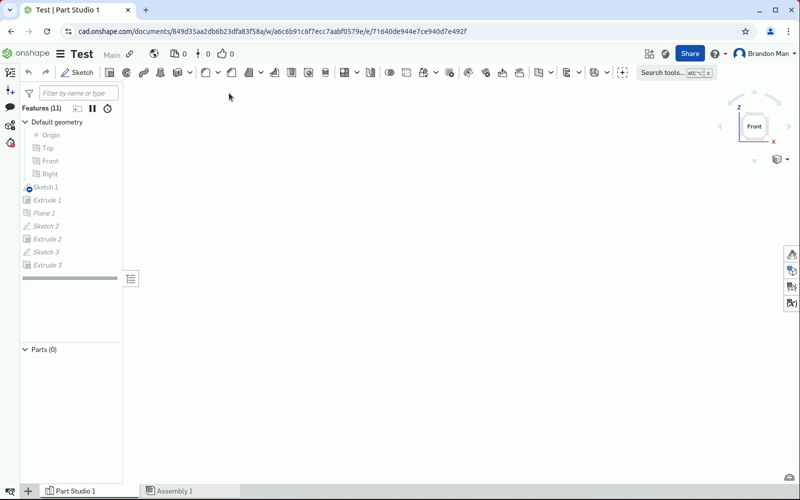
key(shift+s)
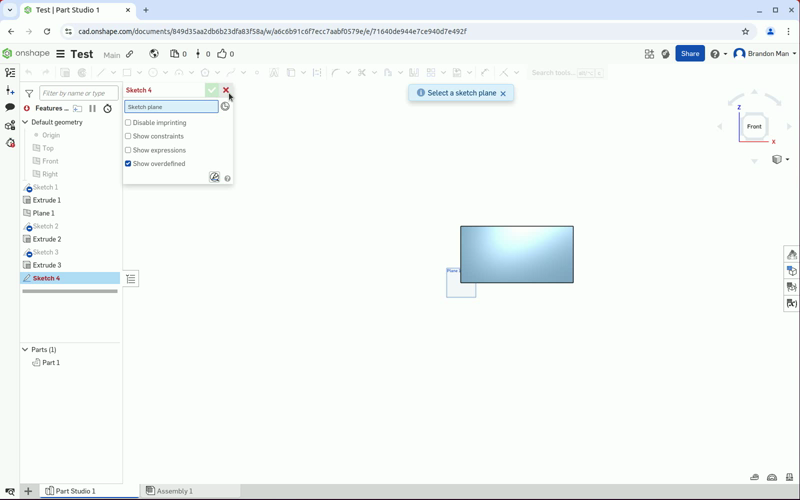
mouse_move(73, 215)
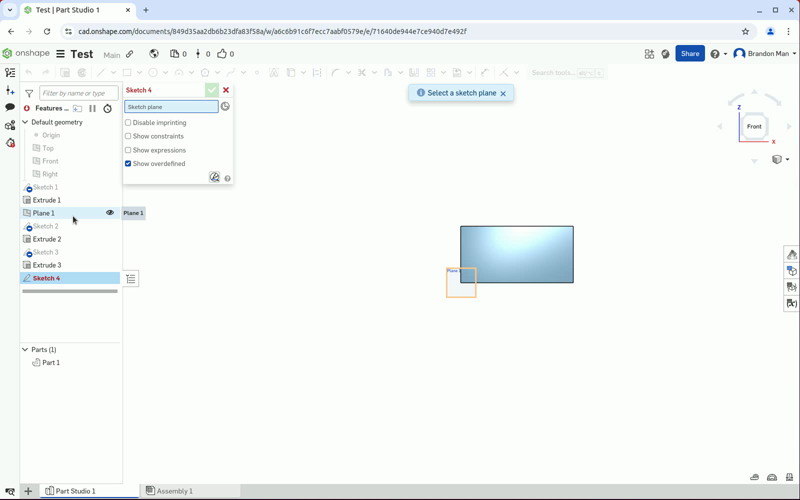
click(73, 215)
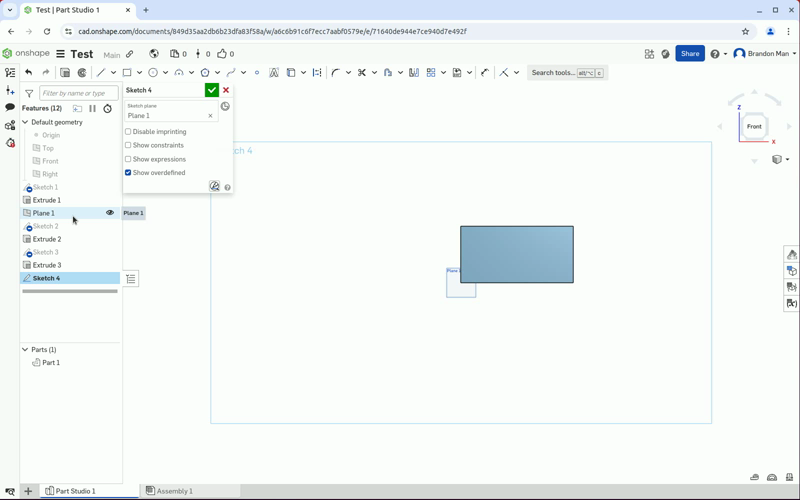
mouse_move(73, 352)
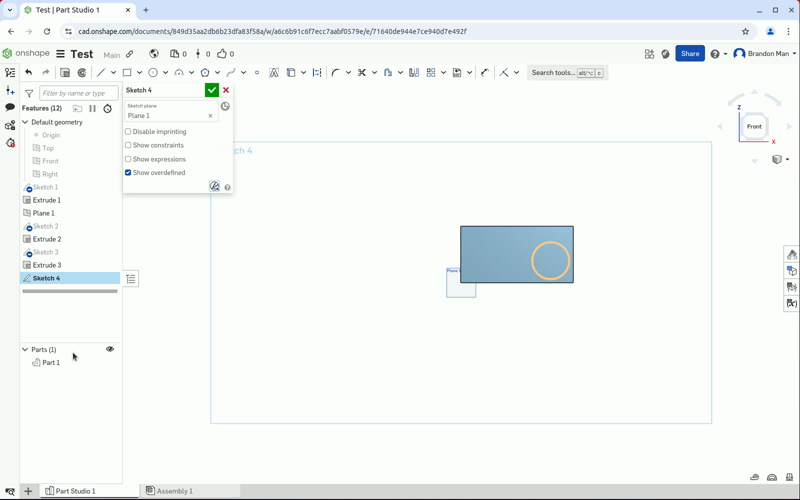
key(y)
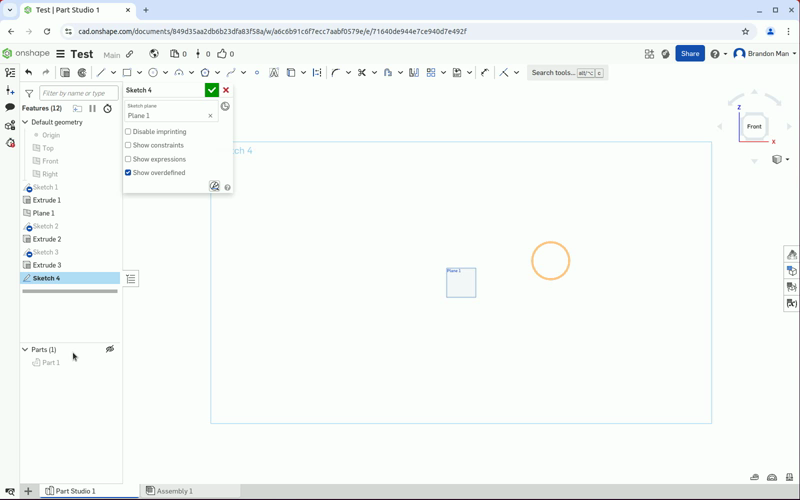
key(a)
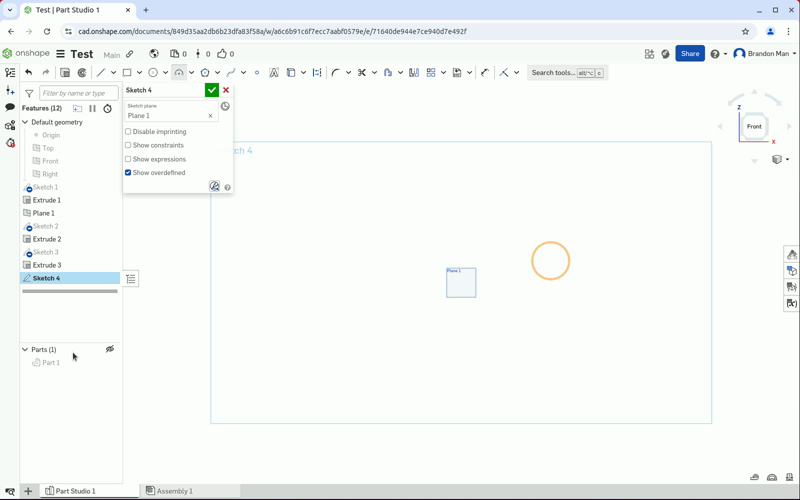
key_down(shift)
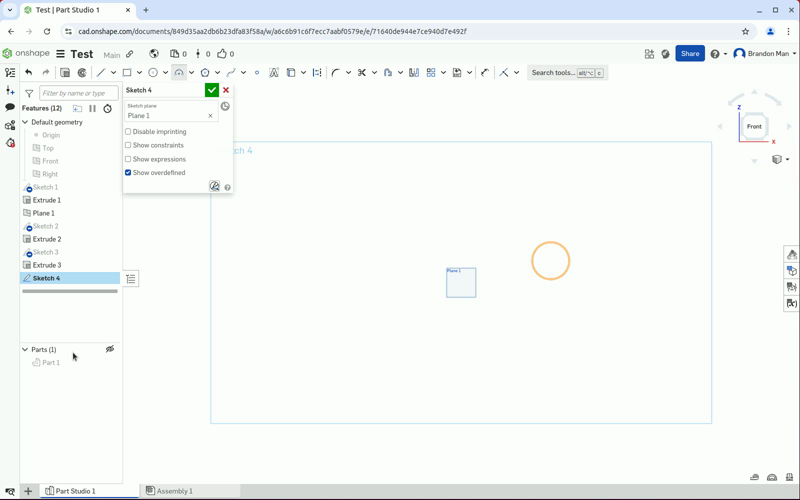
mouse_move(484, 241)
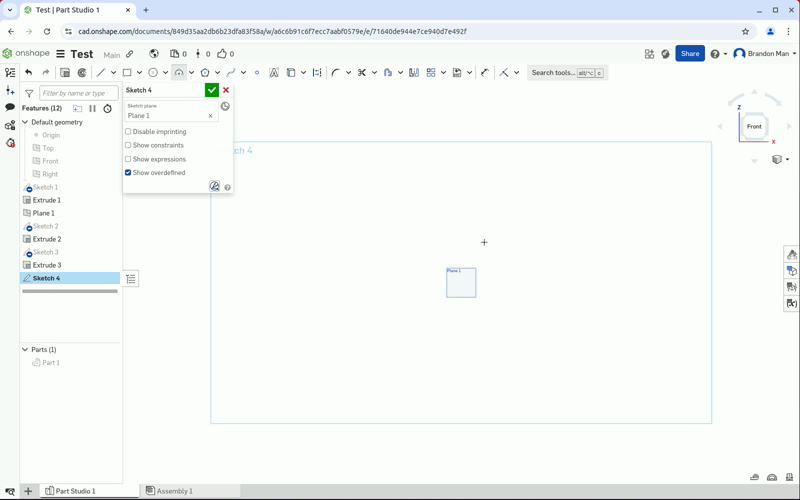
click(484, 241)
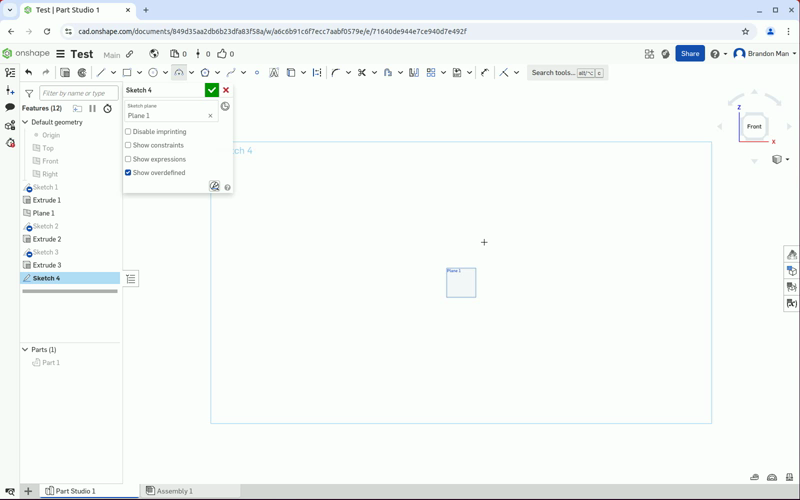
key_up(shift)
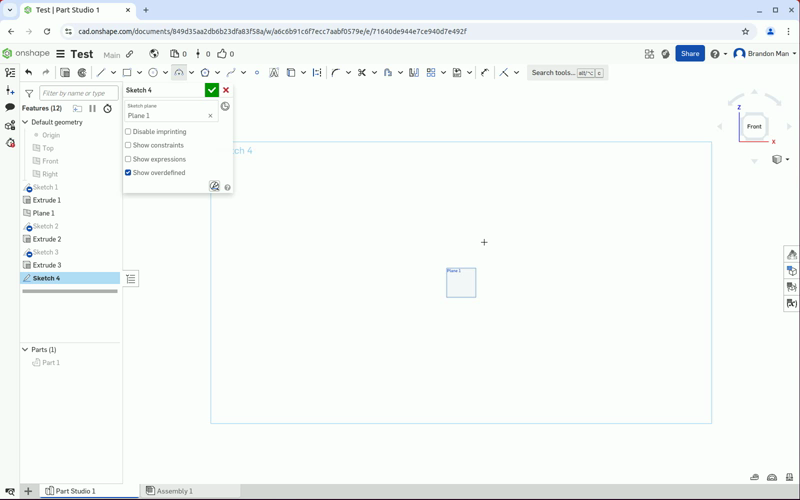
key_down(shift)
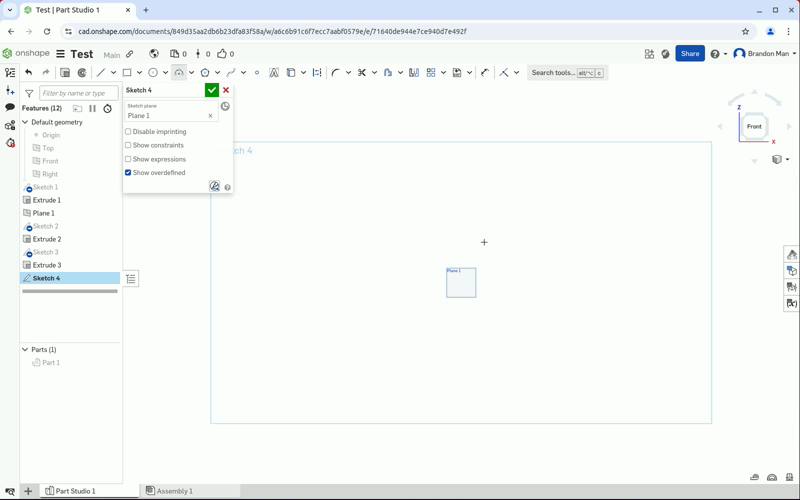
mouse_move(498, 248)
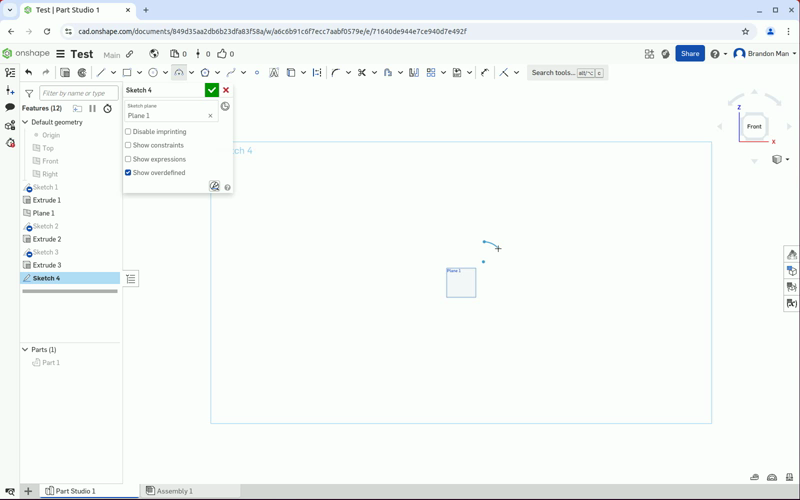
click(498, 248)
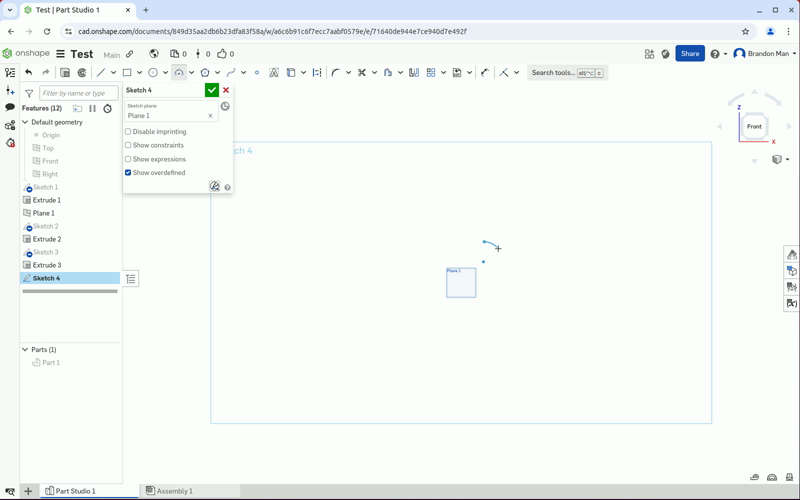
mouse_move(491, 243)
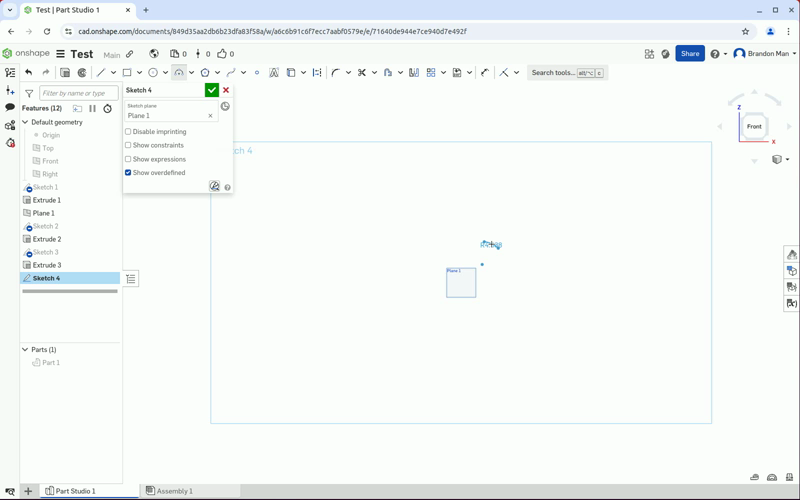
click(491, 243)
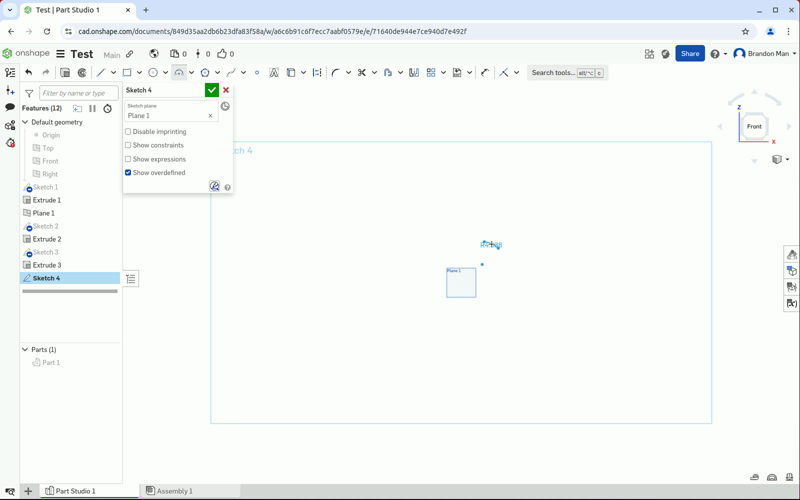
key_up(shift)
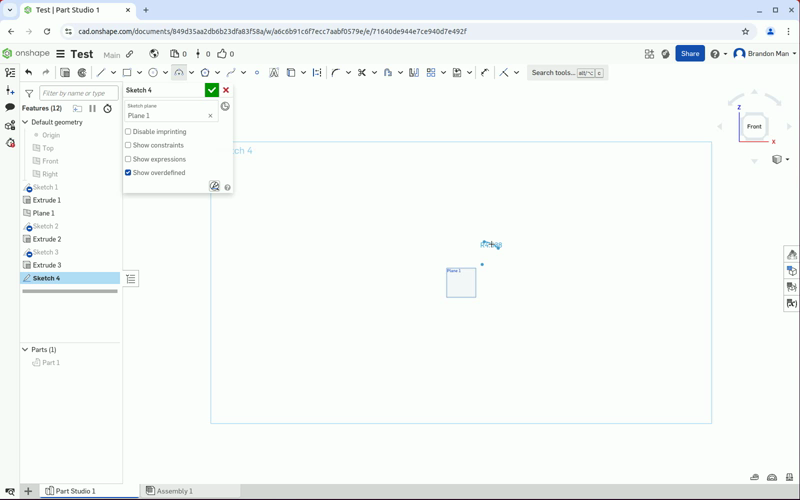
key(esc)
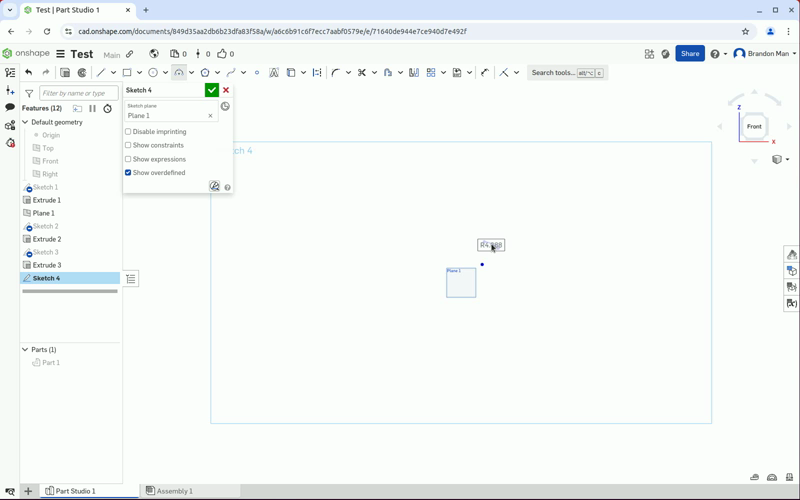
key(l)
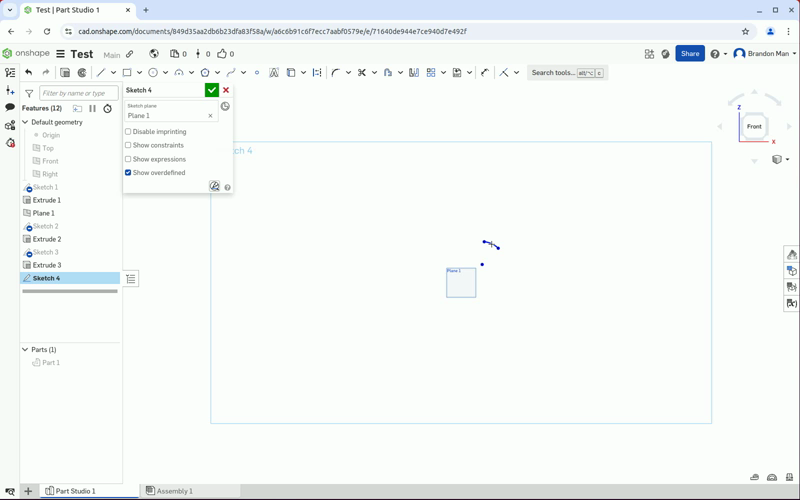
mouse_move(498, 248)
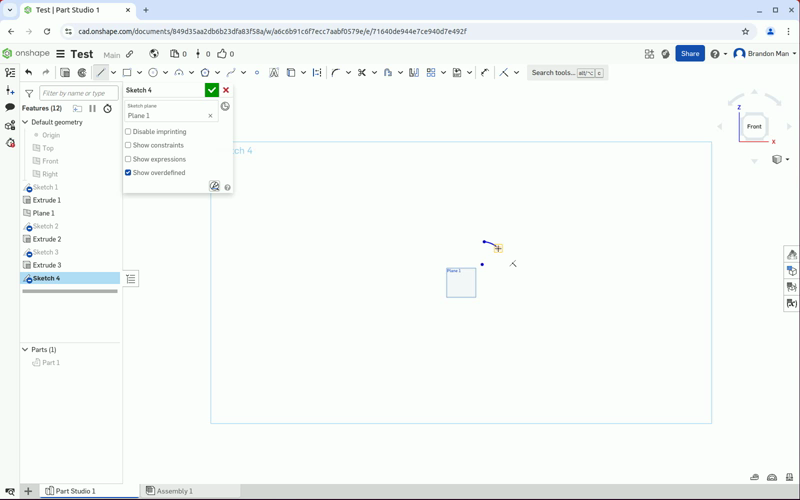
click(498, 248)
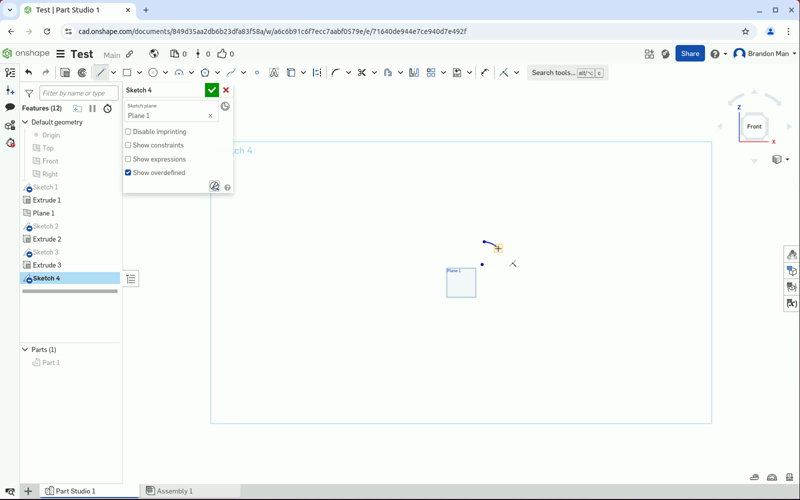
key_down(shift)
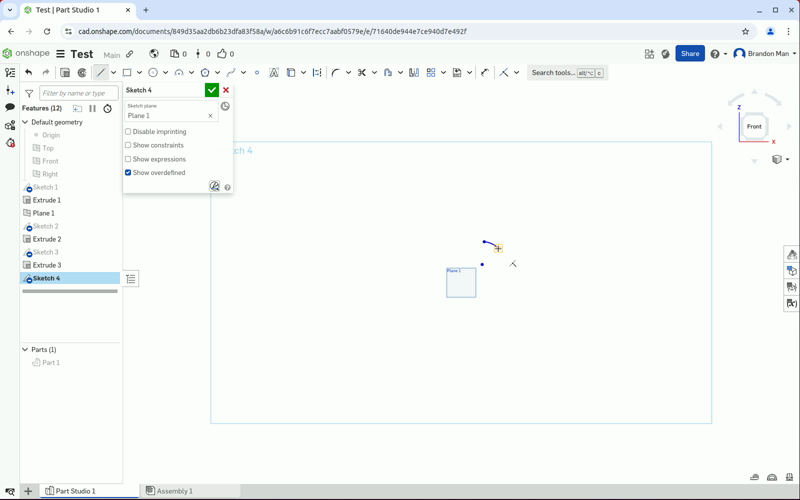
mouse_move(528, 248)
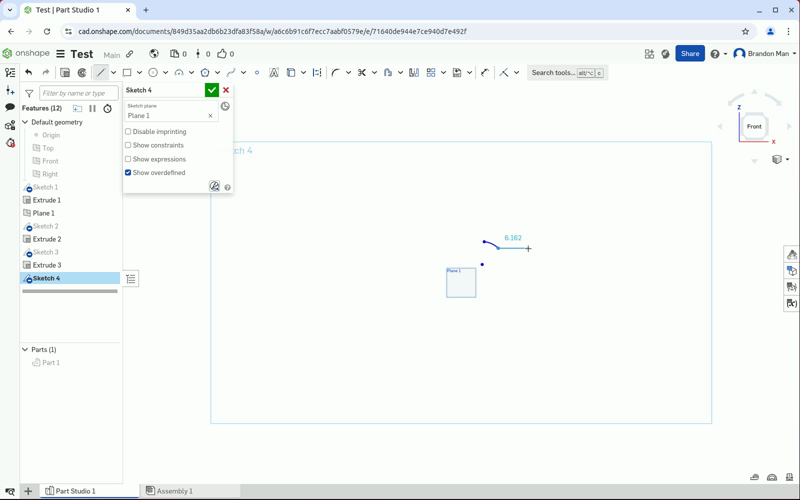
mouse_move(536, 248)
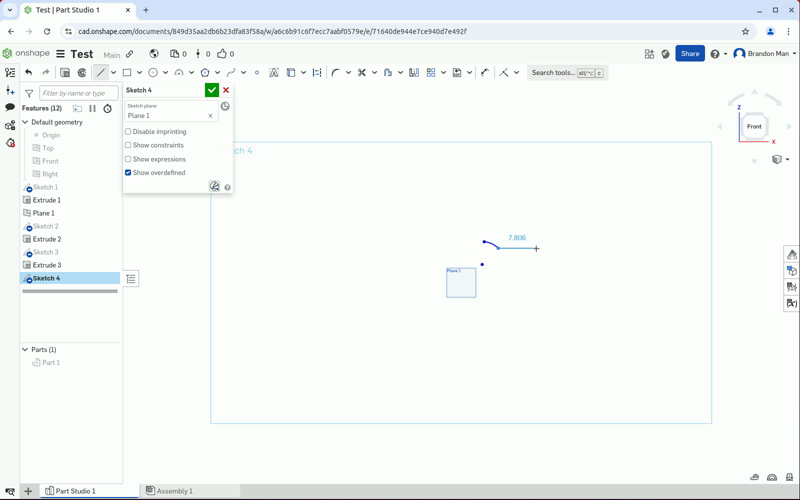
click(536, 248)
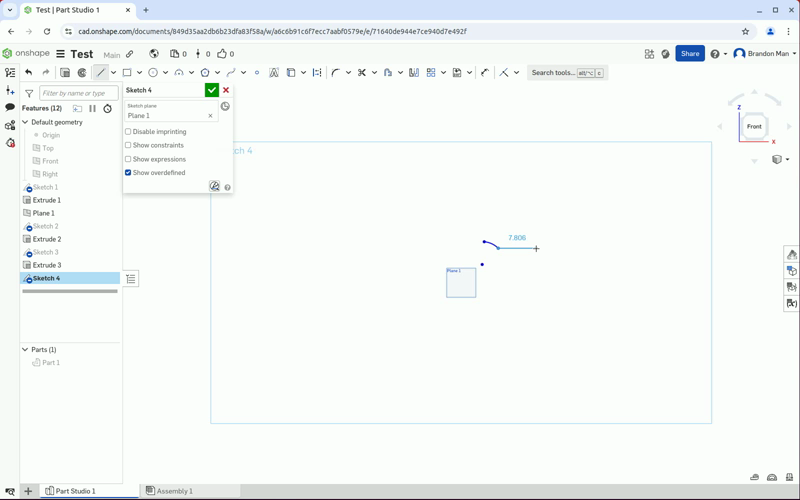
key_up(shift)
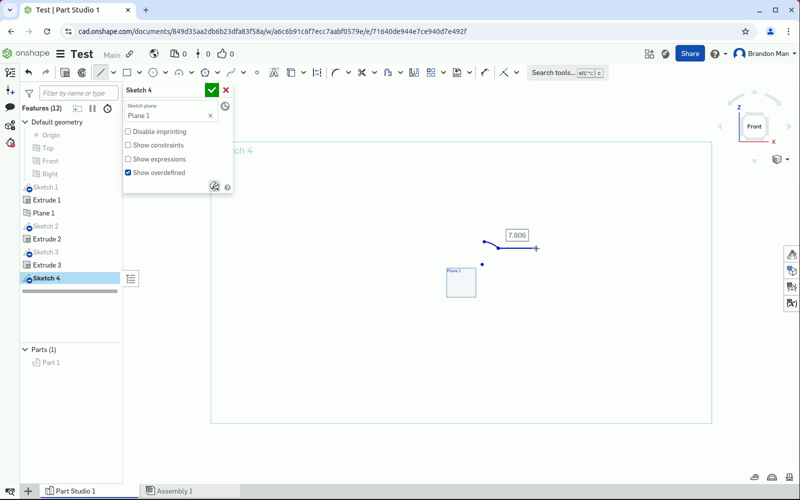
key(esc)
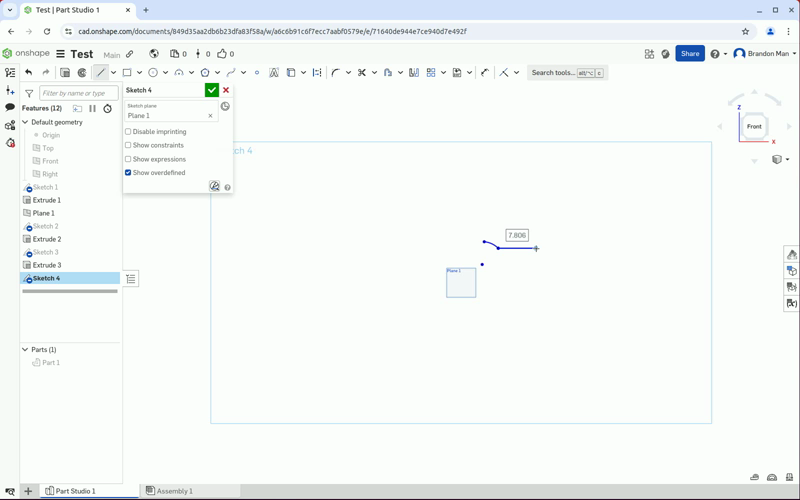
key(a)
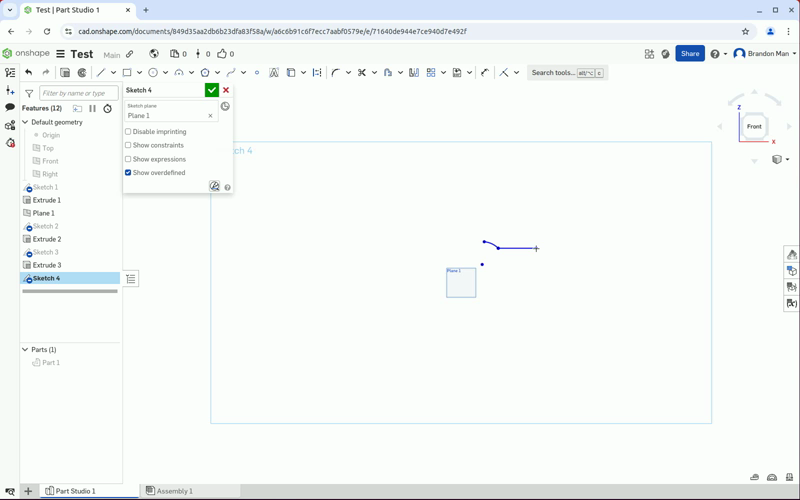
mouse_move(536, 248)
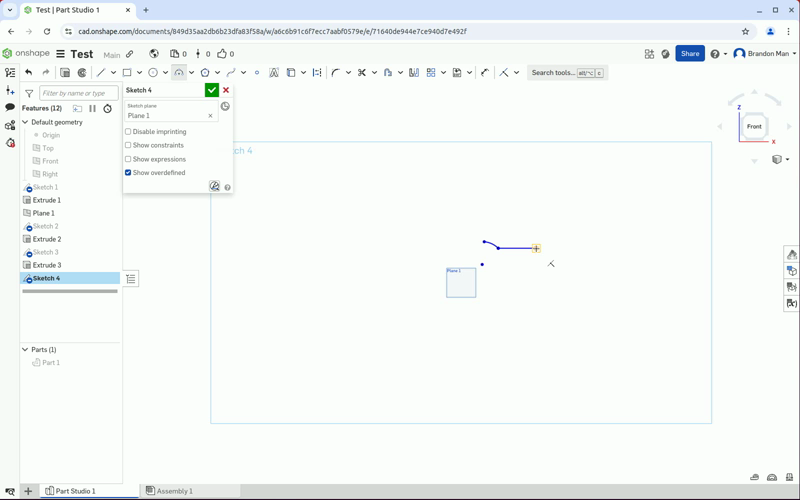
click(536, 248)
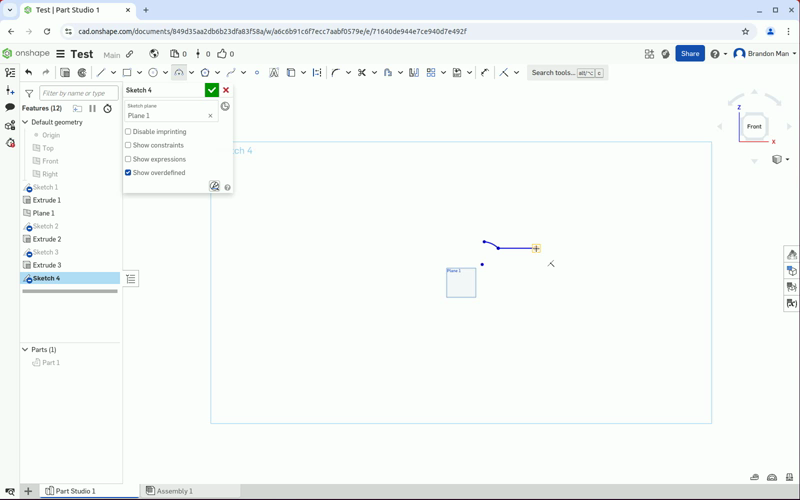
key_down(shift)
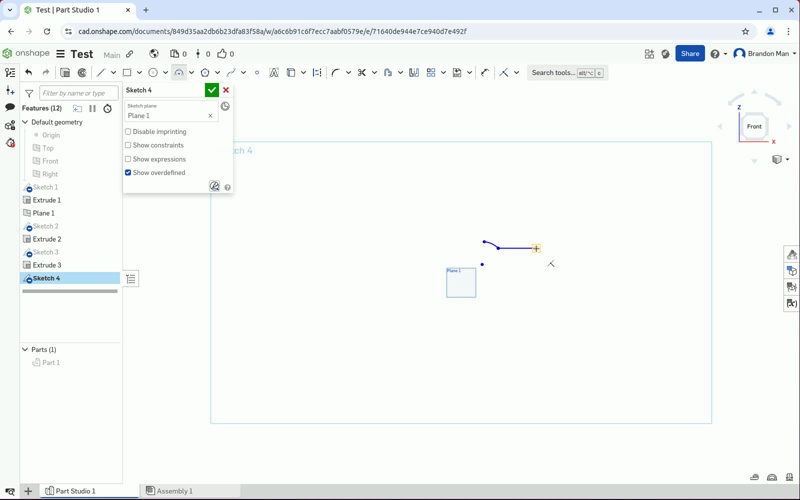
mouse_move(550, 241)
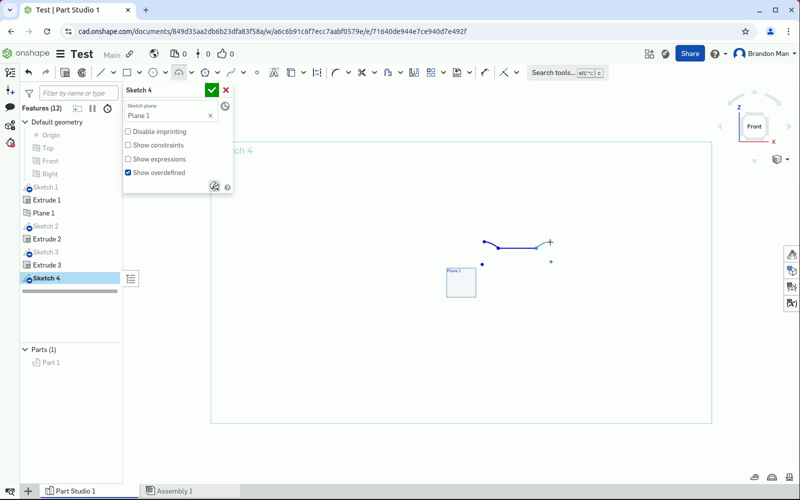
click(550, 241)
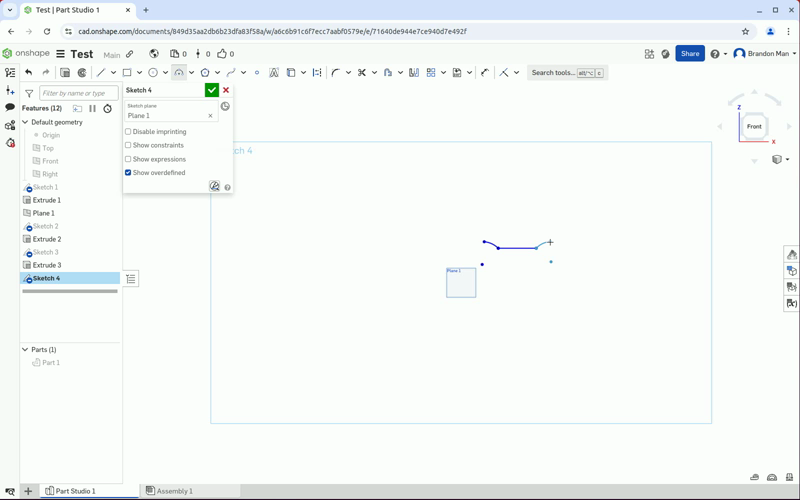
mouse_move(542, 243)
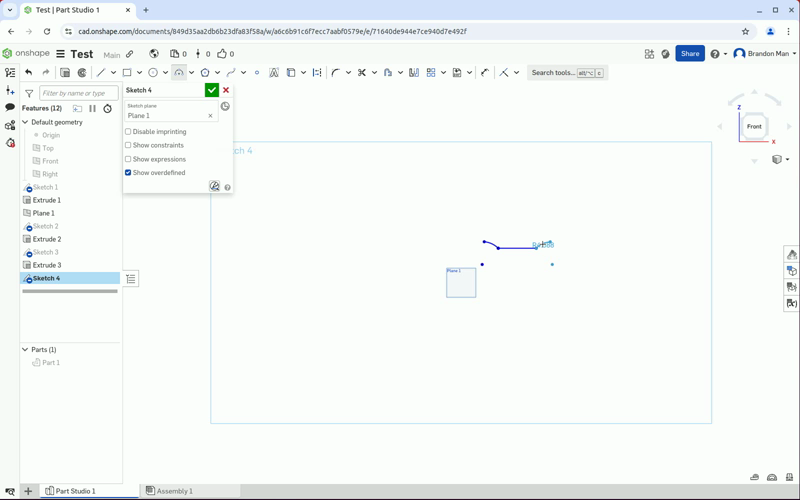
click(542, 243)
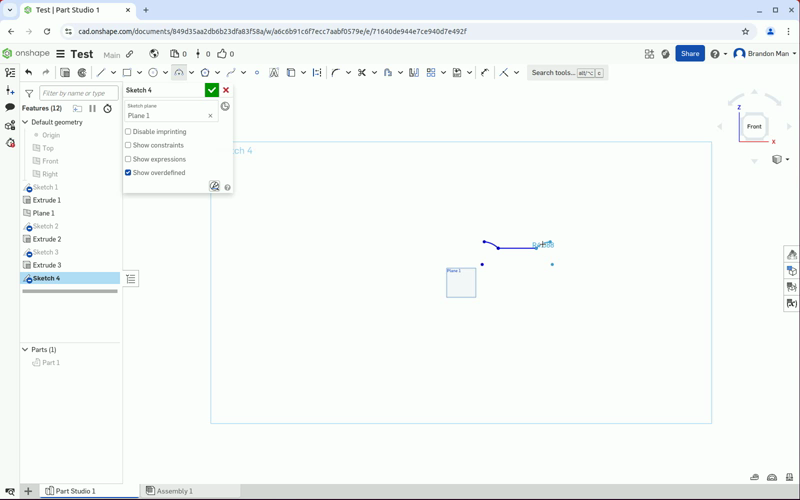
key_up(shift)
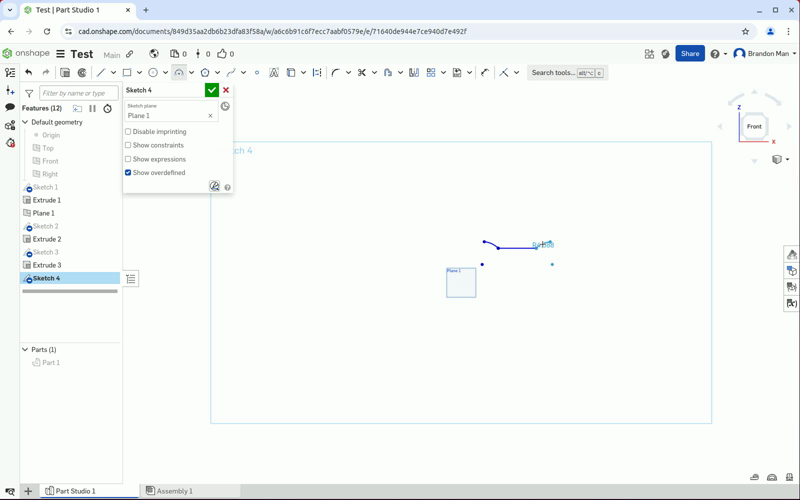
key(esc)
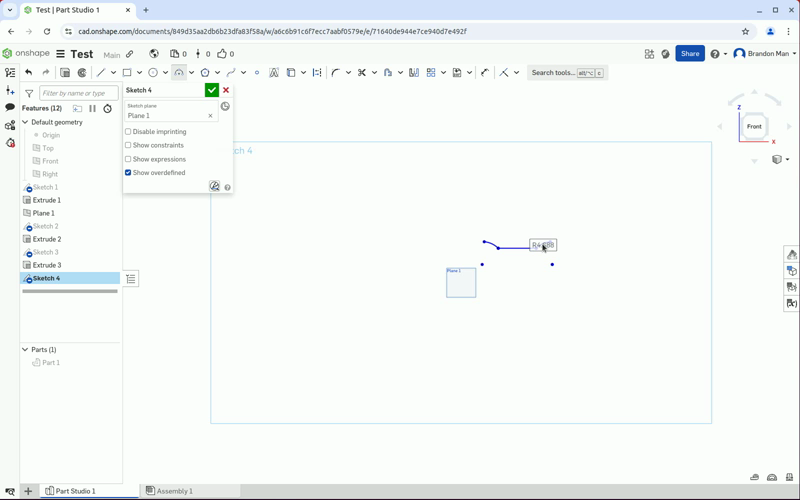
key(l)
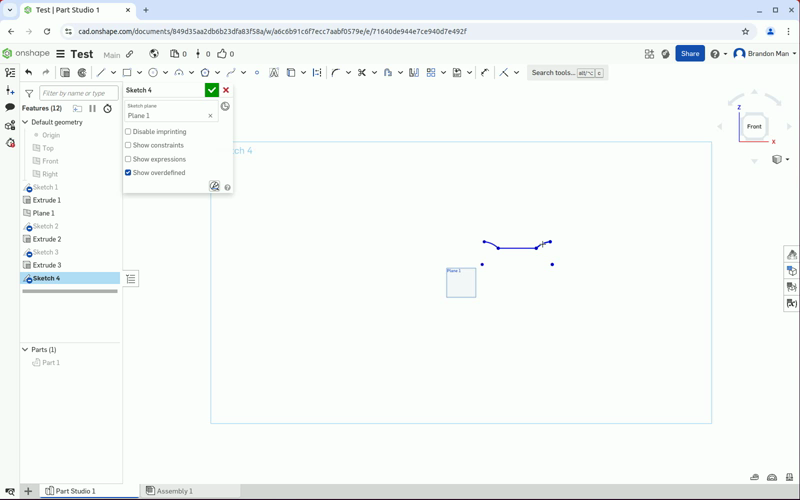
mouse_move(550, 241)
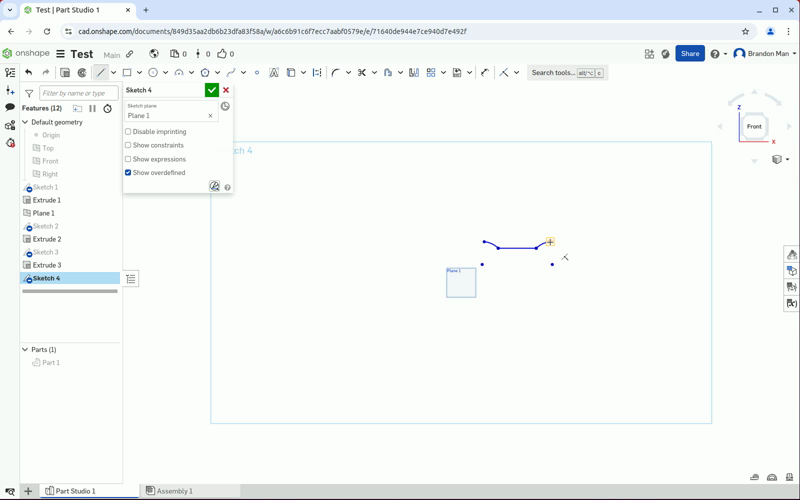
click(550, 241)
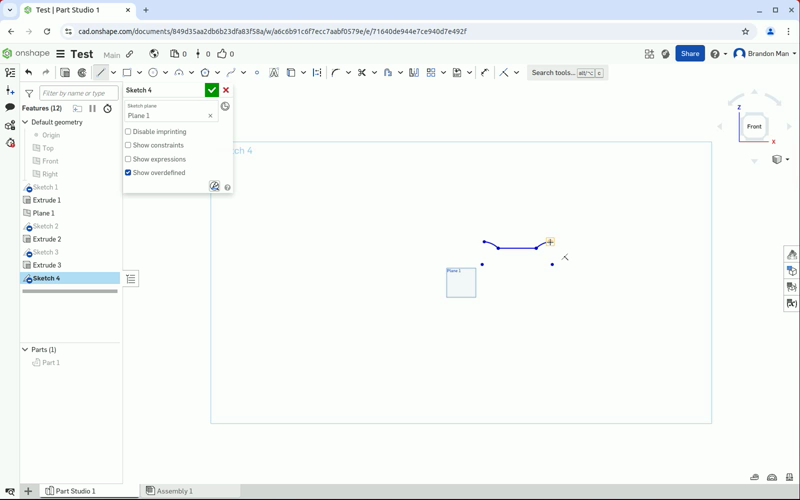
key_down(shift)
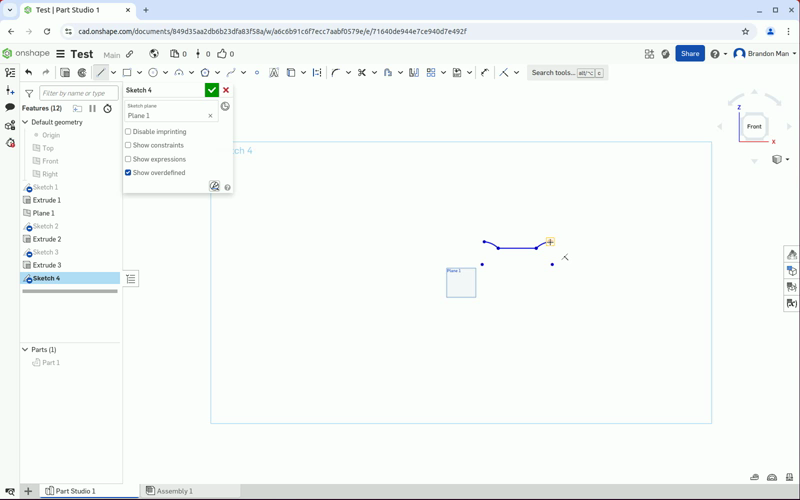
mouse_move(580, 241)
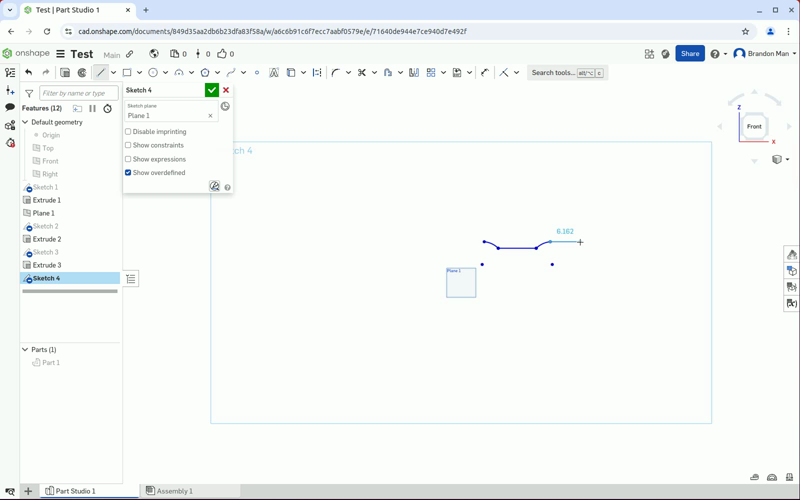
mouse_move(530, 241)
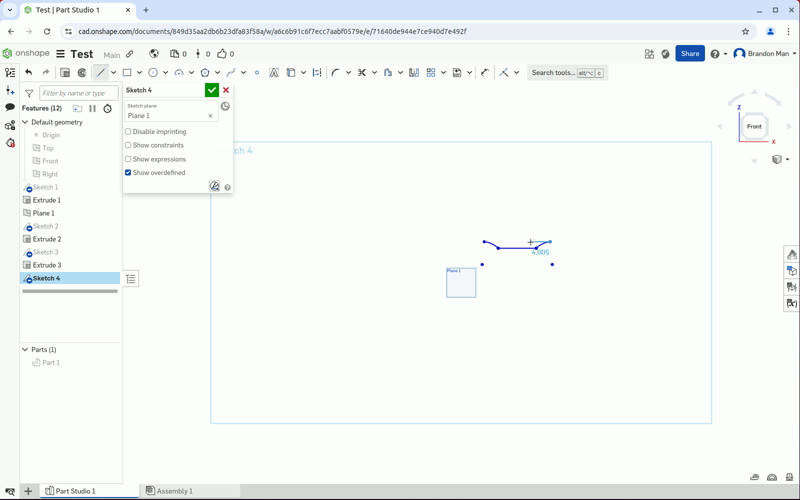
click(530, 241)
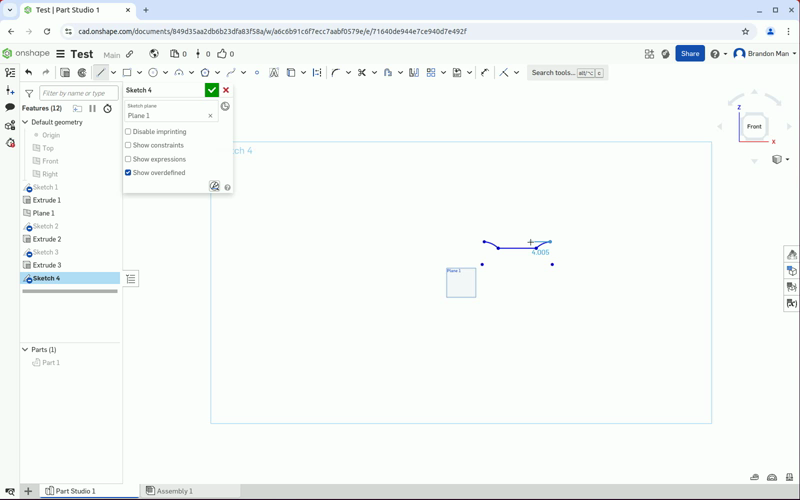
key_up(shift)
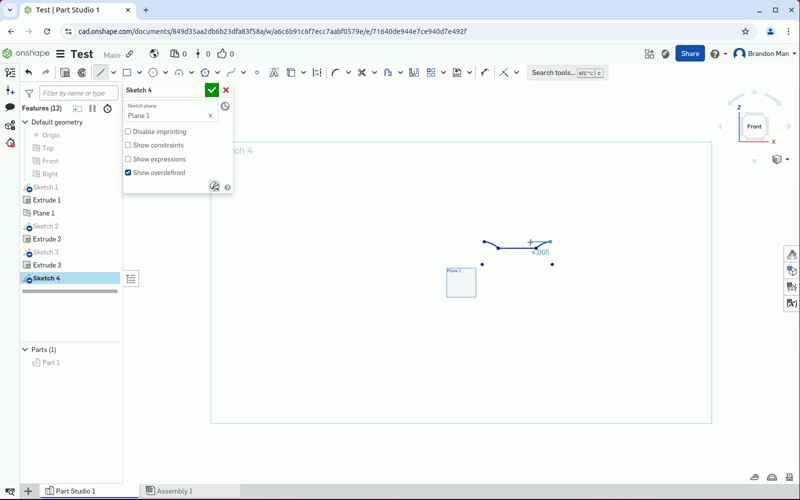
key_down(shift)
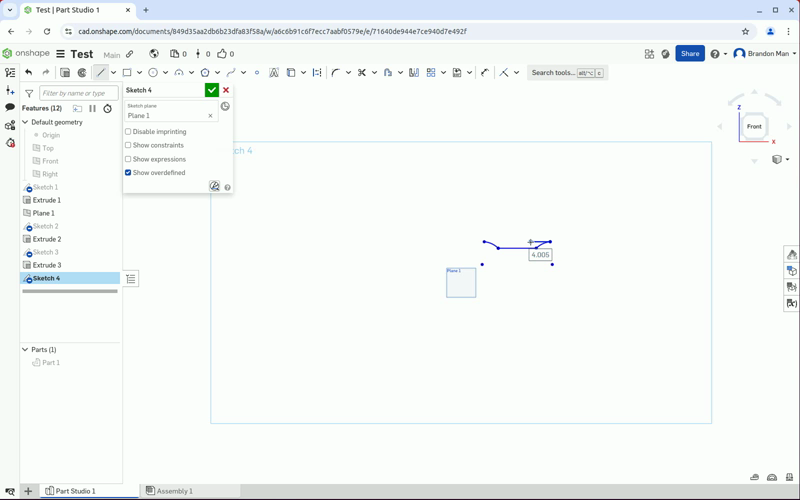
mouse_move(560, 241)
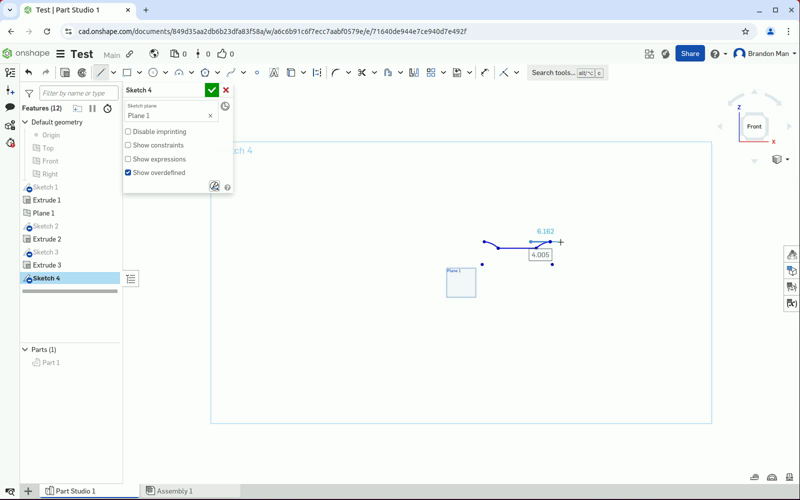
mouse_move(530, 239)
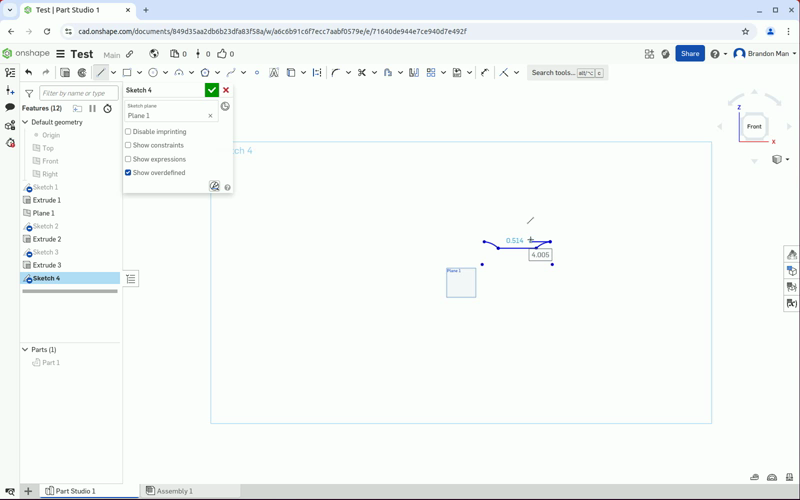
scroll(6)
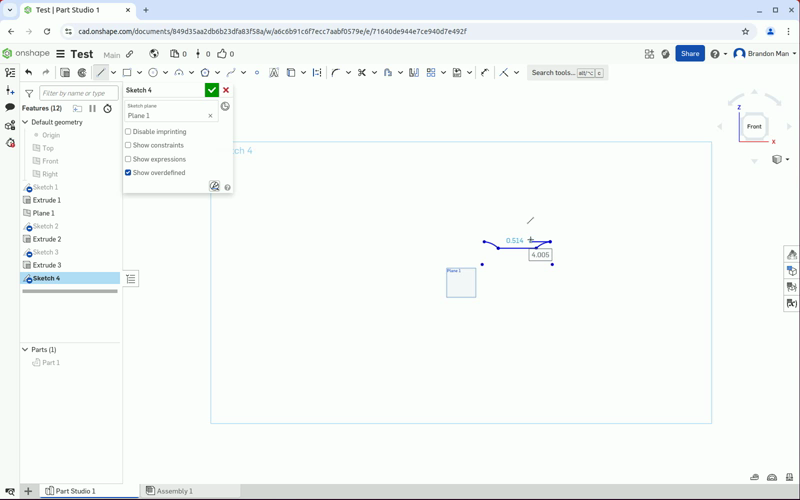
scroll(6)
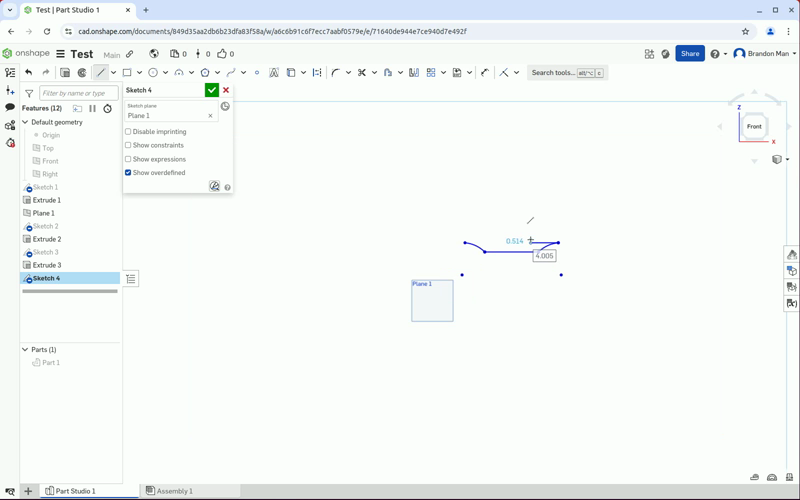
scroll(6)
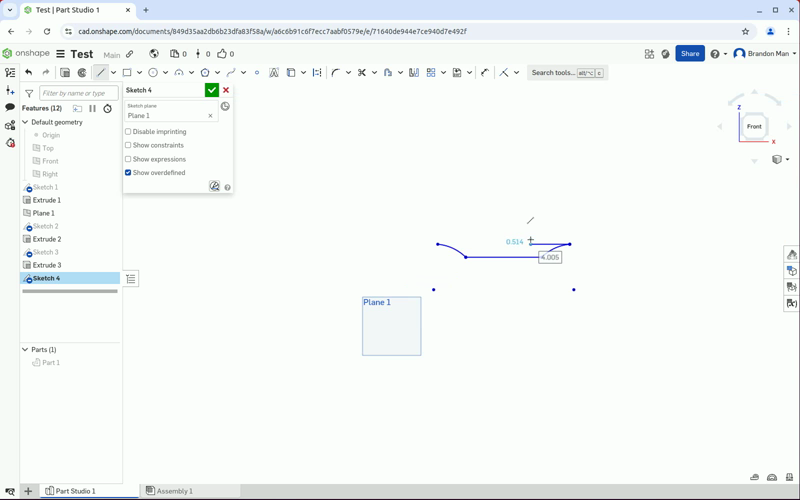
scroll(6)
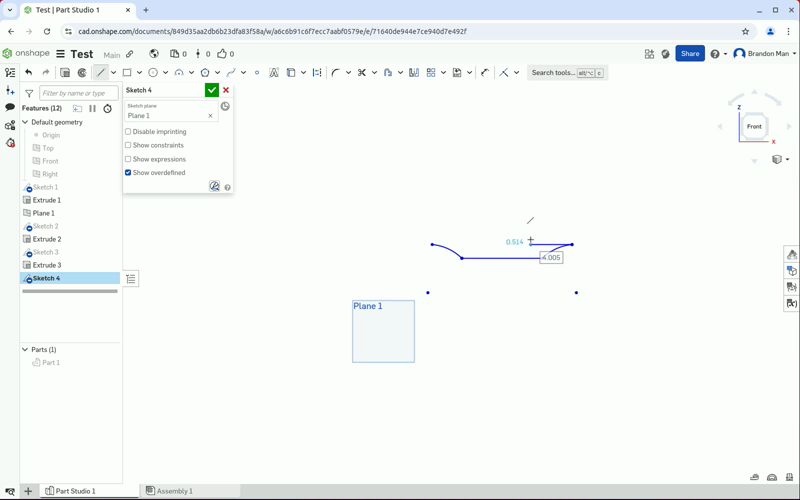
scroll(6)
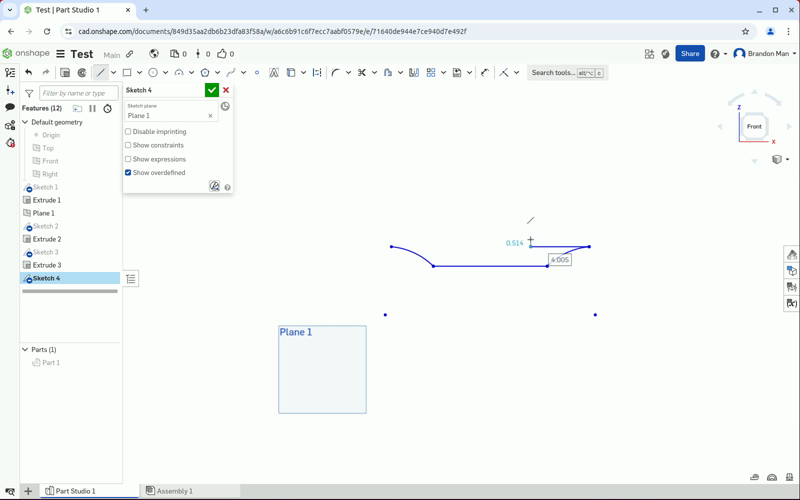
scroll(6)
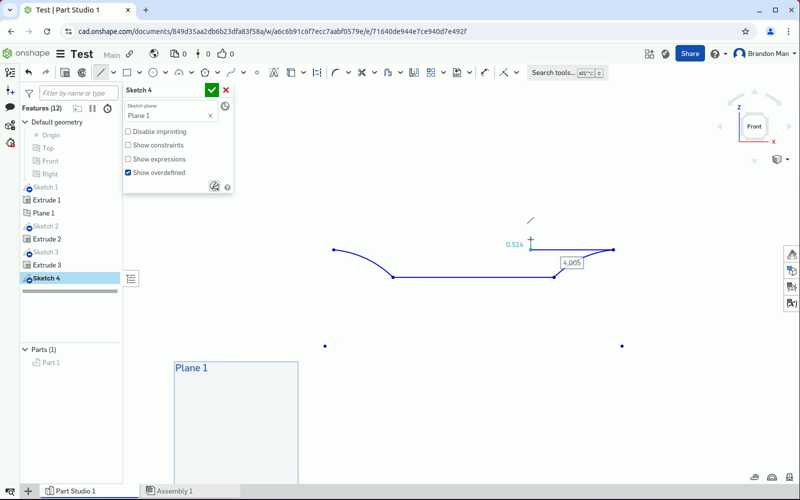
scroll(6)
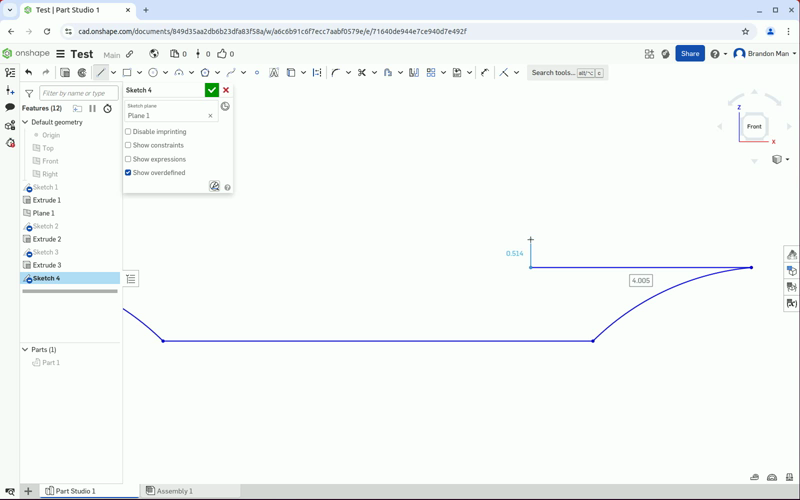
click(530, 239)
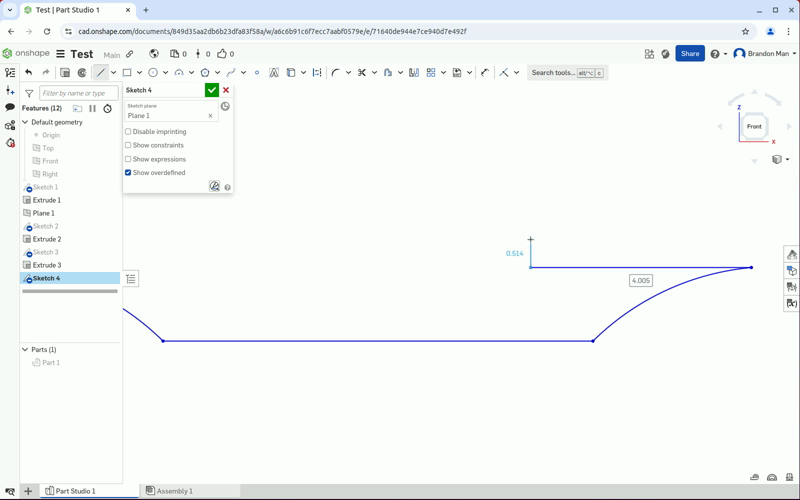
scroll(-6)
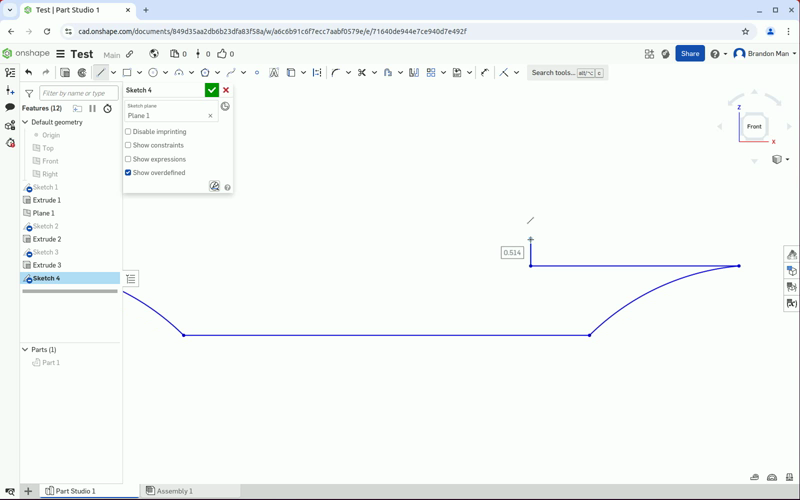
scroll(-6)
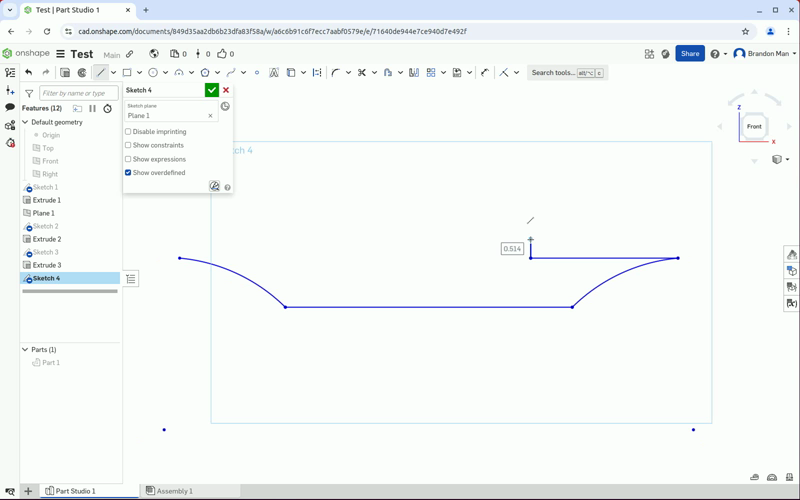
scroll(-6)
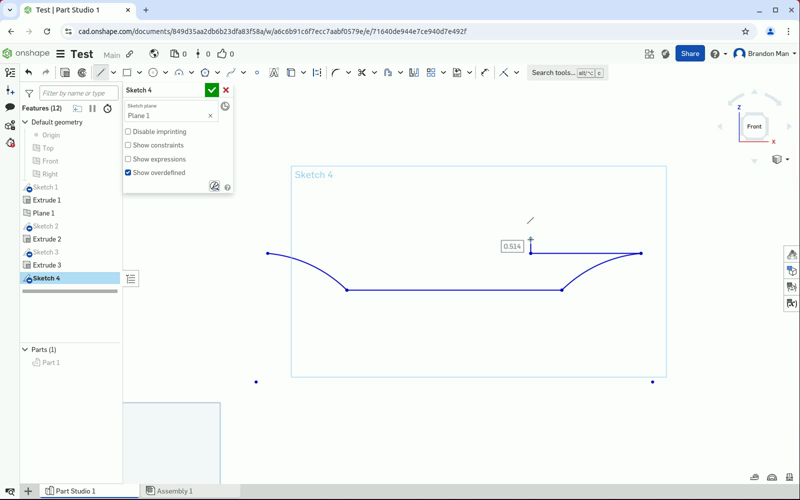
scroll(-6)
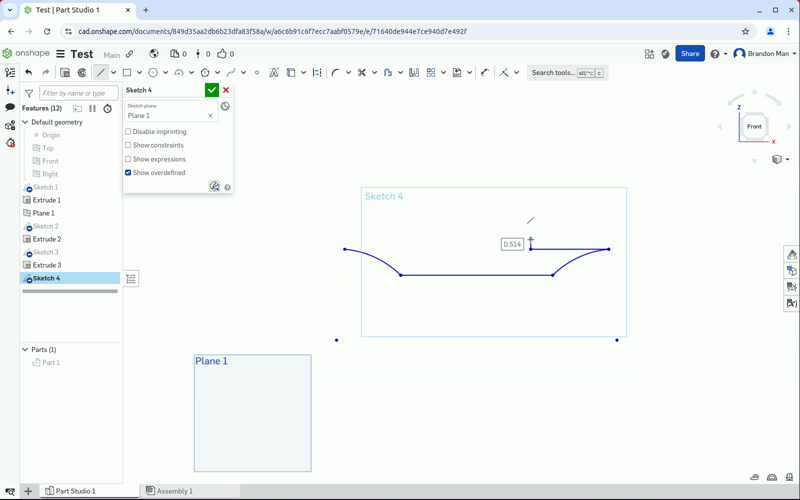
scroll(-6)
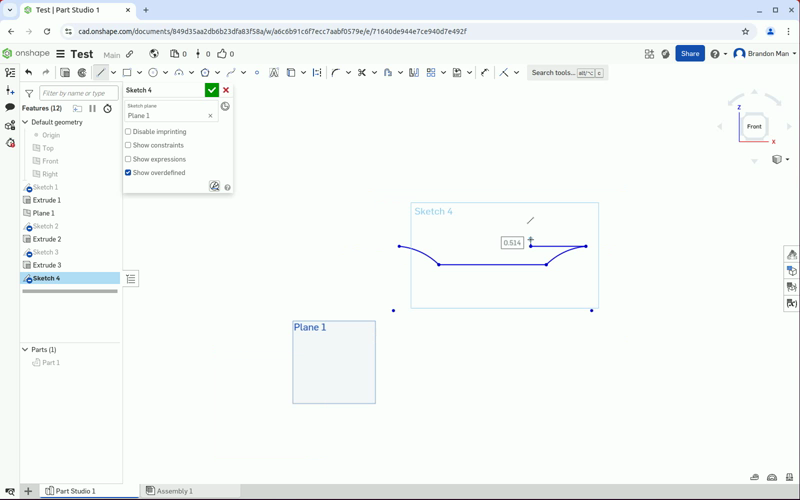
scroll(-6)
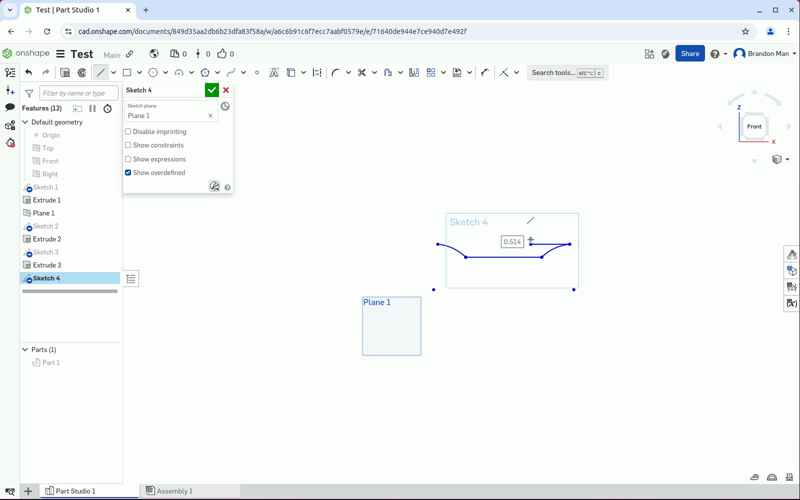
scroll(-6)
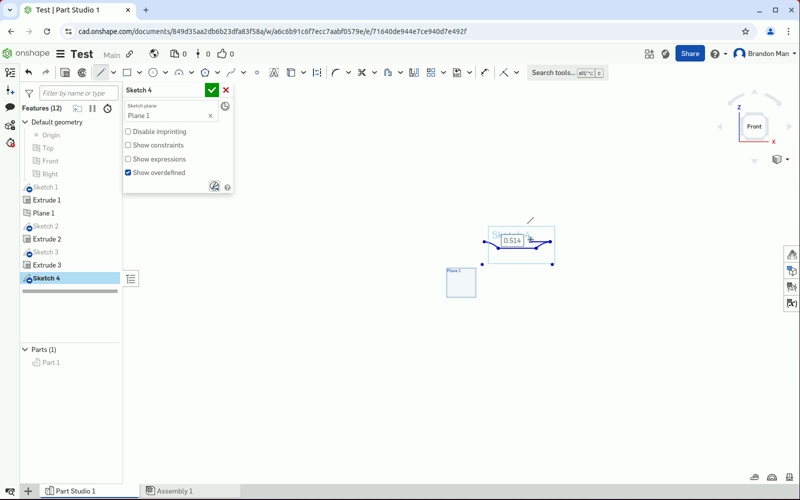
key_up(shift)
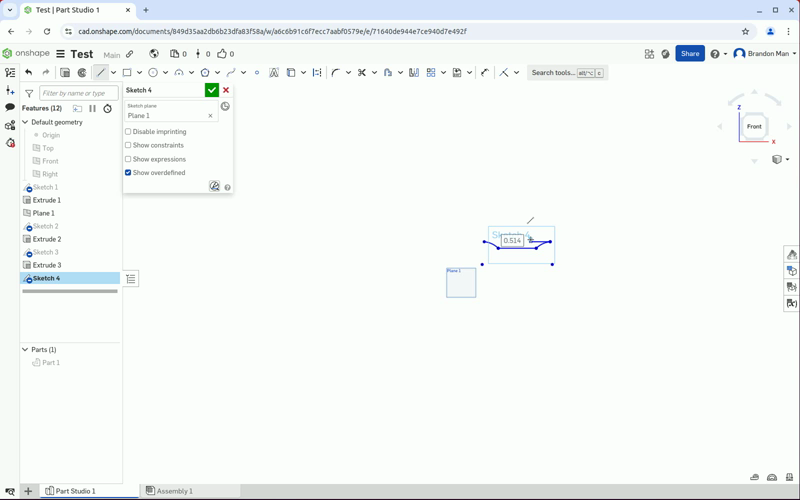
key_down(shift)
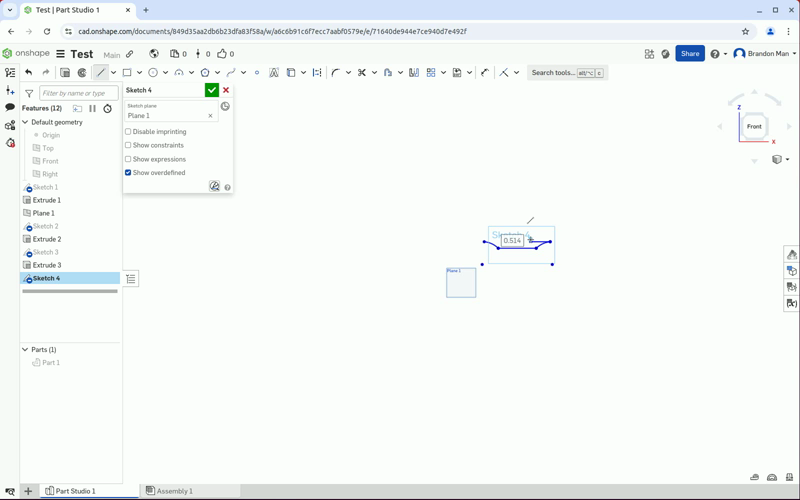
mouse_move(560, 239)
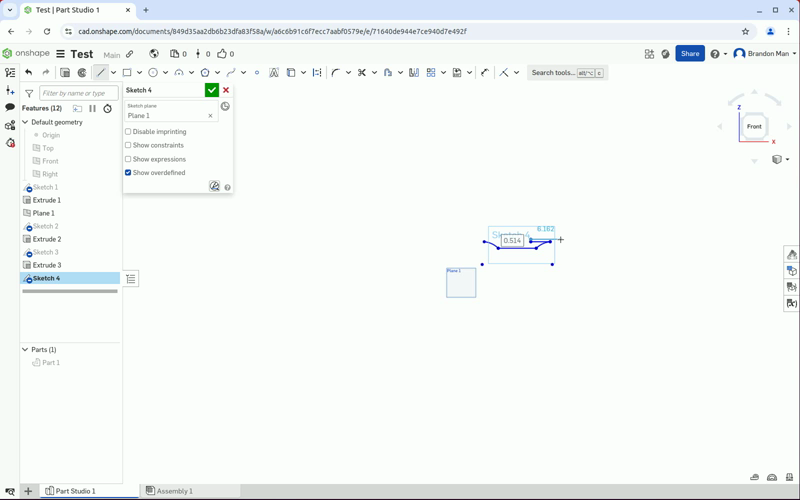
mouse_move(535, 239)
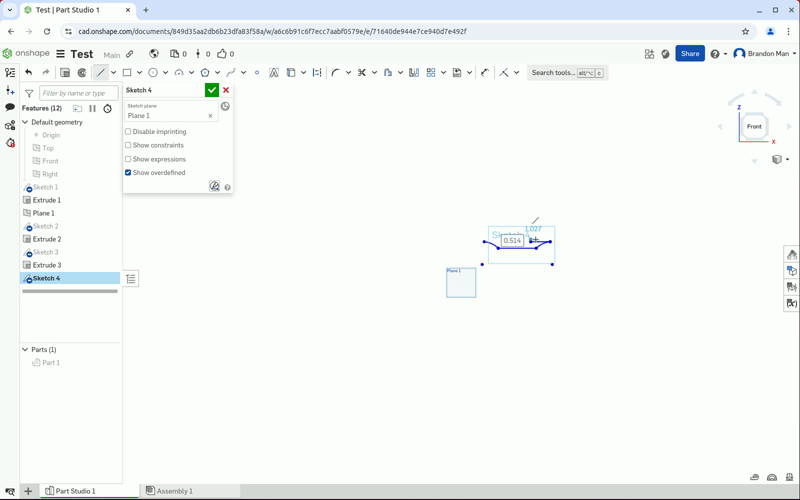
scroll(6)
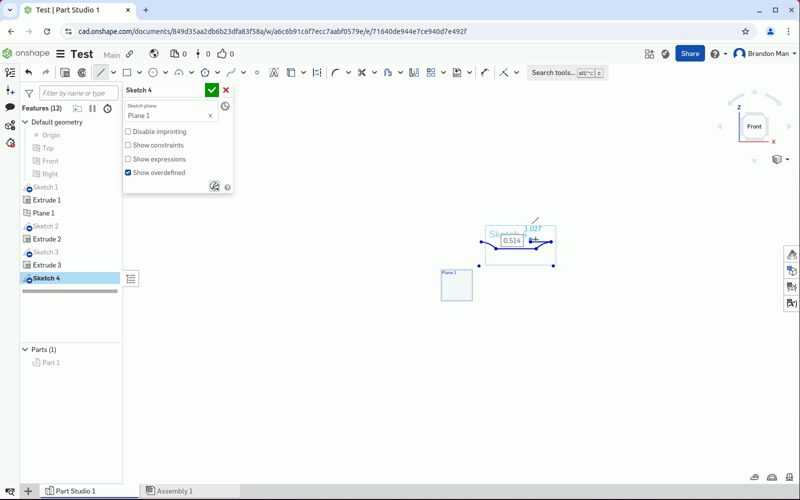
scroll(6)
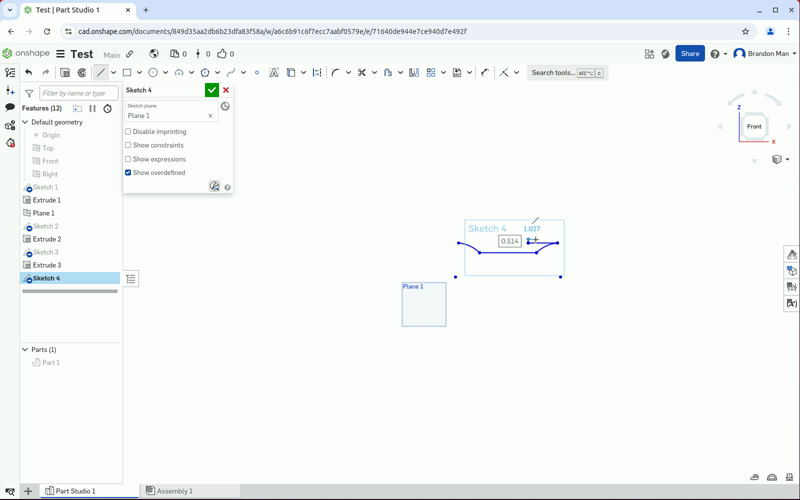
scroll(6)
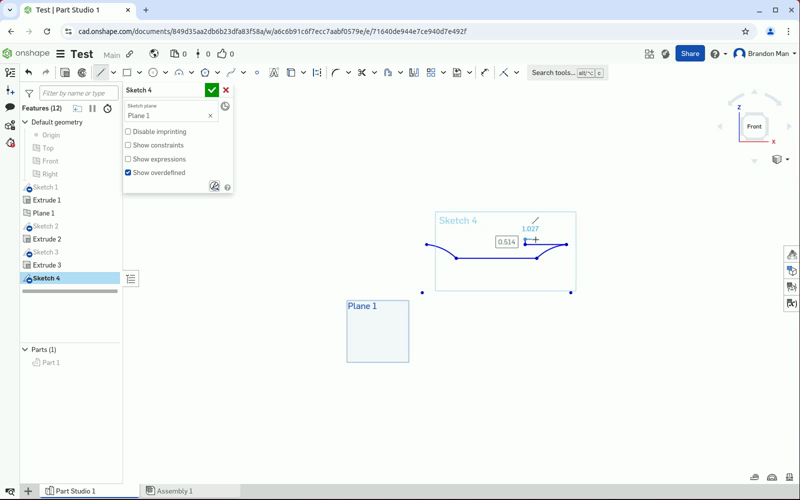
scroll(6)
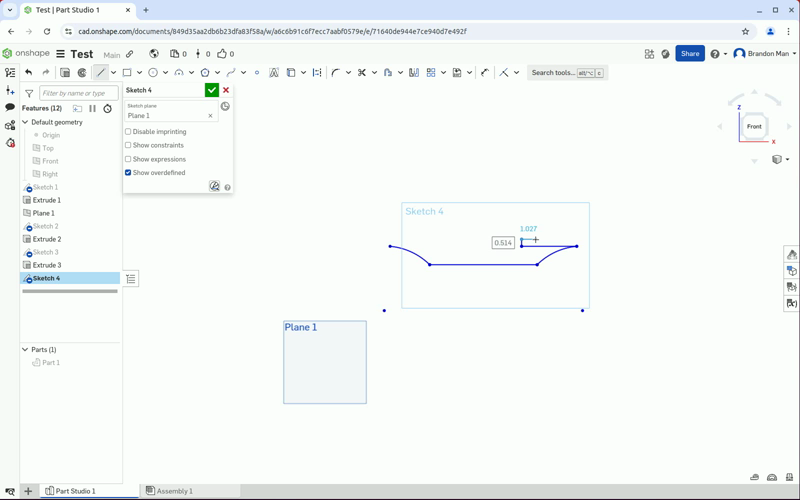
scroll(6)
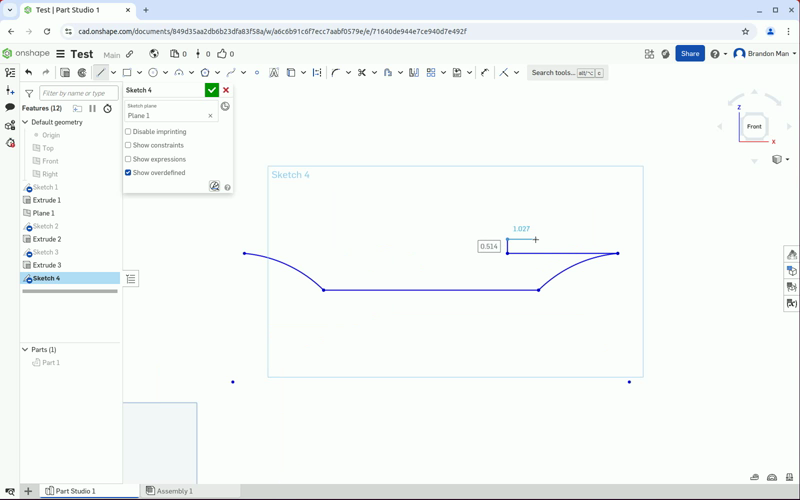
scroll(6)
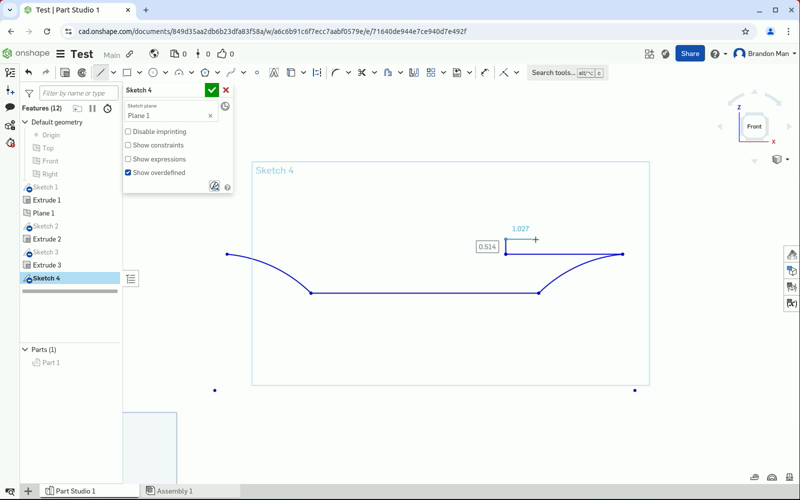
scroll(6)
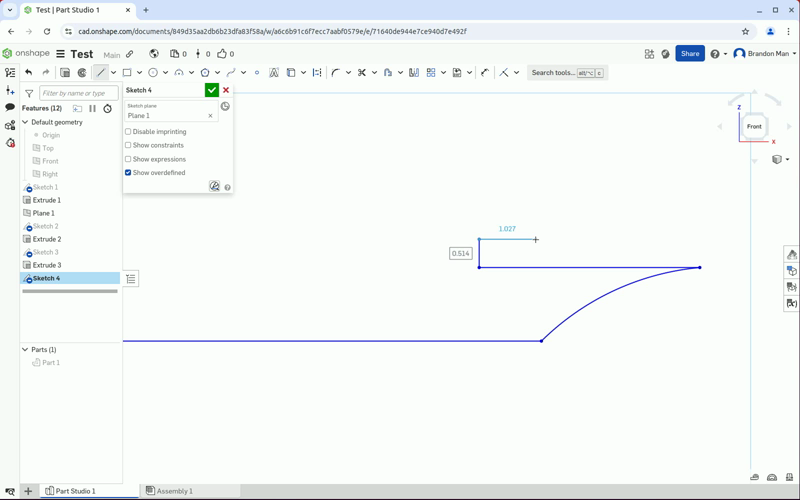
click(535, 239)
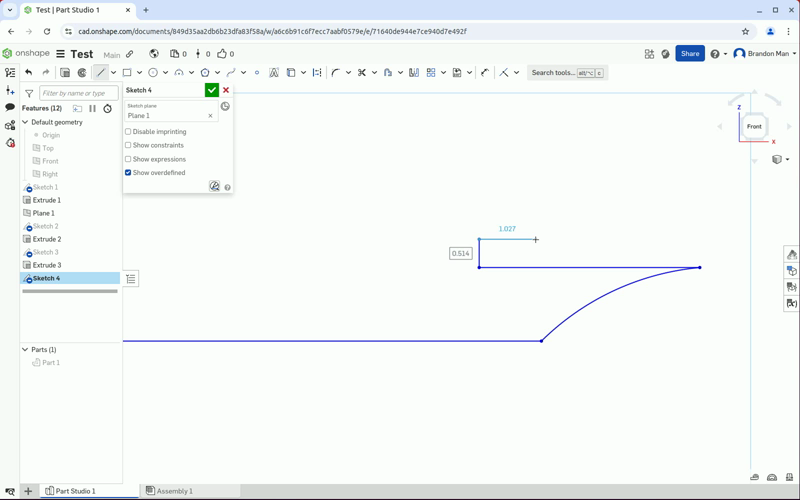
scroll(-6)
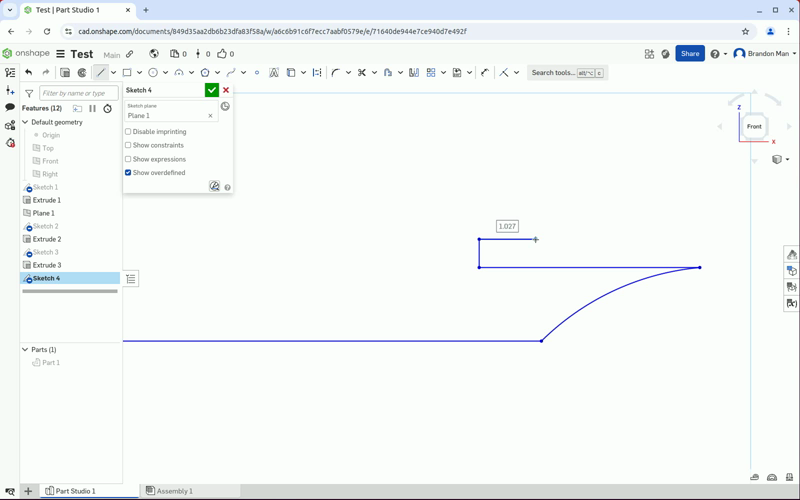
scroll(-6)
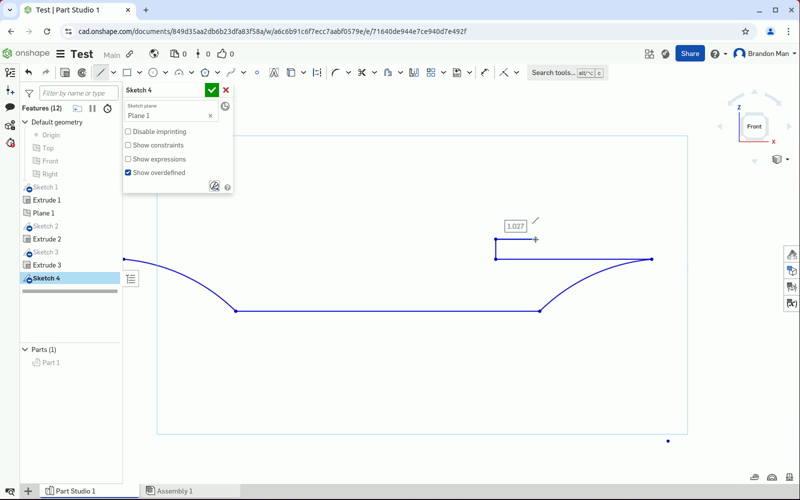
scroll(-6)
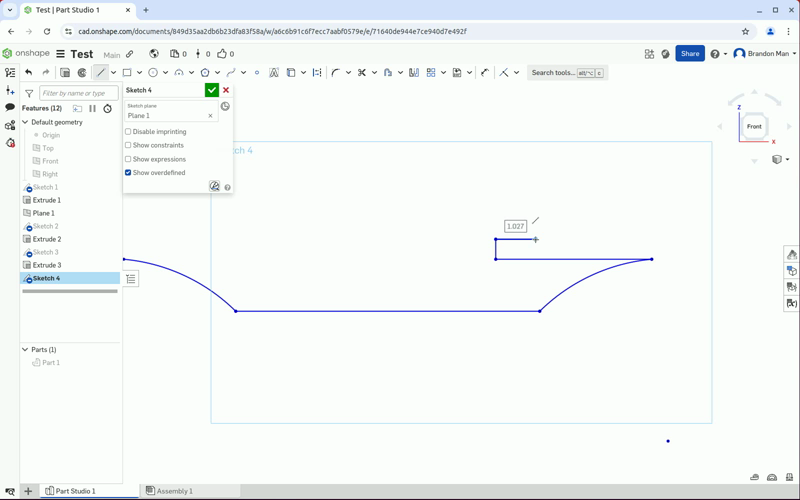
scroll(-6)
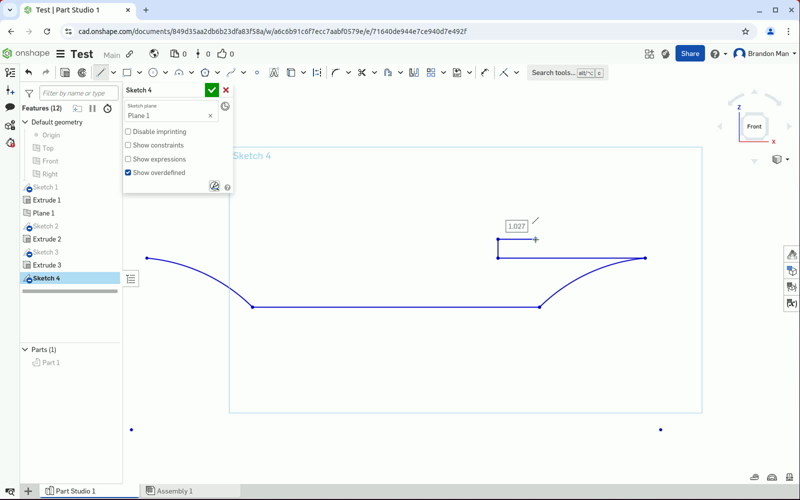
scroll(-6)
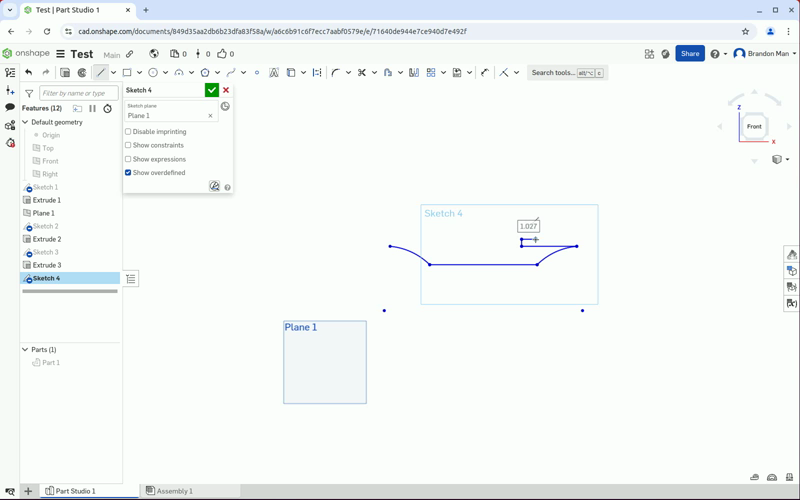
scroll(-6)
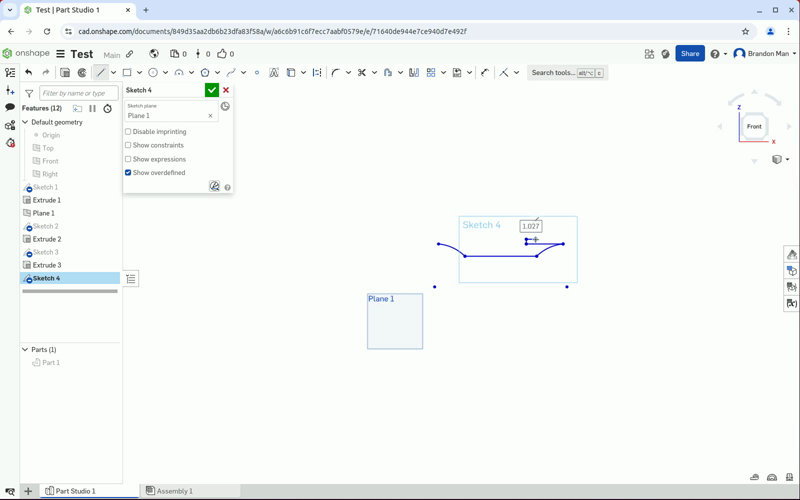
scroll(-6)
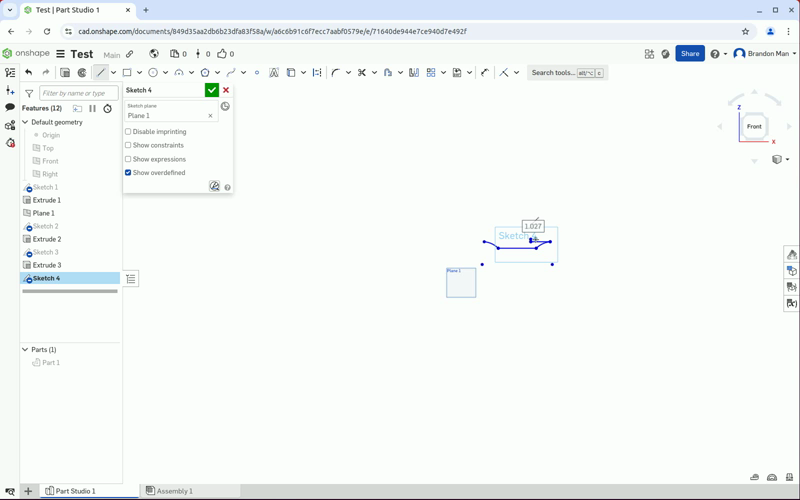
key_up(shift)
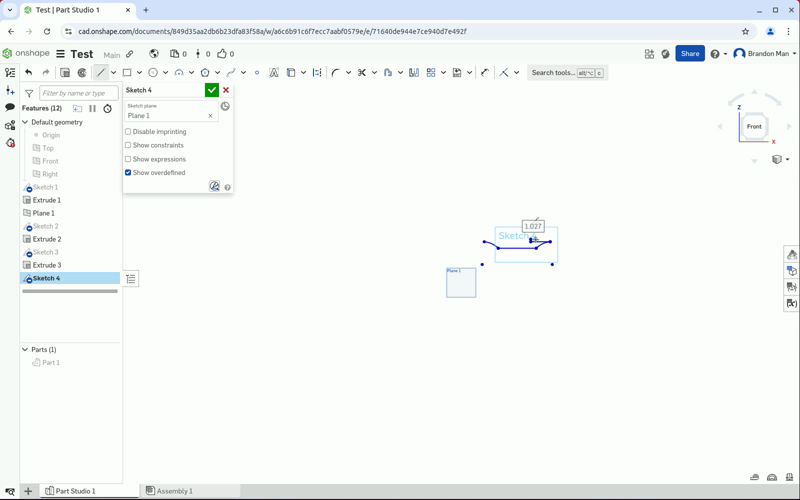
key_down(shift)
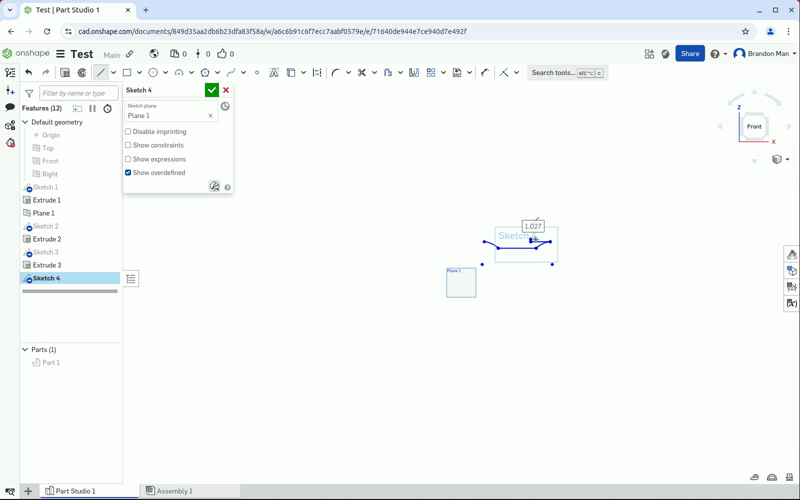
mouse_move(565, 239)
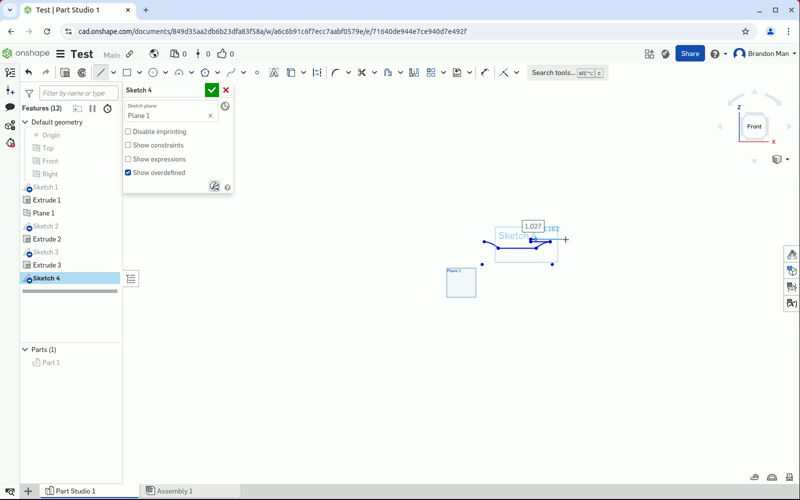
mouse_move(535, 225)
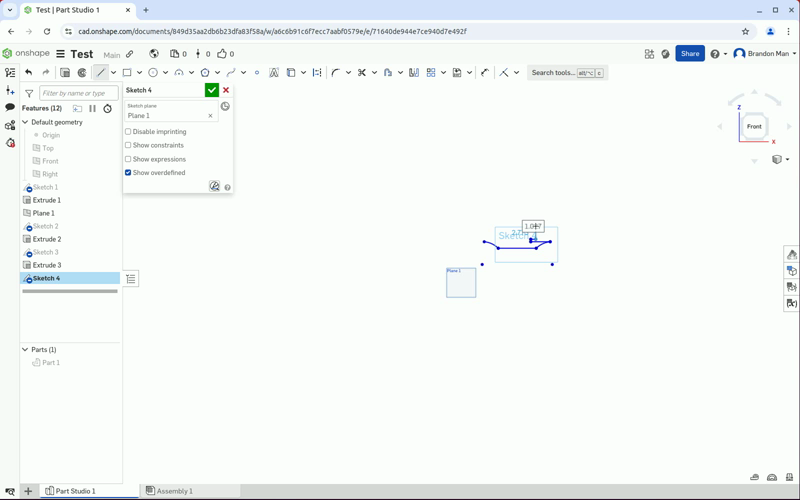
click(535, 225)
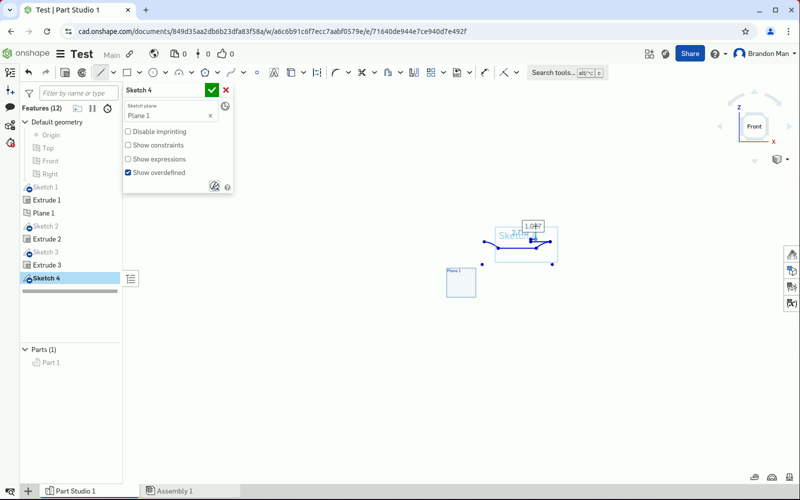
key_up(shift)
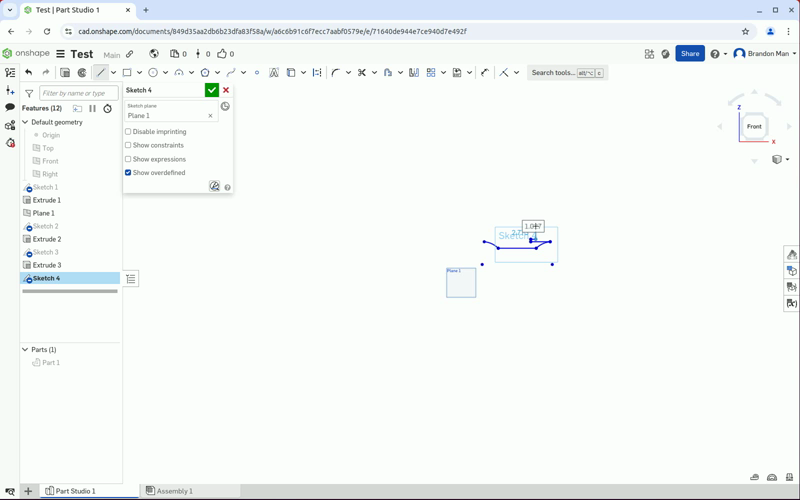
key_down(shift)
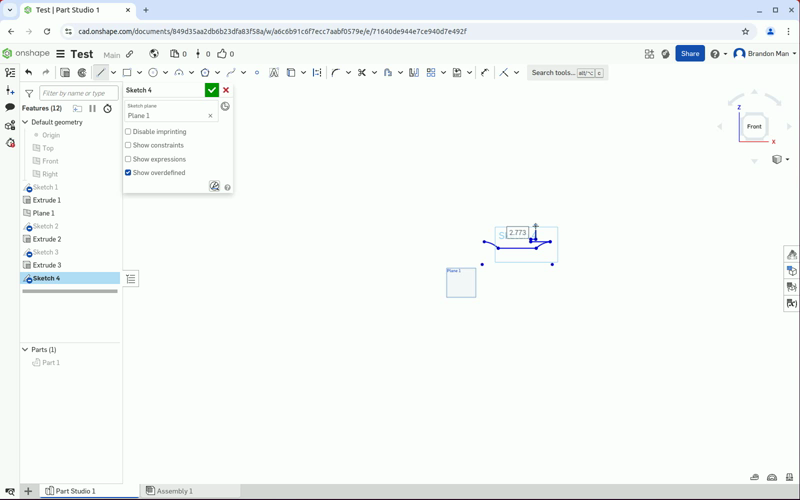
mouse_move(565, 225)
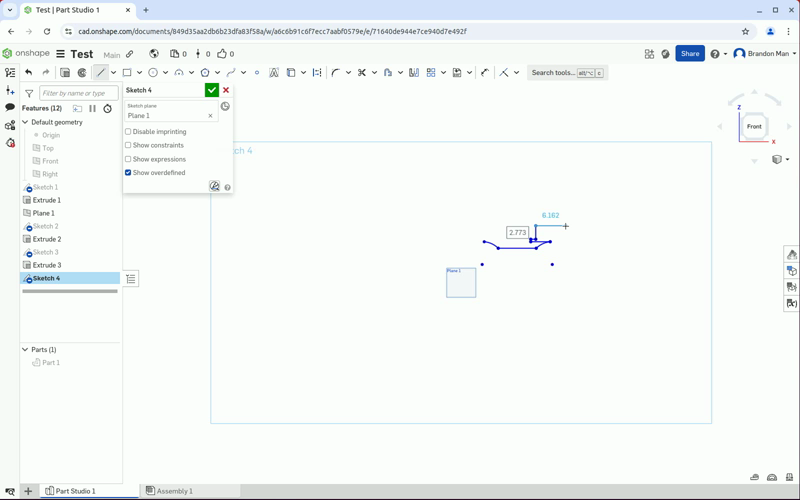
mouse_move(494, 225)
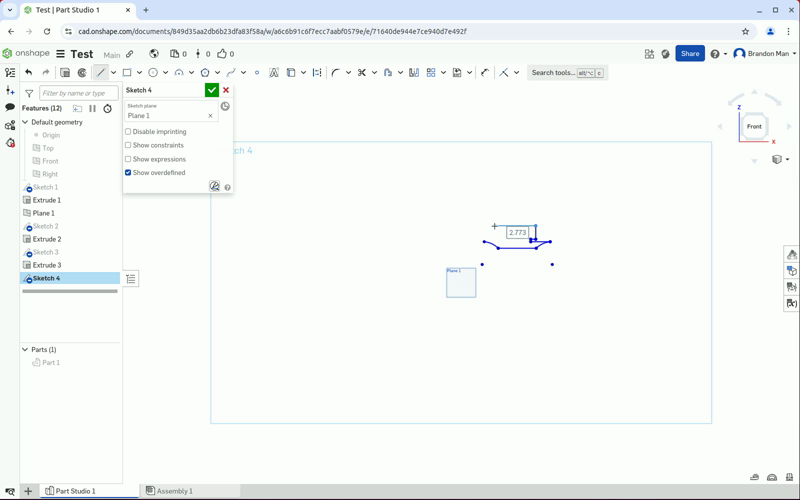
click(494, 225)
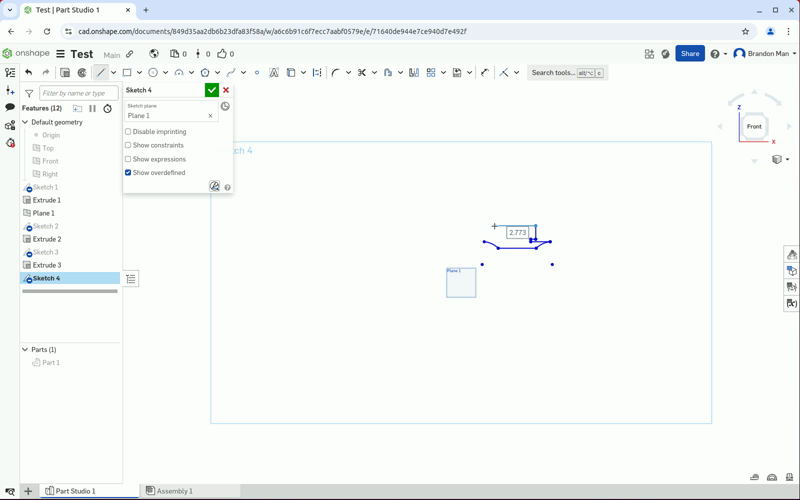
key_up(shift)
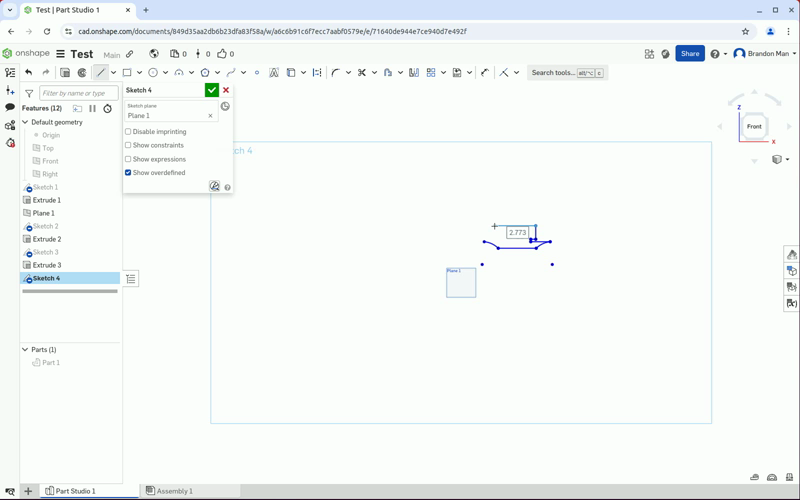
key_down(shift)
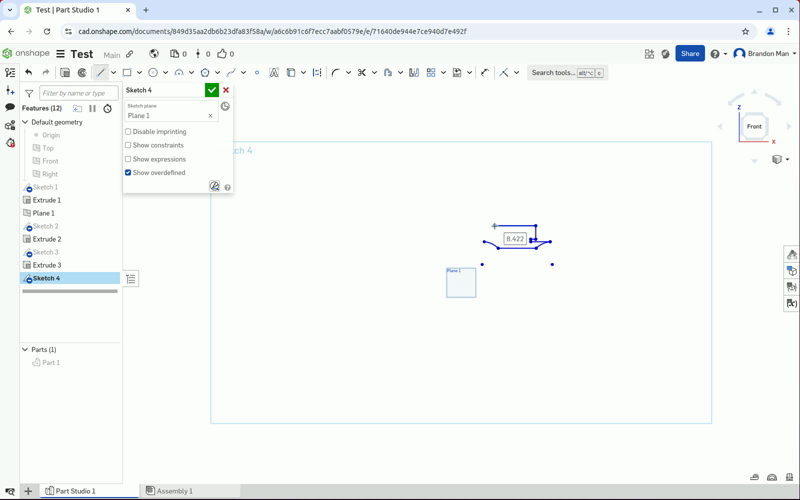
mouse_move(524, 225)
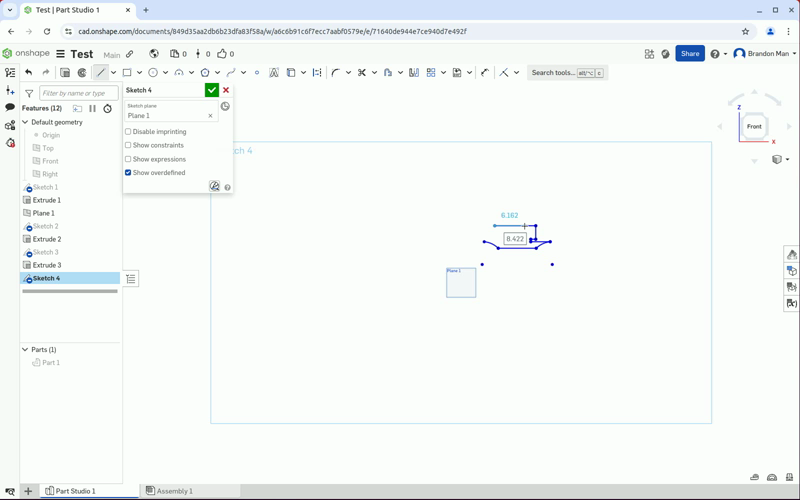
mouse_move(494, 239)
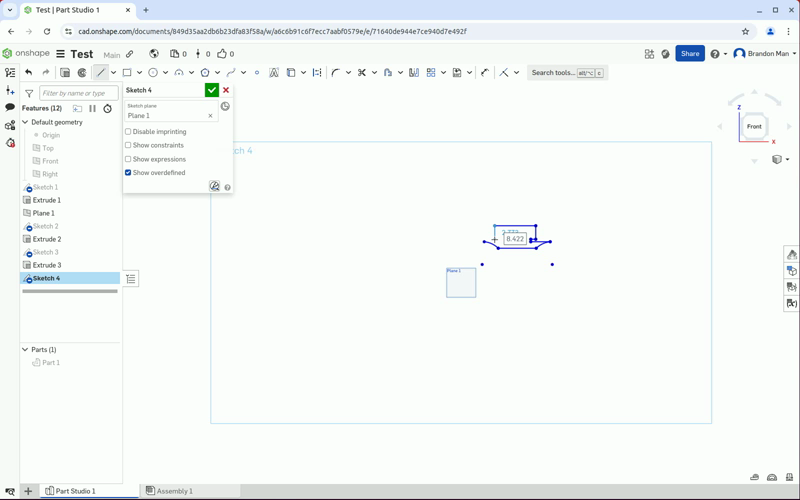
click(494, 239)
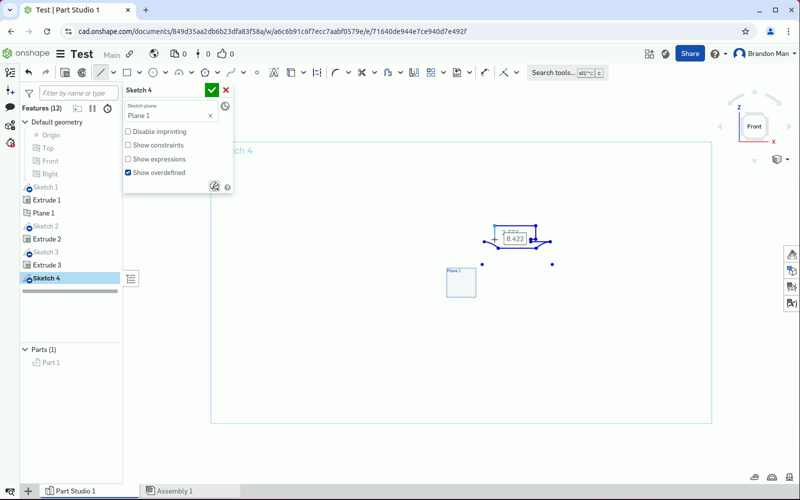
key_up(shift)
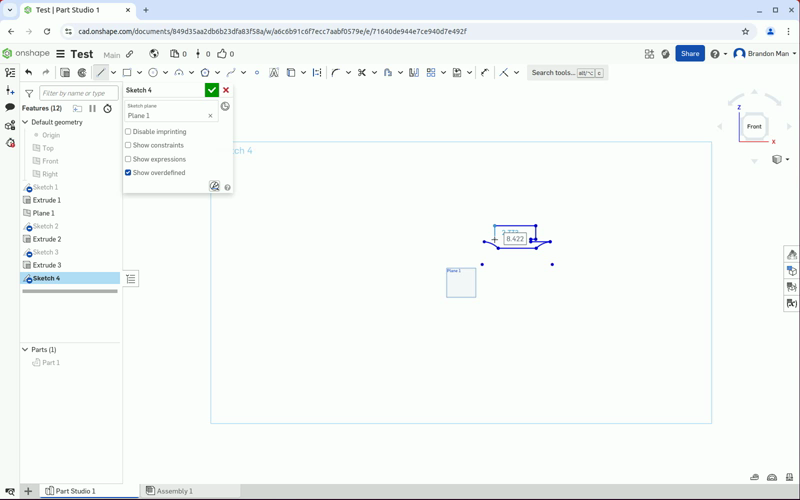
key_down(shift)
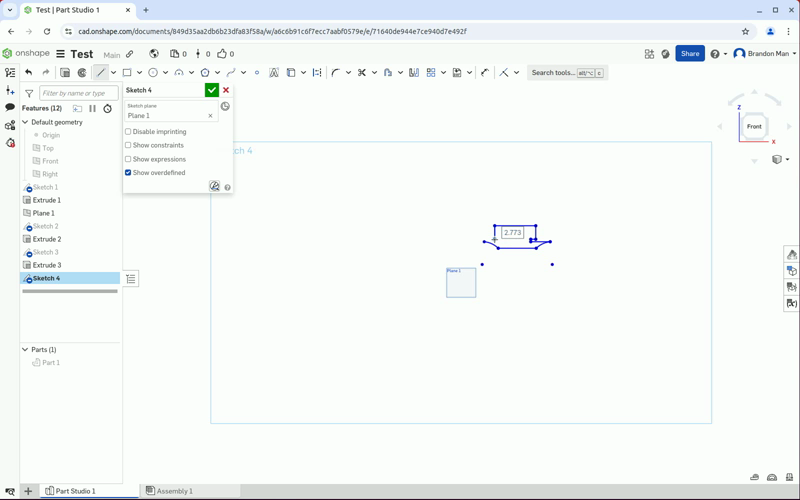
mouse_move(524, 239)
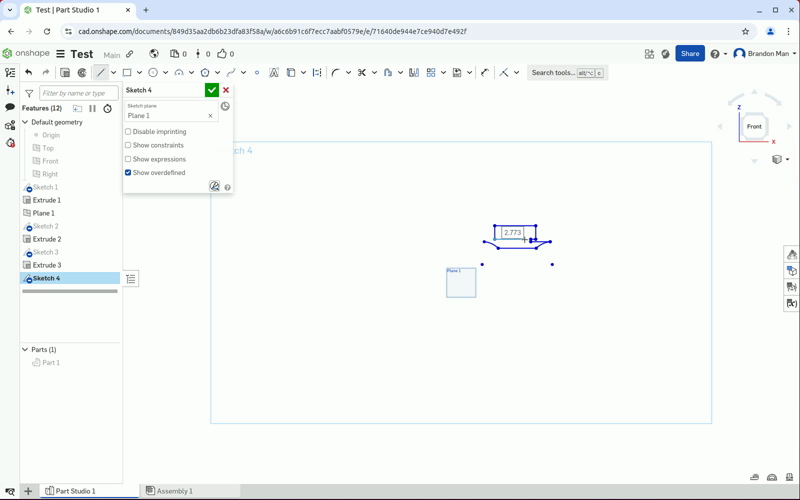
mouse_move(516, 239)
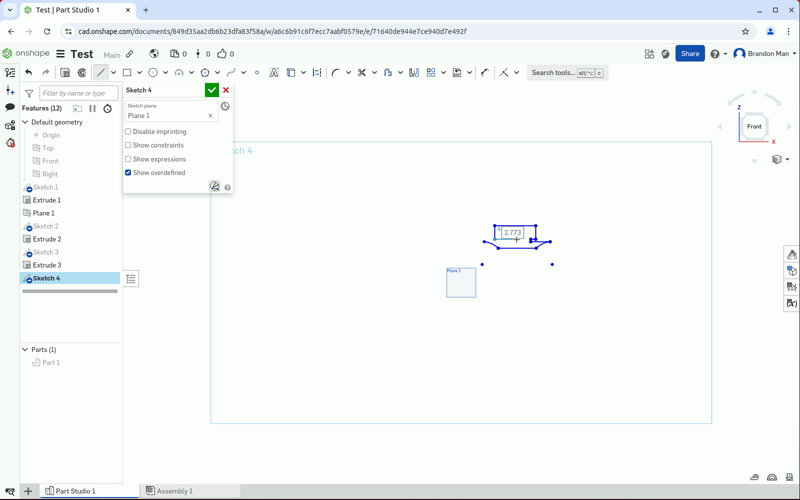
click(516, 239)
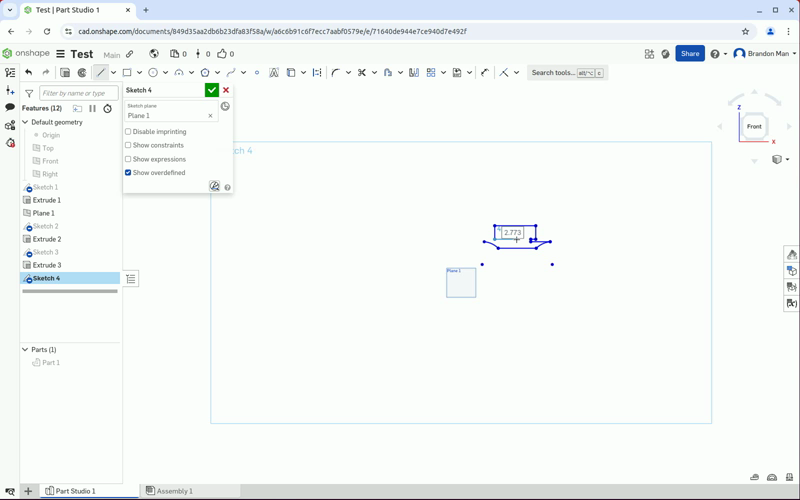
key_up(shift)
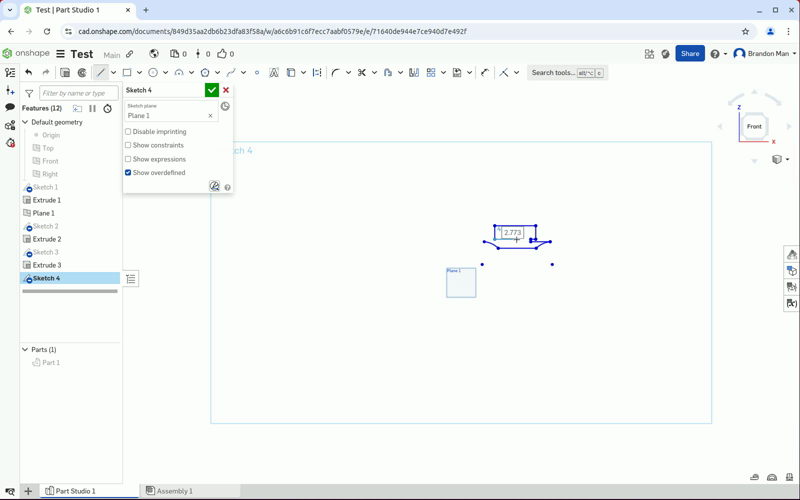
key_down(shift)
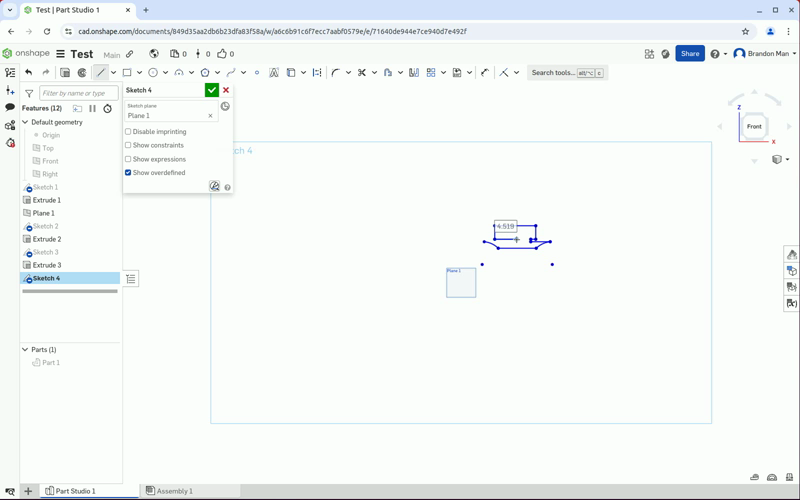
mouse_move(546, 239)
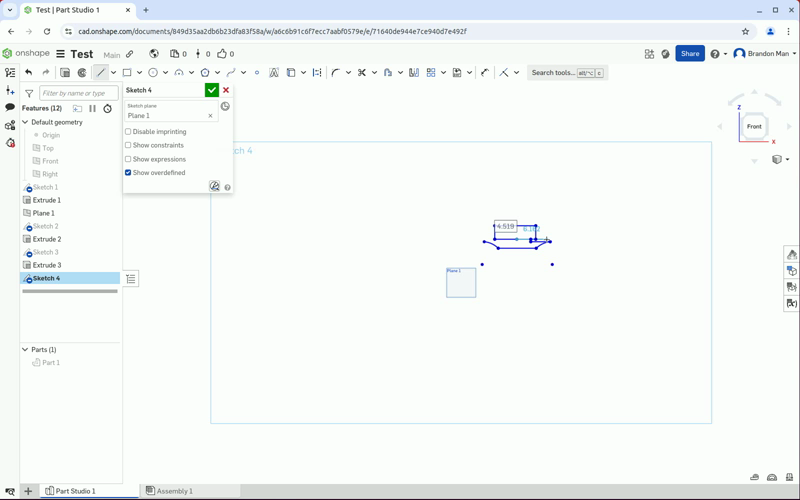
mouse_move(516, 241)
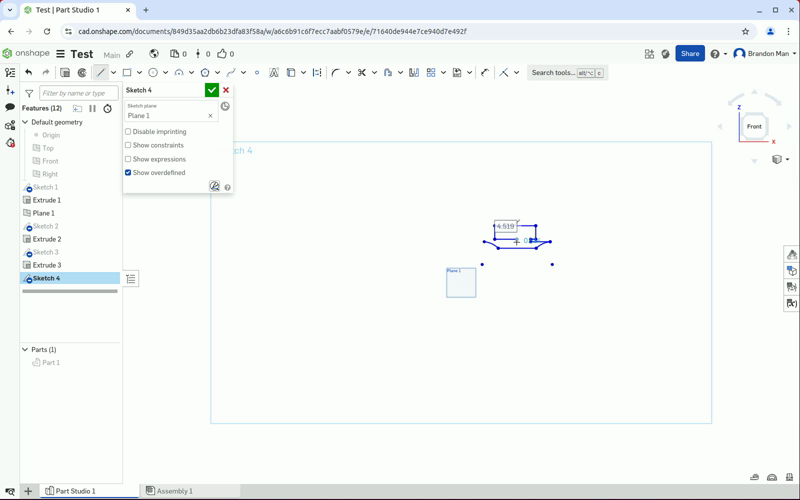
scroll(6)
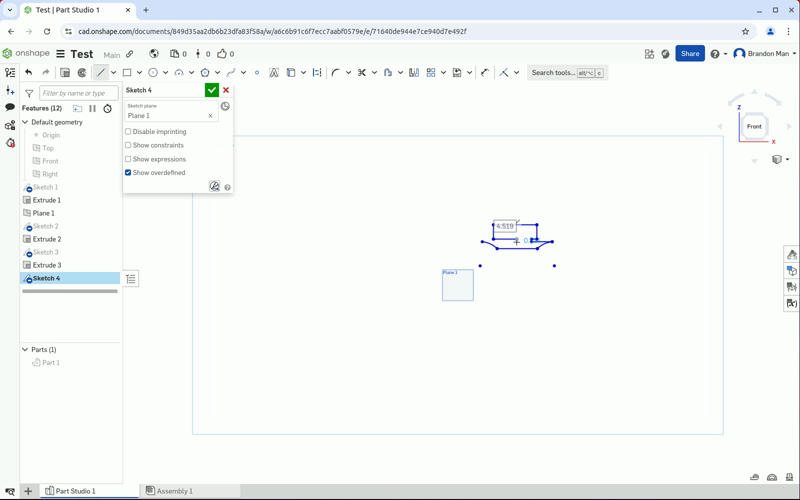
scroll(6)
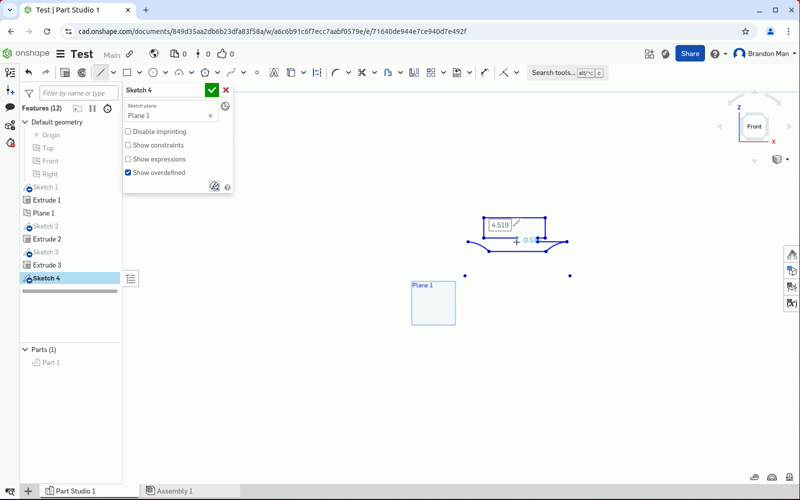
scroll(6)
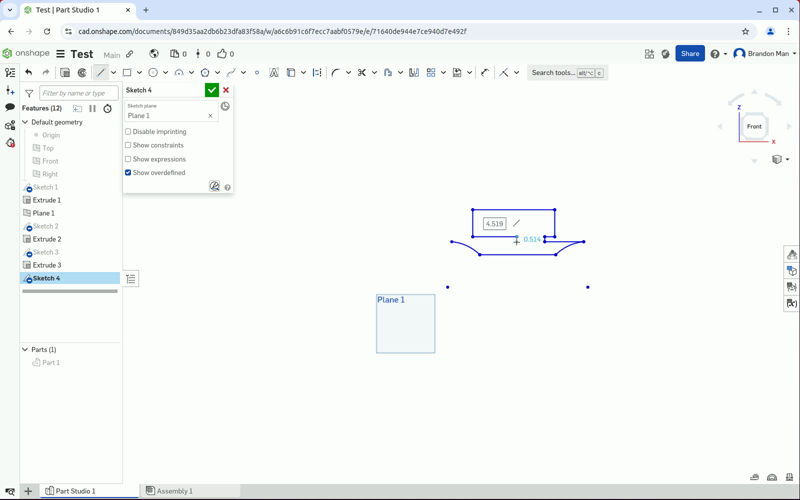
scroll(6)
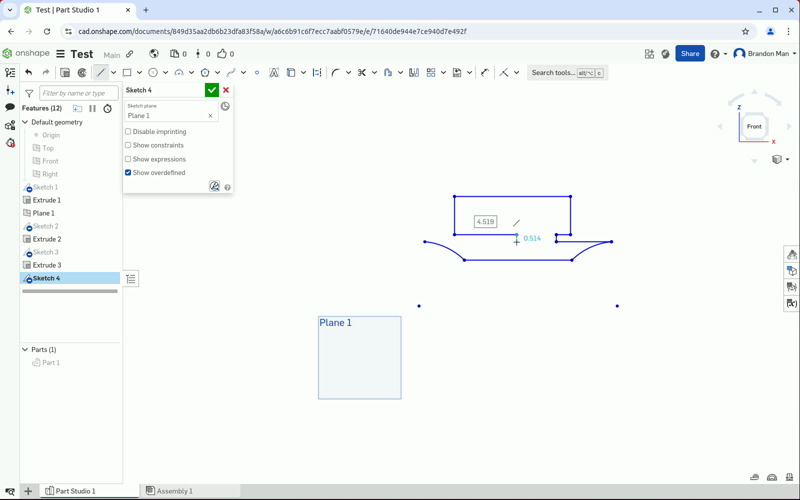
scroll(6)
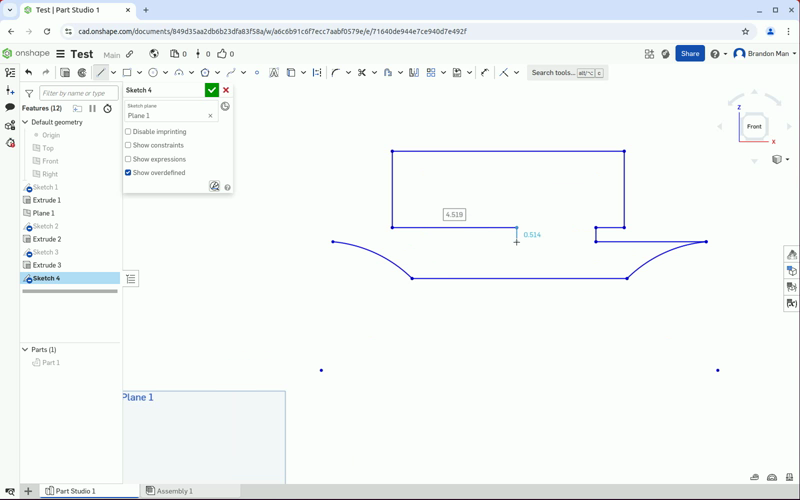
scroll(6)
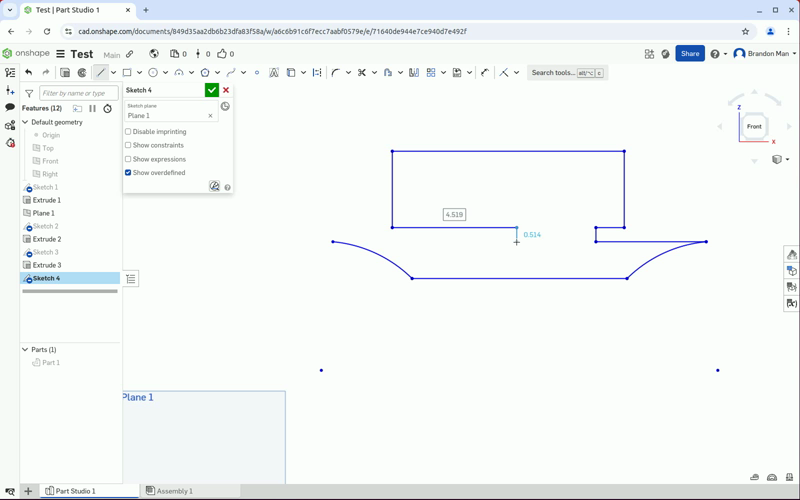
scroll(6)
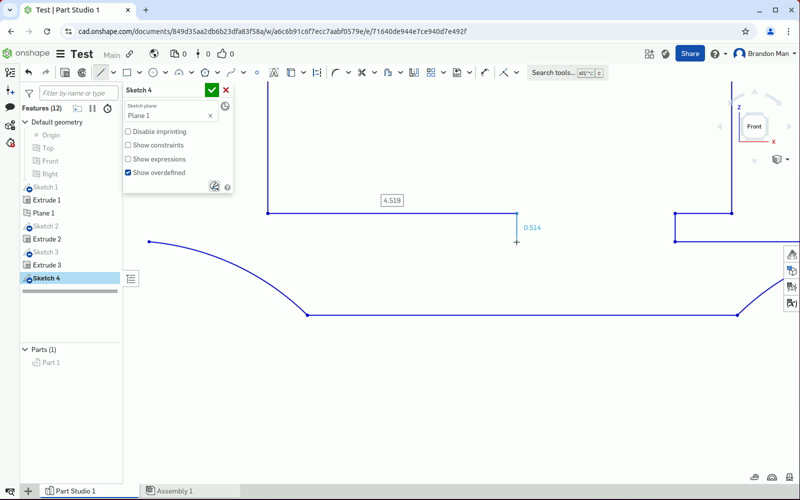
click(516, 241)
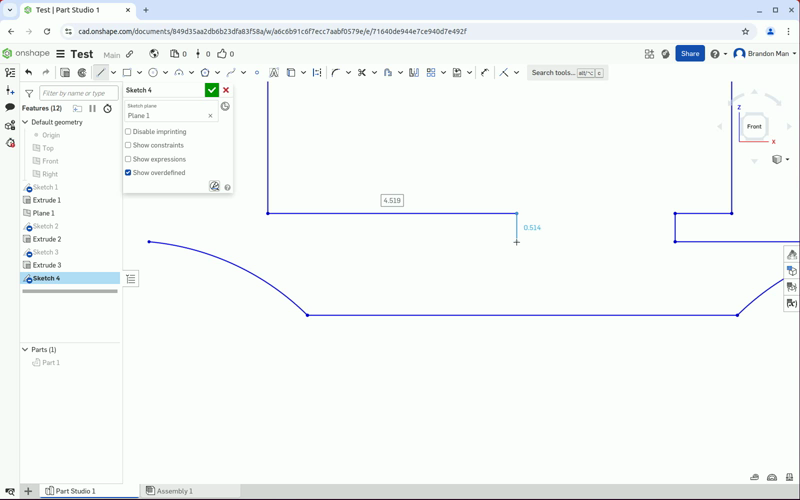
scroll(-6)
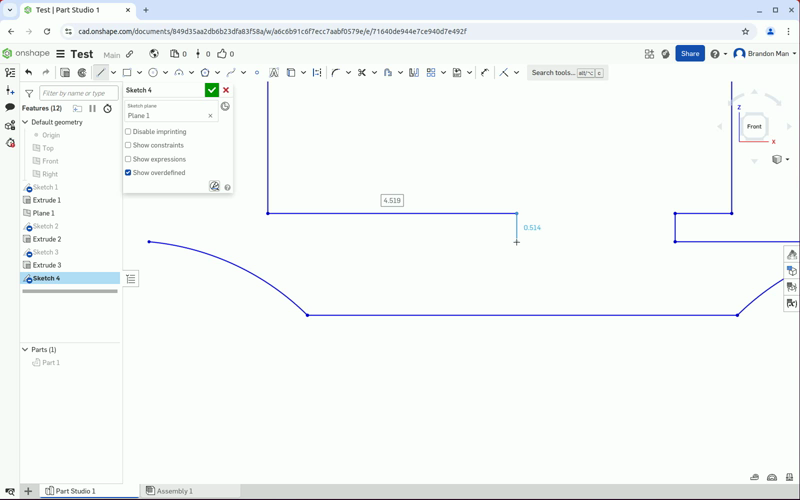
scroll(-6)
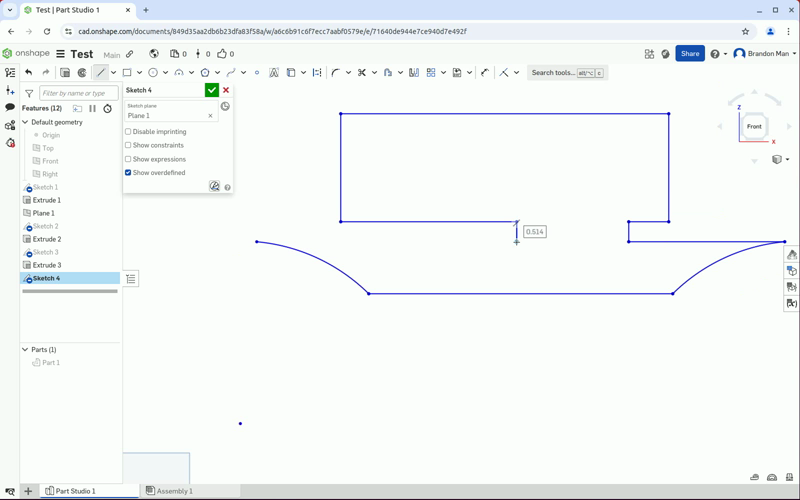
scroll(-6)
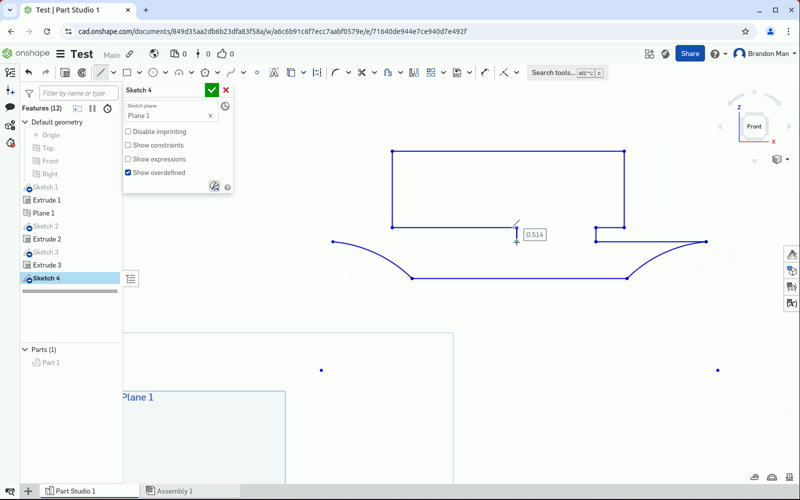
scroll(-6)
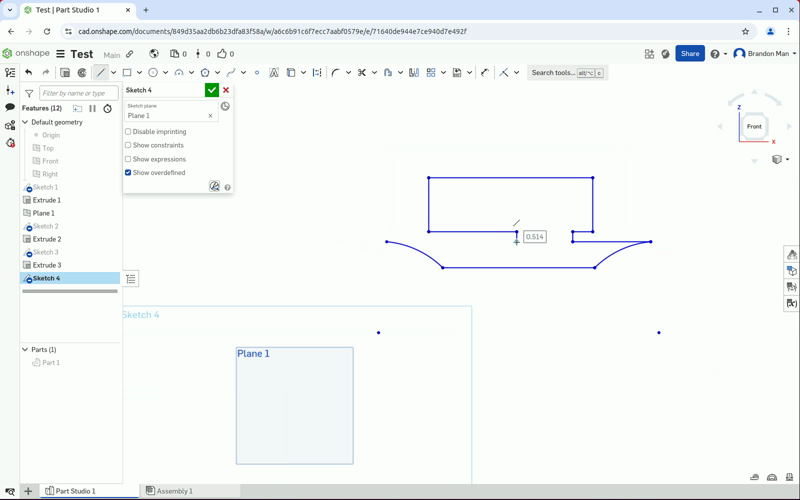
scroll(-6)
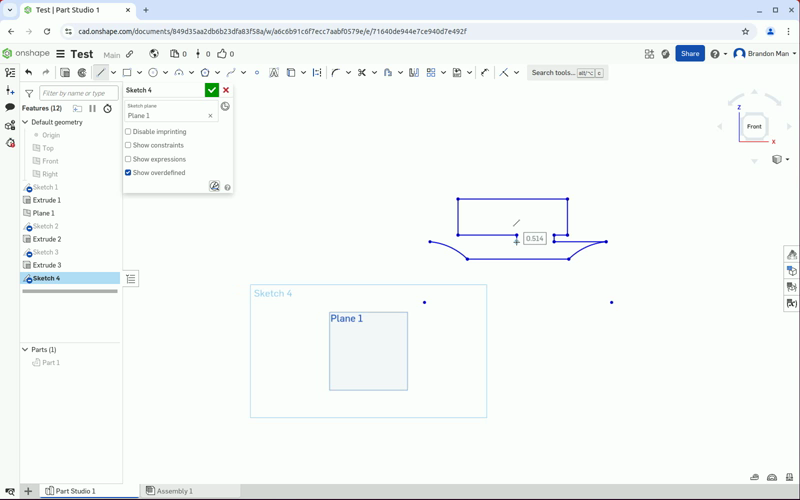
scroll(-6)
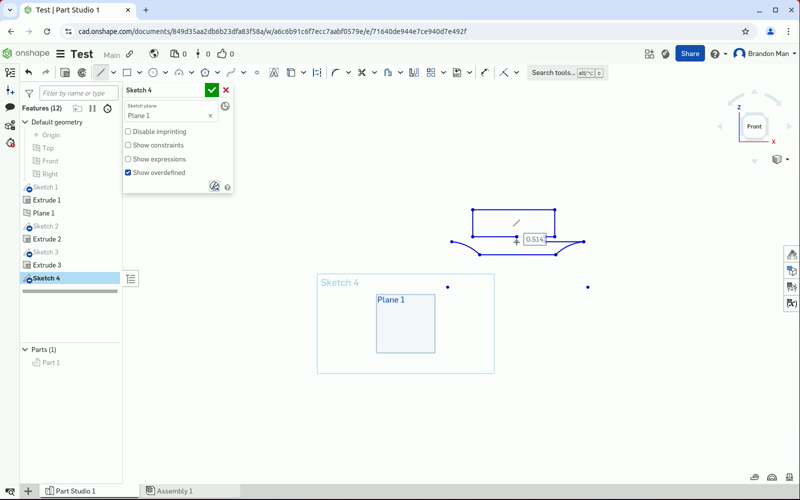
scroll(-6)
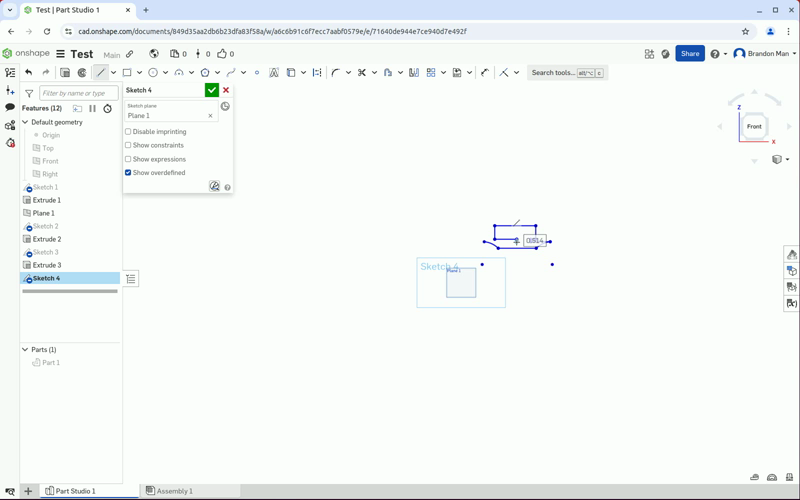
key_up(shift)
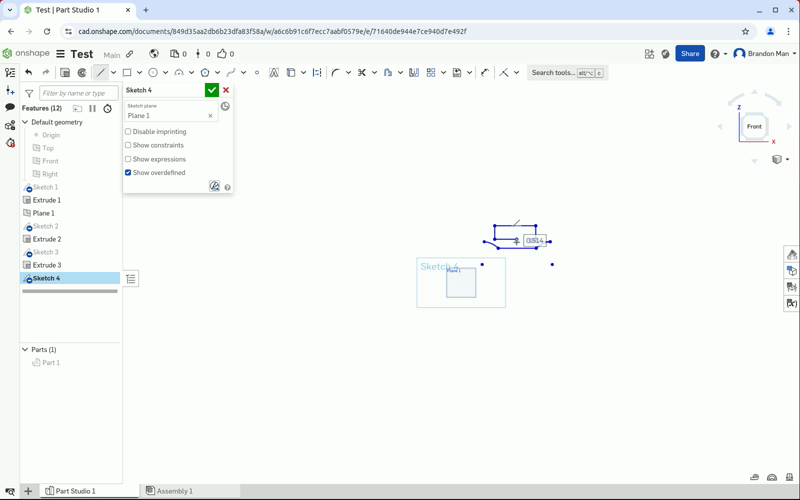
mouse_move(546, 241)
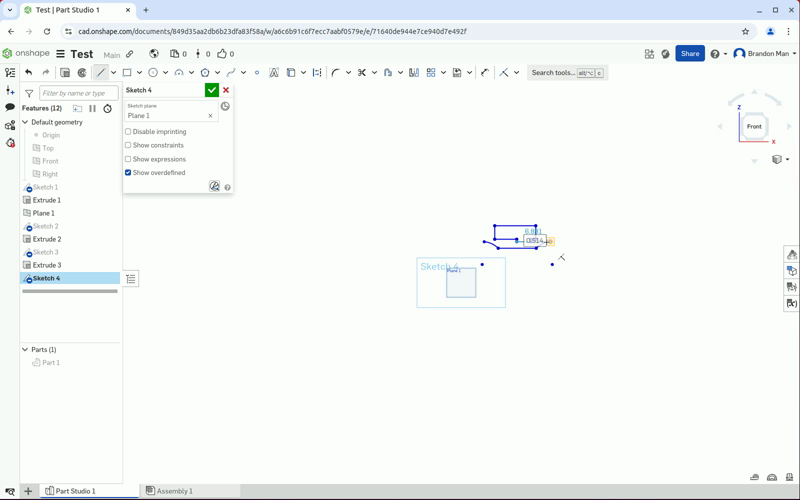
key_down(shift)
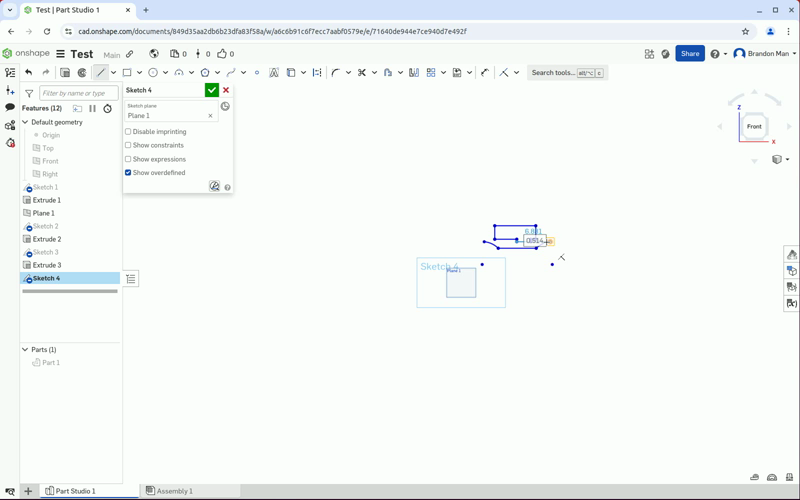
mouse_move(484, 241)
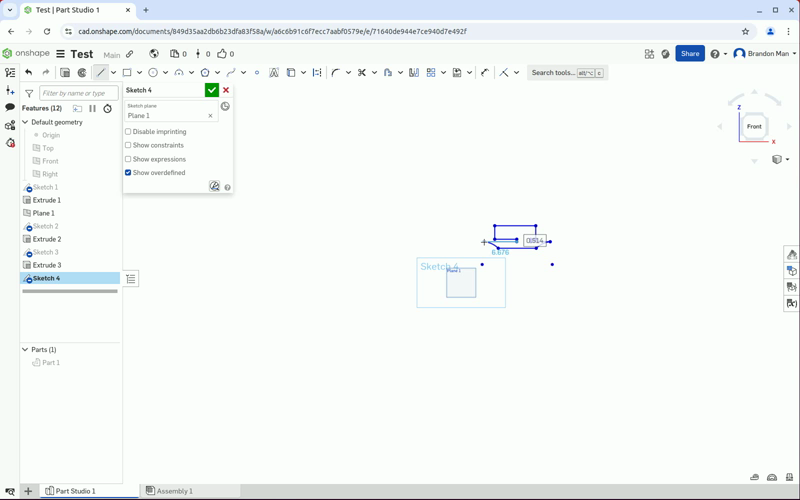
key_up(shift)
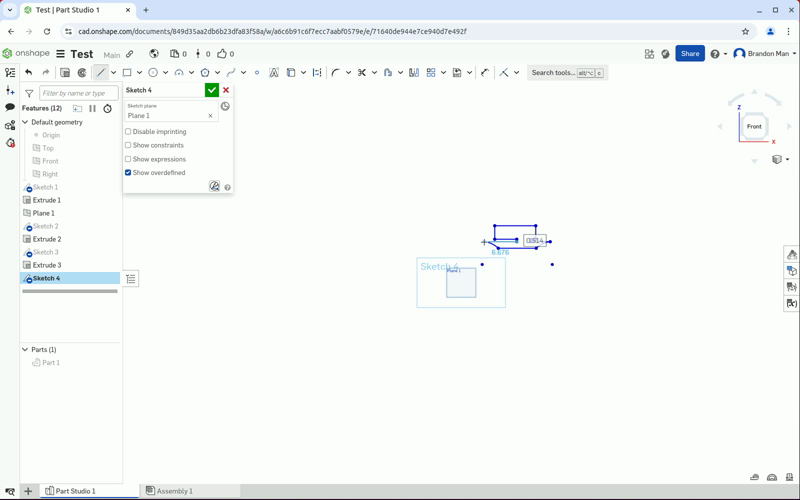
click(484, 241)
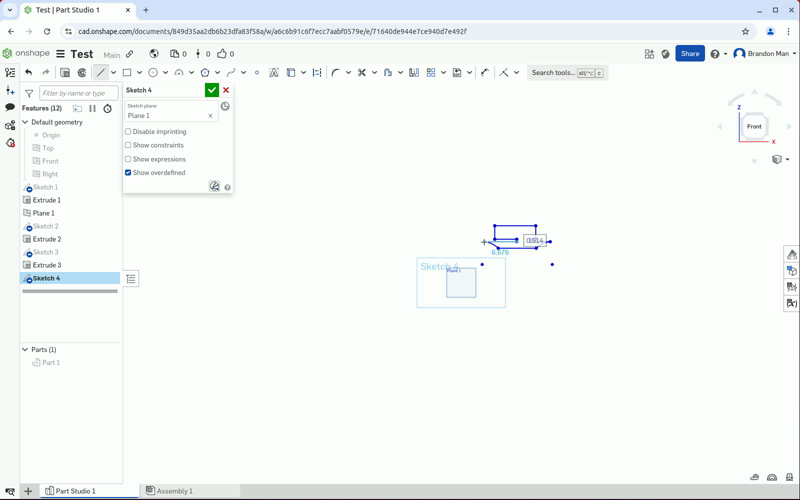
key(esc)
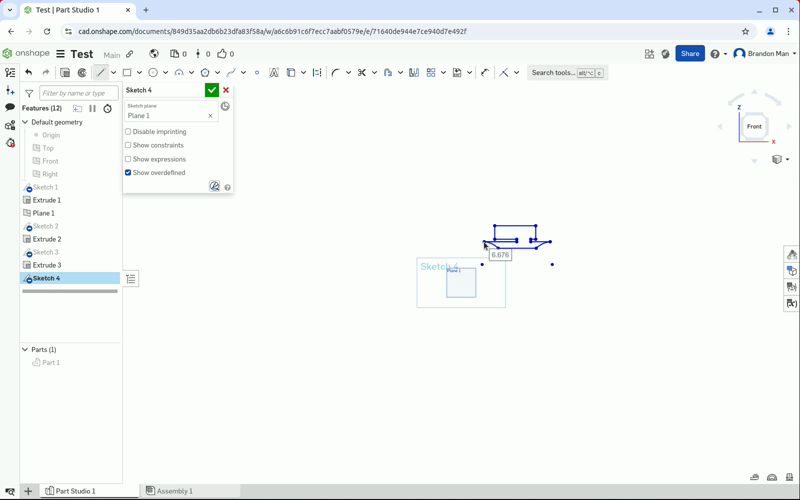
mouse_move(501, 237)
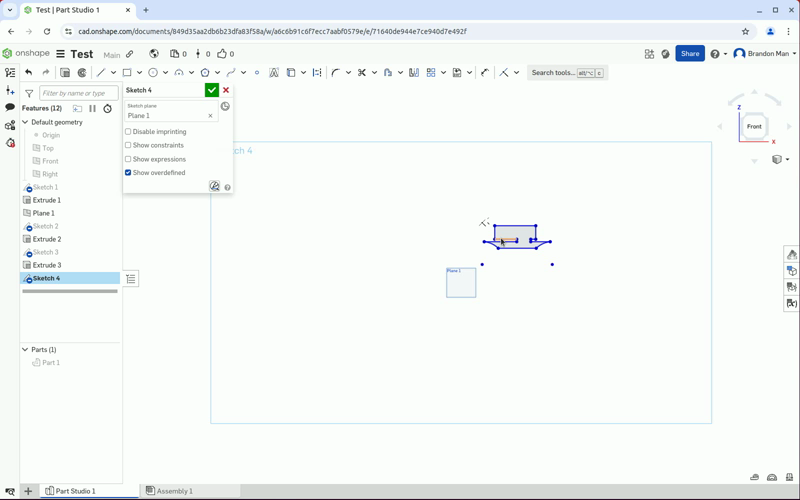
scroll(6)
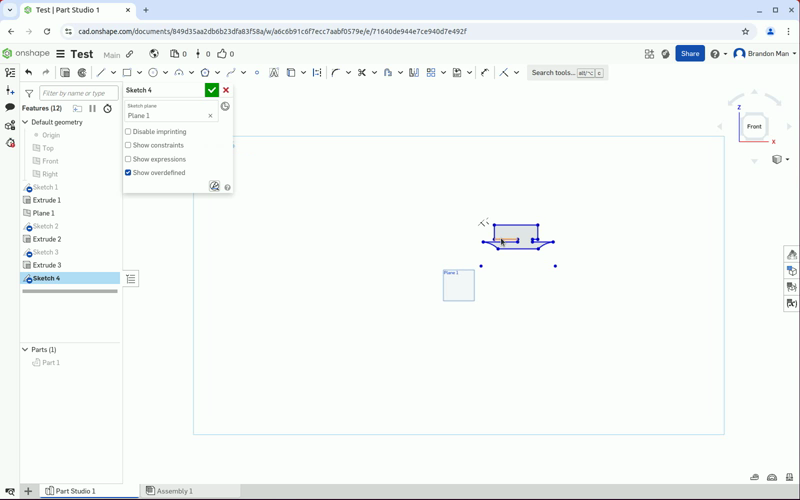
scroll(6)
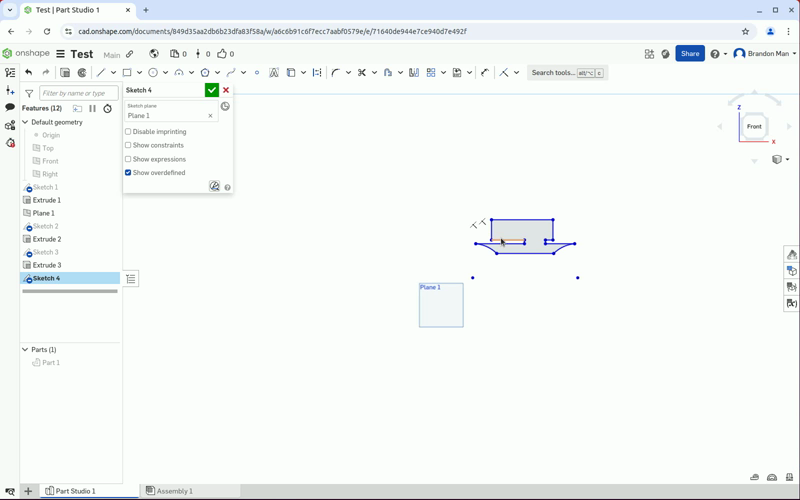
scroll(6)
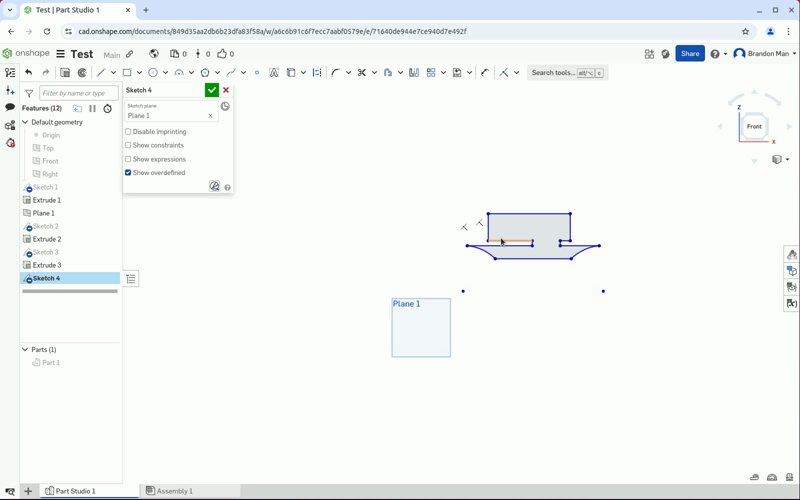
scroll(6)
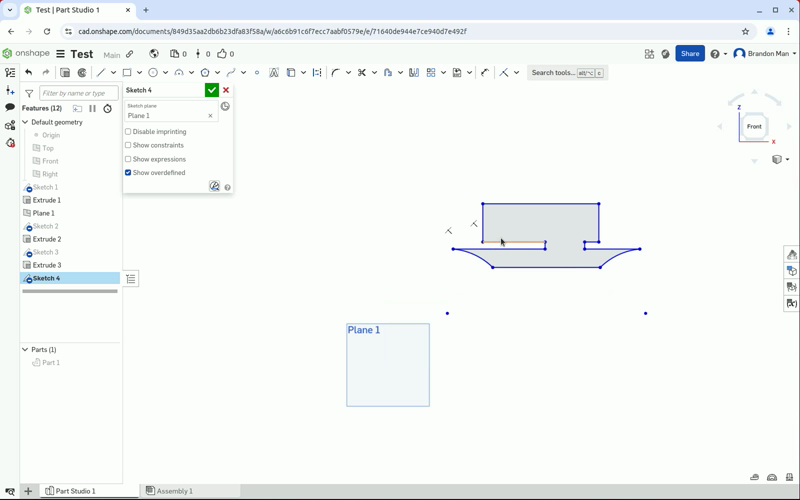
scroll(6)
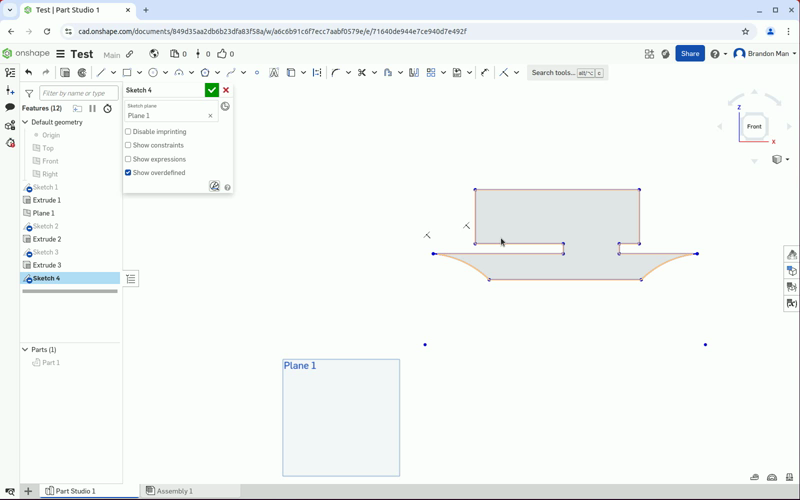
scroll(6)
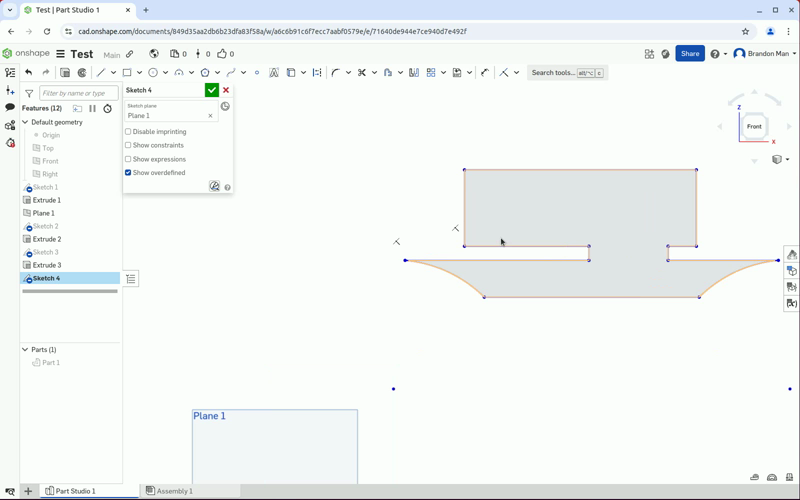
scroll(6)
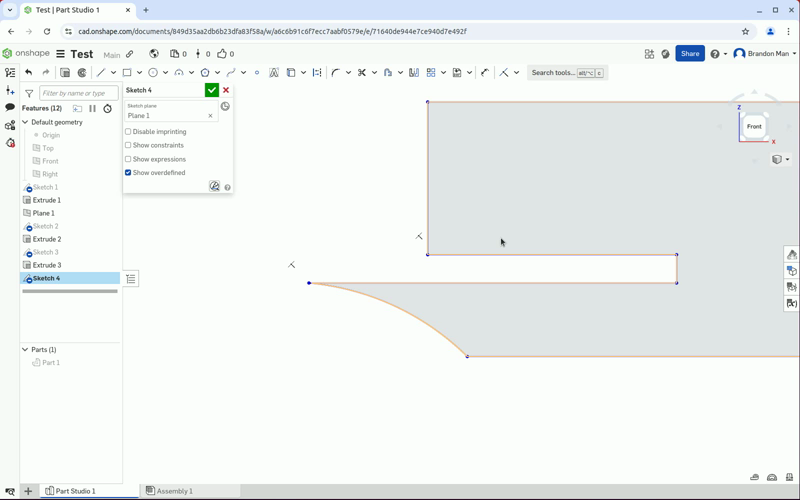
click(501, 237)
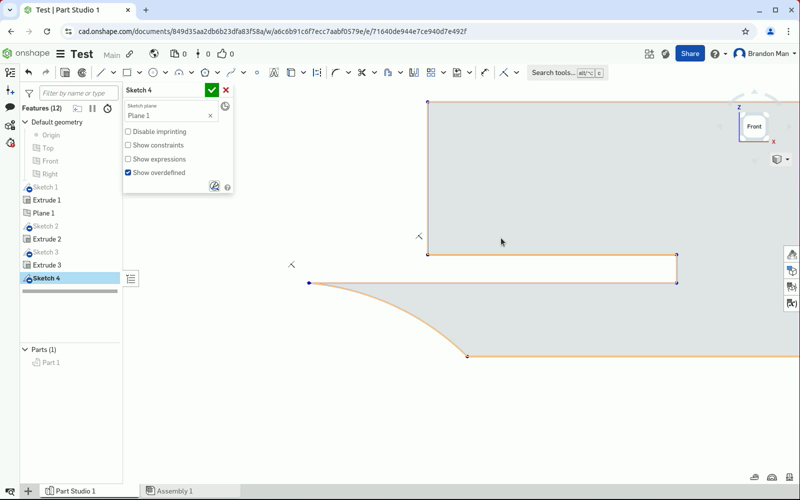
scroll(-6)
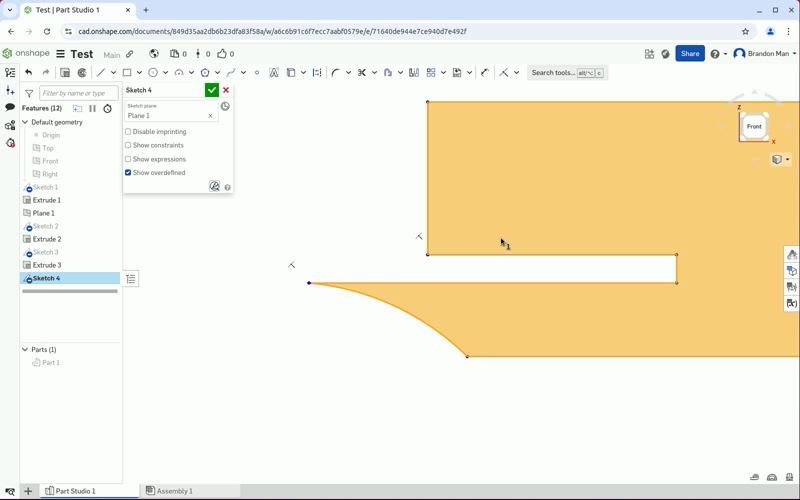
scroll(-6)
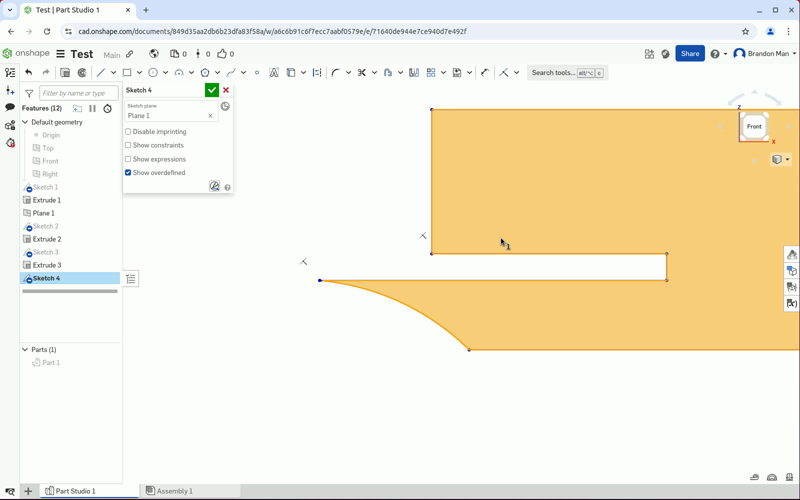
scroll(-6)
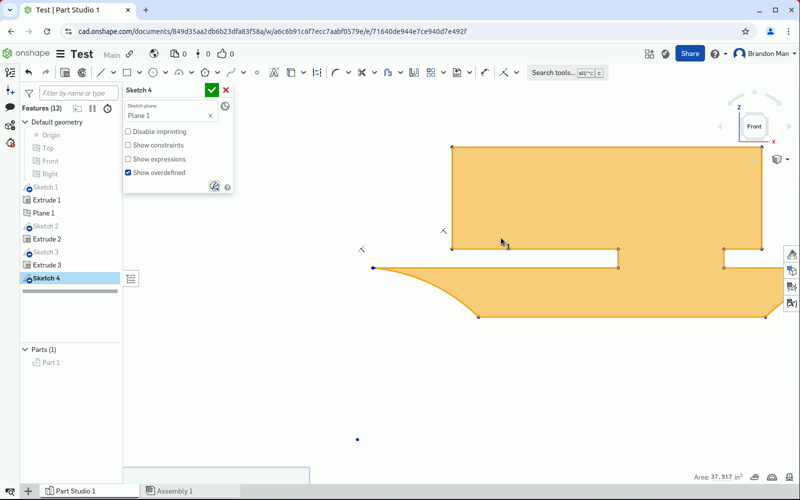
scroll(-6)
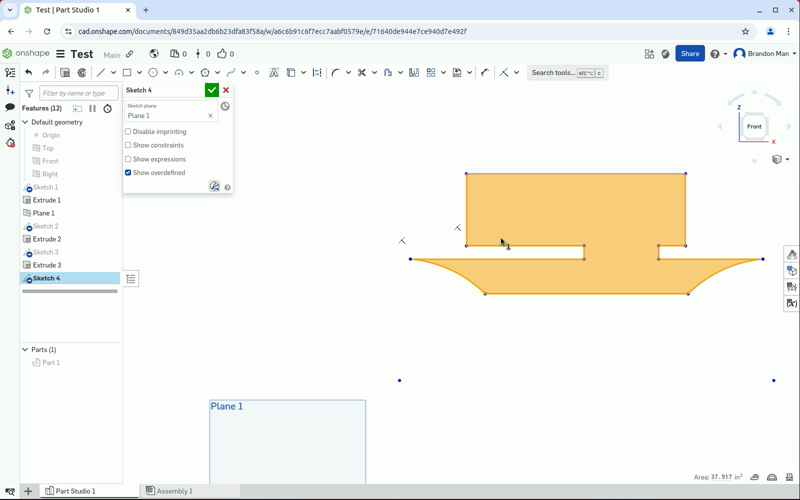
scroll(-6)
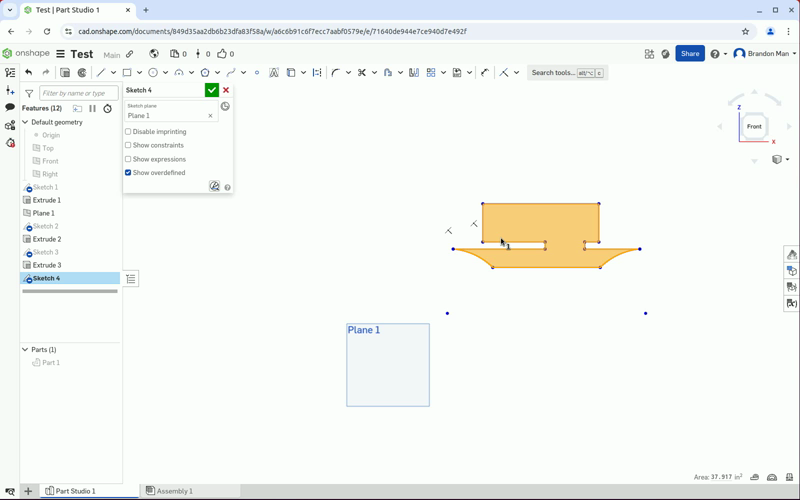
scroll(-6)
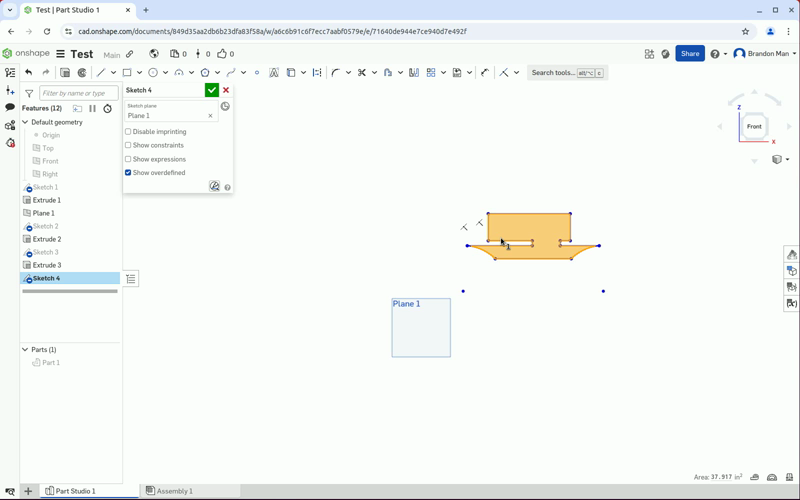
scroll(-6)
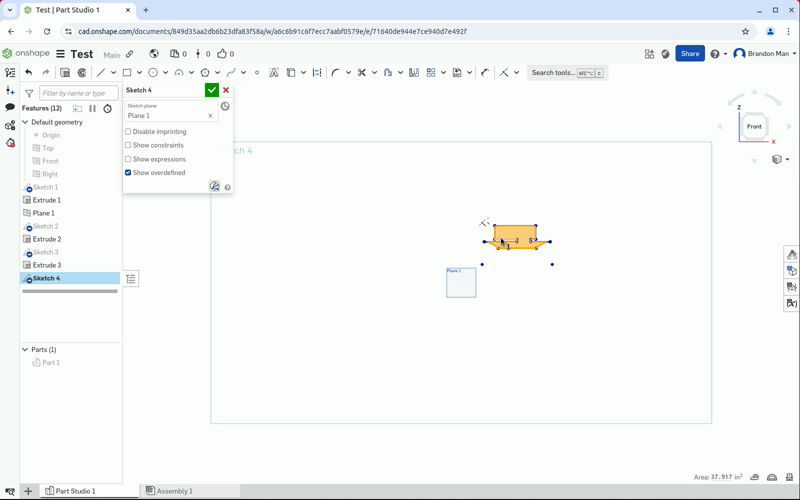
mouse_move(73, 352)
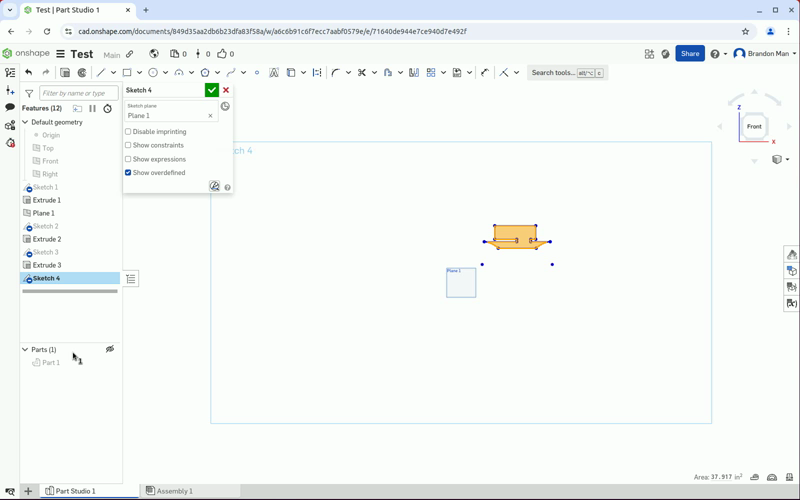
key(shift+y)
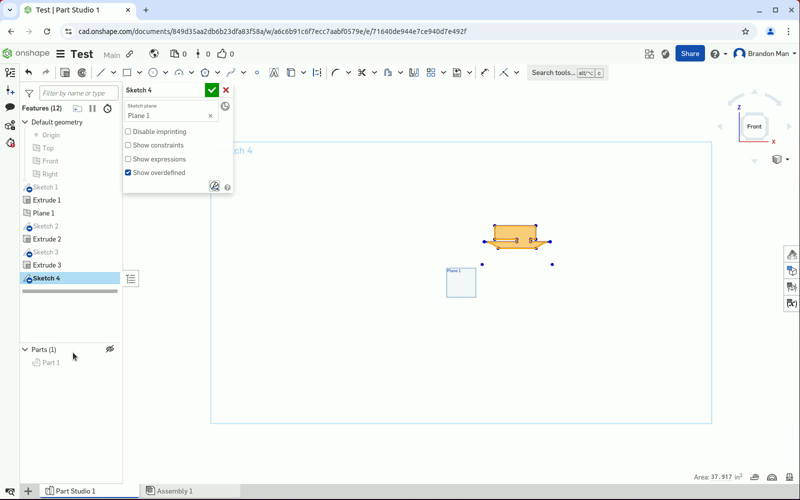
key(shift+e)
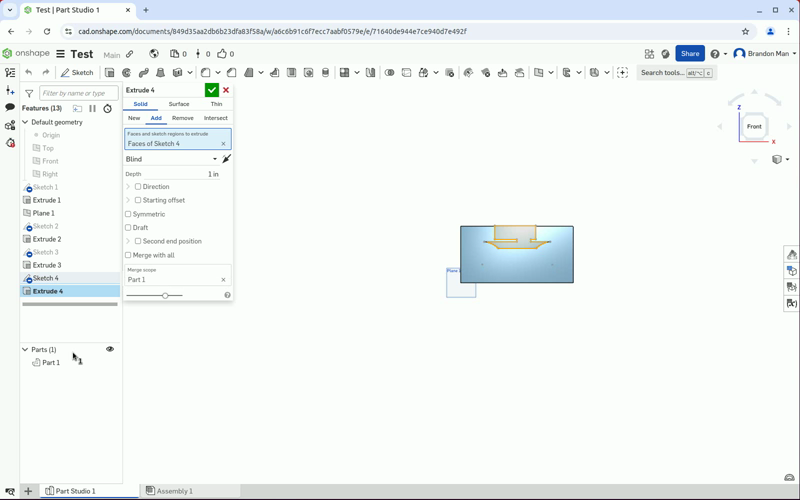
mouse_move(143, 106)
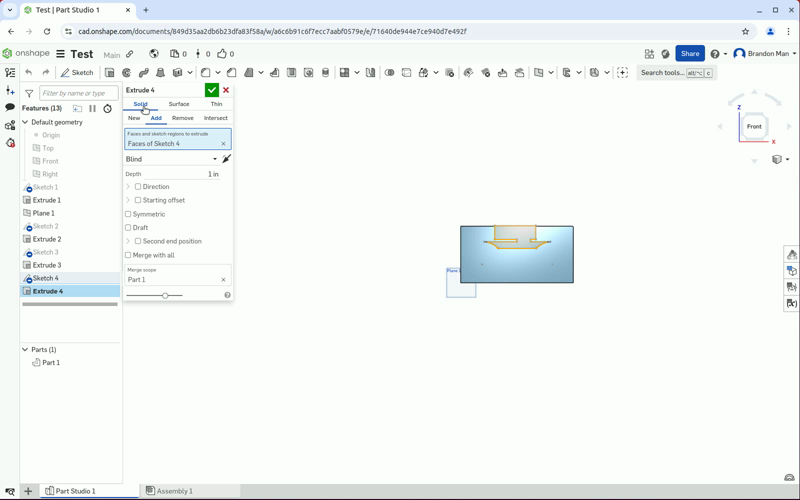
click(143, 106)
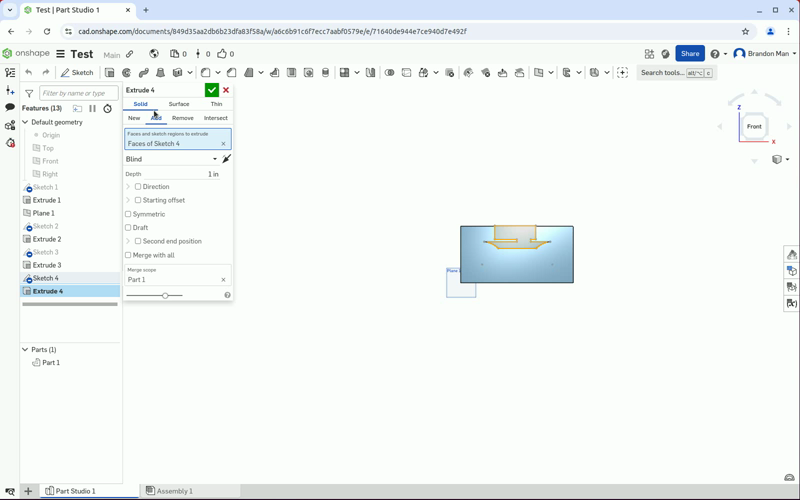
mouse_move(186, 120)
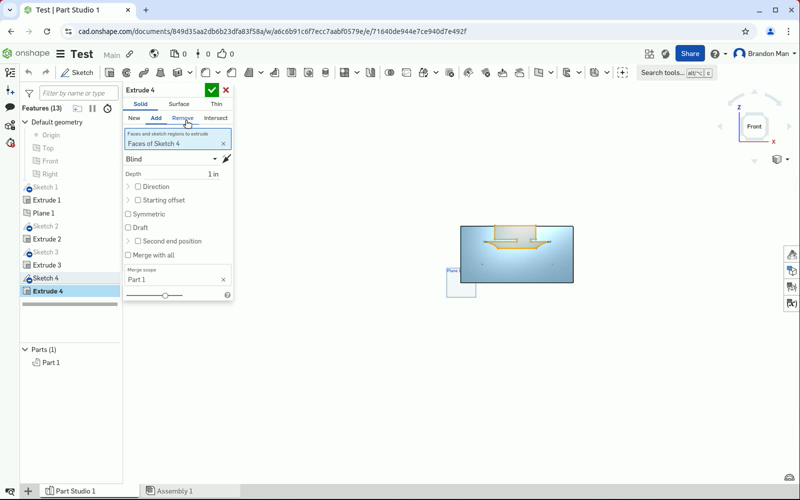
click(186, 120)
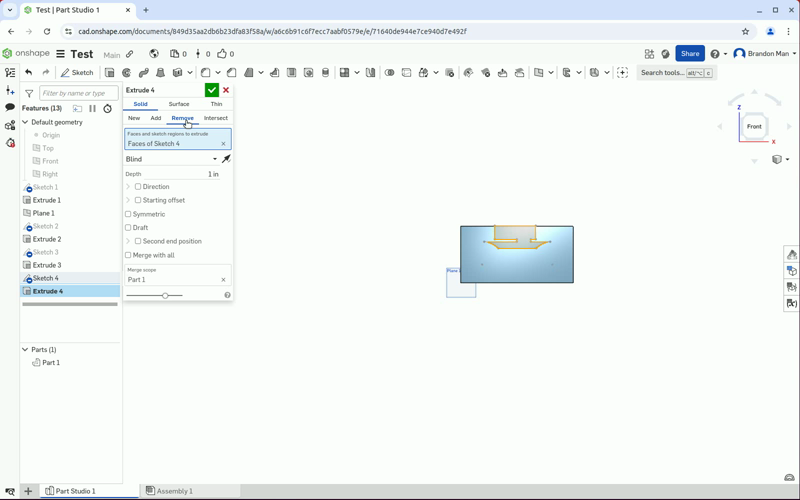
key(tab, 4)
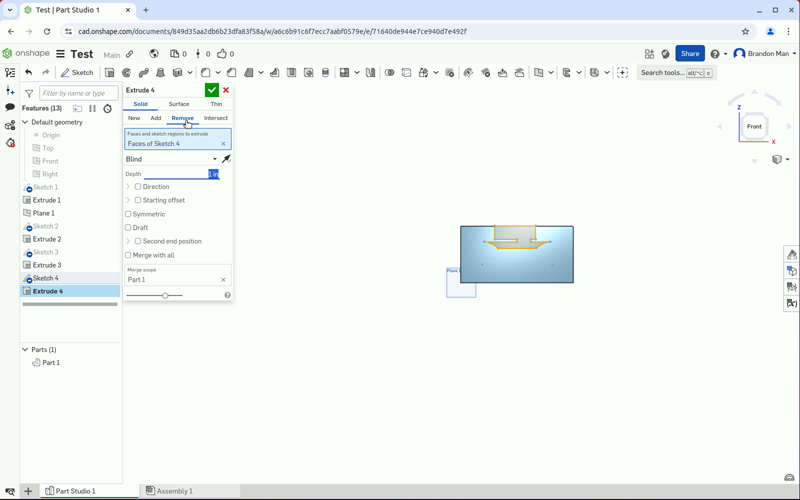
text(2.648)
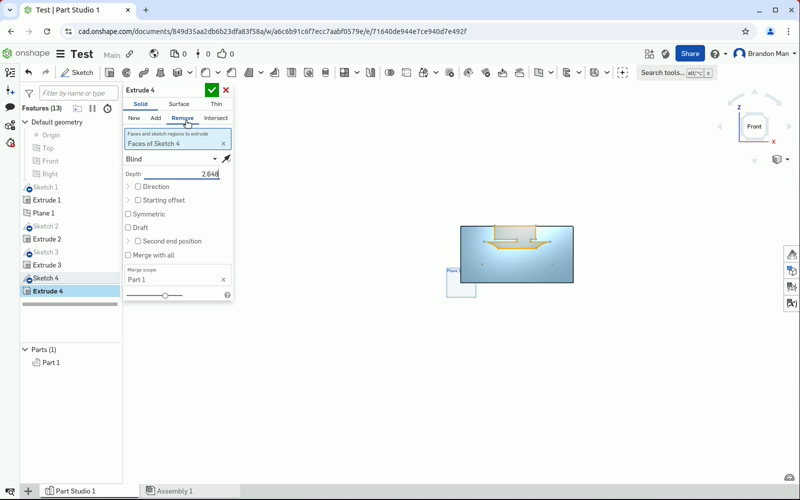
key(tab, 6)
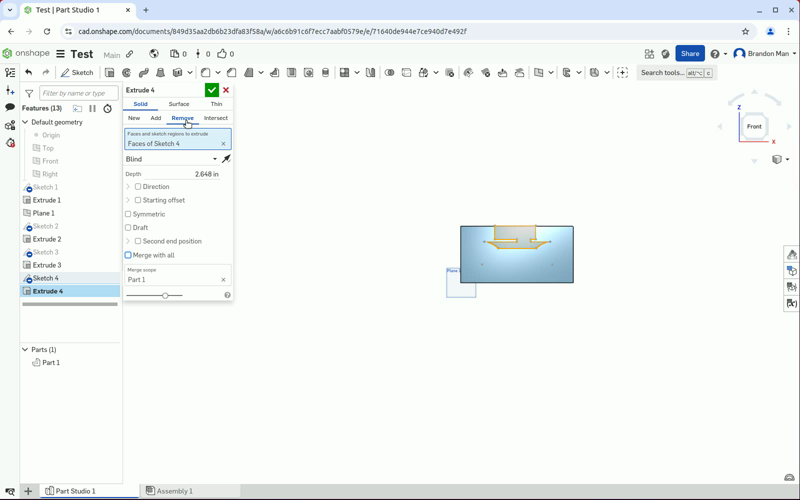
key(space)
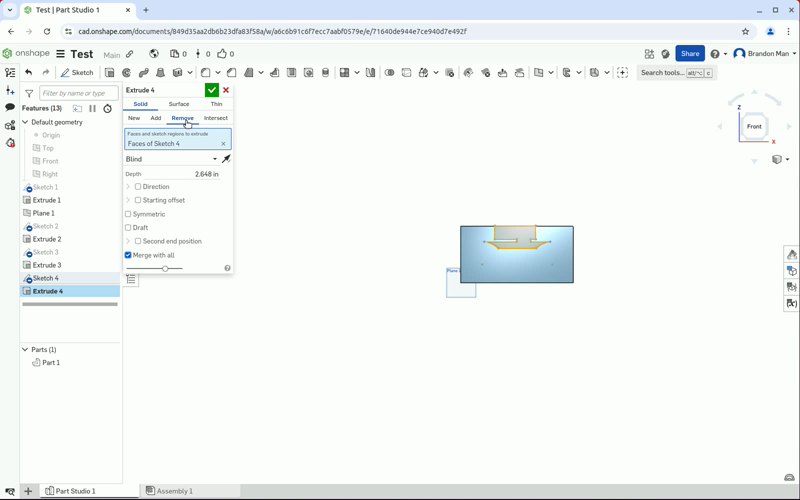
key(enter)
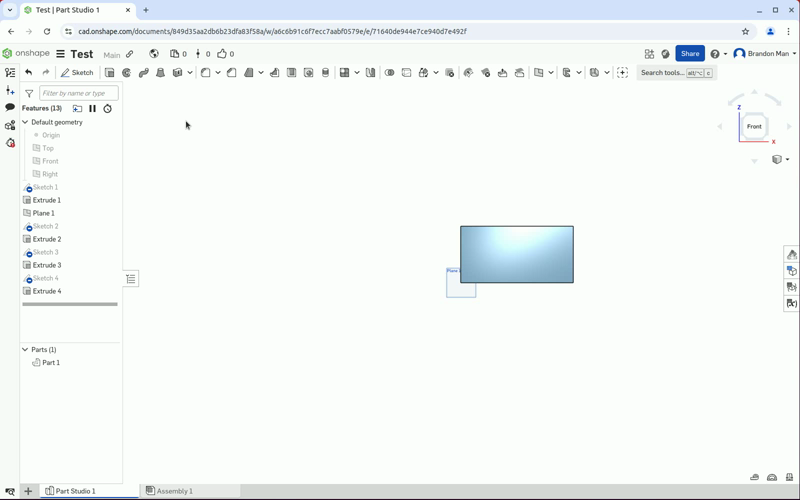
key(shift+h)
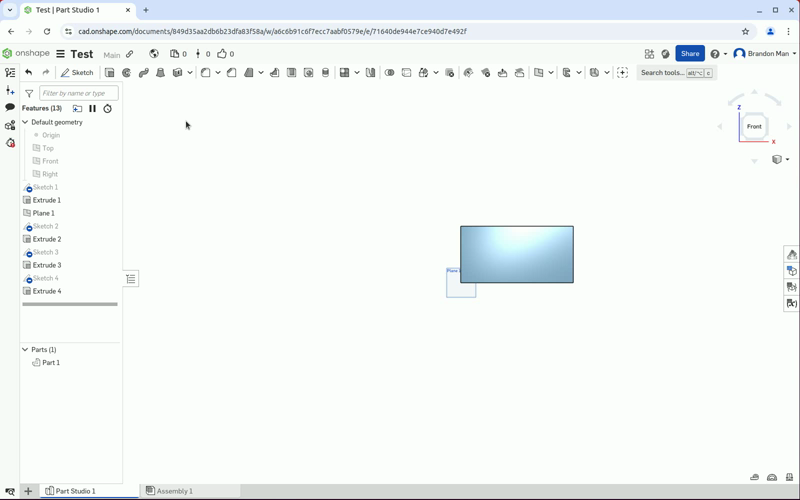
key(shift+h)
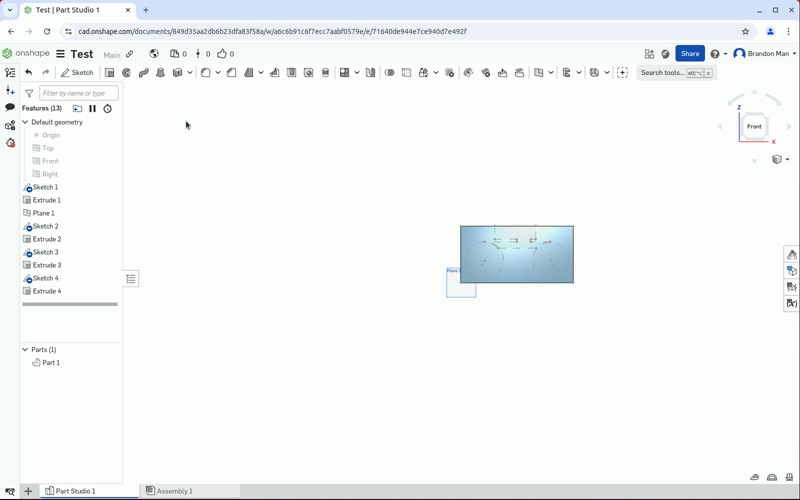
key(shift+7)
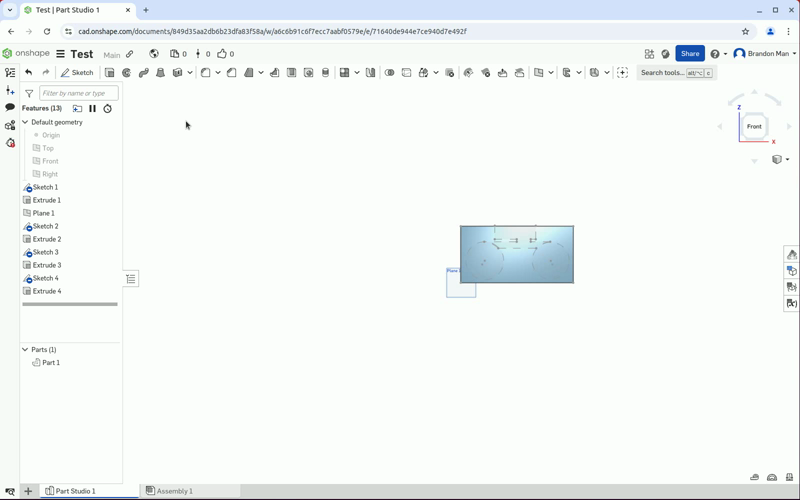
key(left, 2)
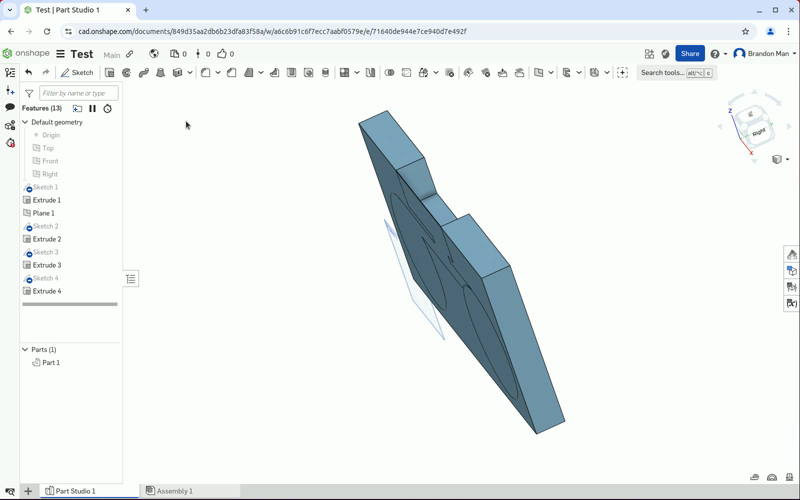
key(down, 2)
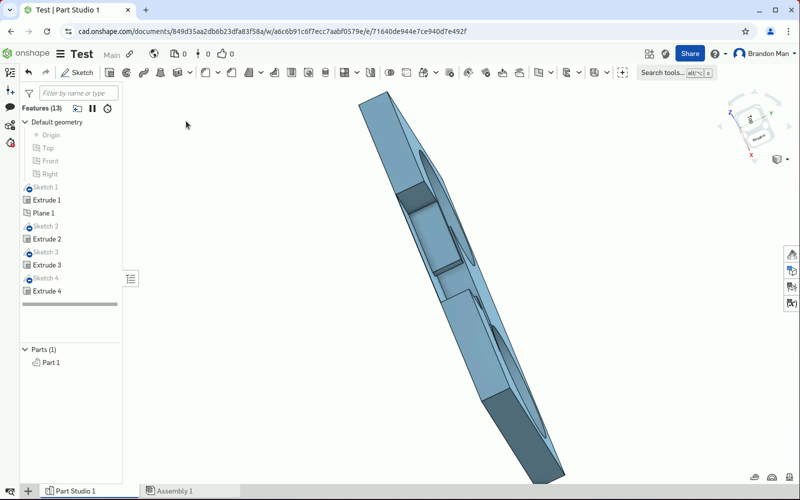
key(up, 2)
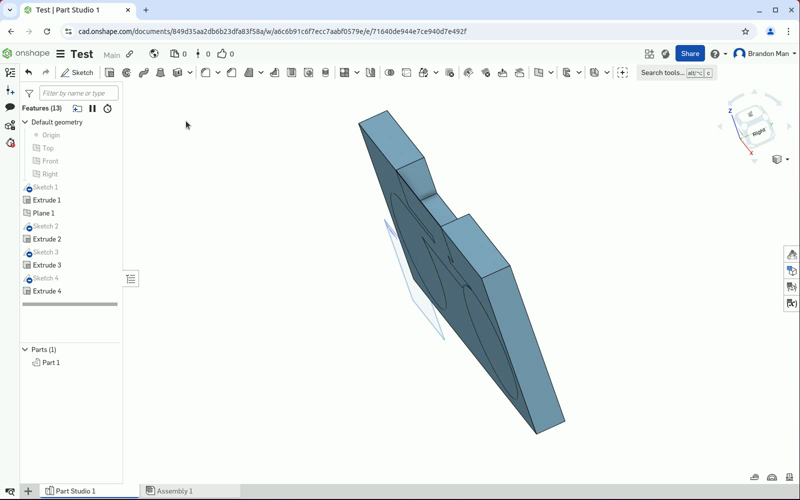
key(right, 2)
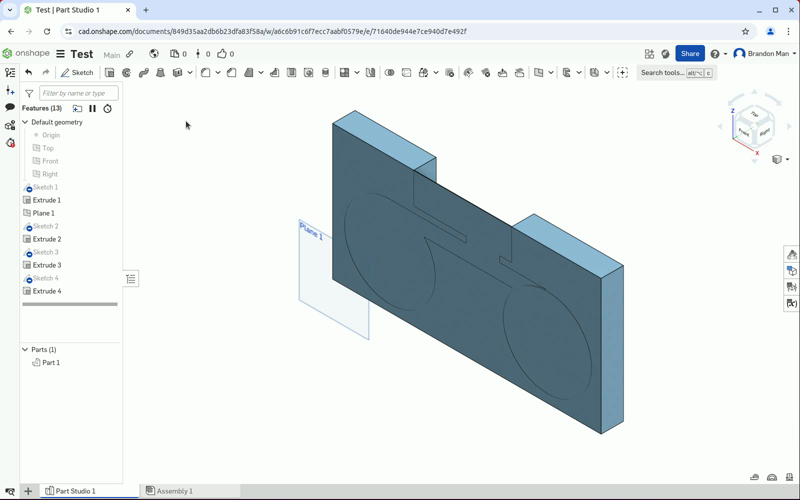
mouse_move(73, 189)
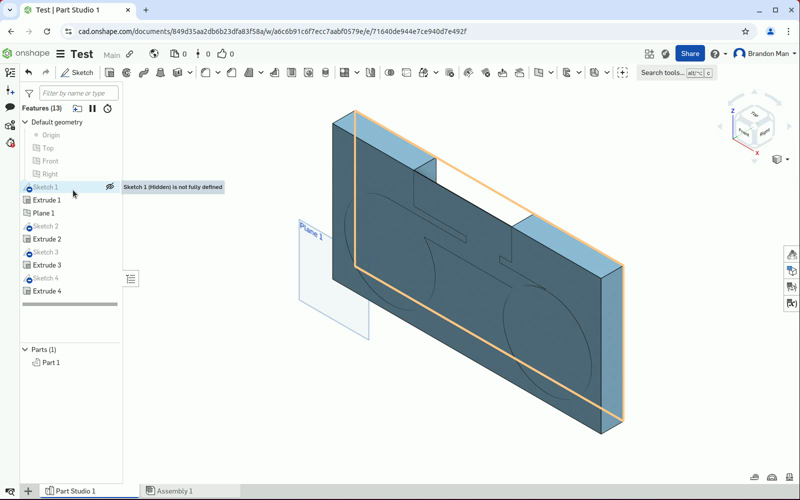
click(73, 189)